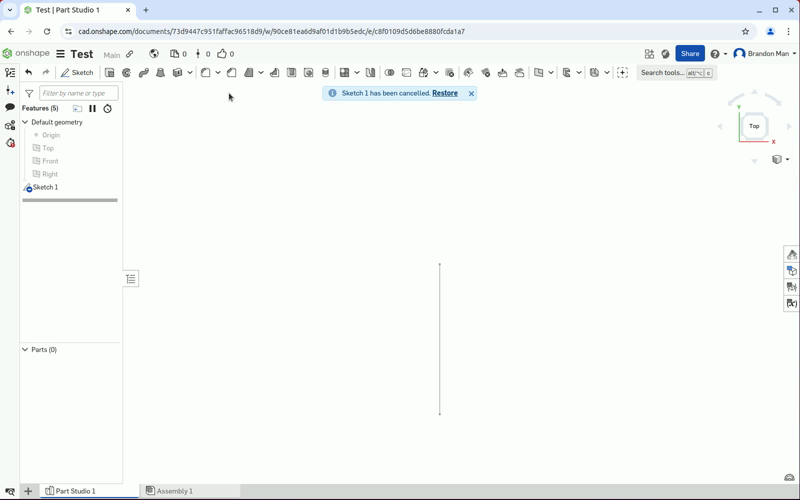
key(shift+h)
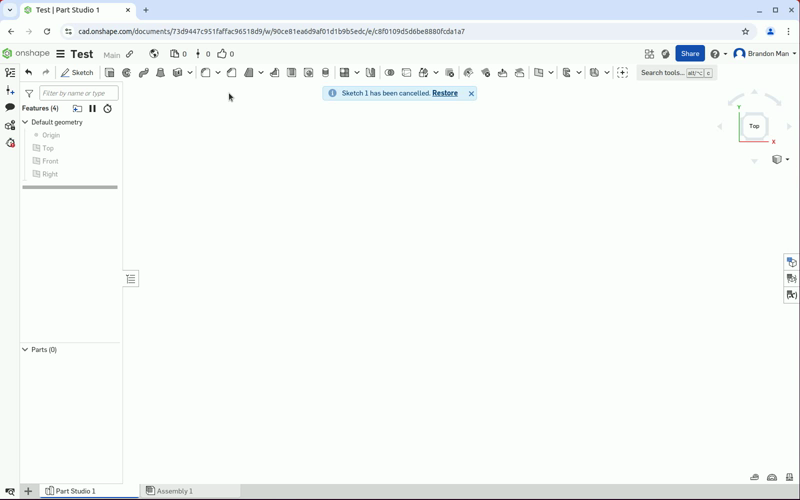
mouse_move(73, 352)
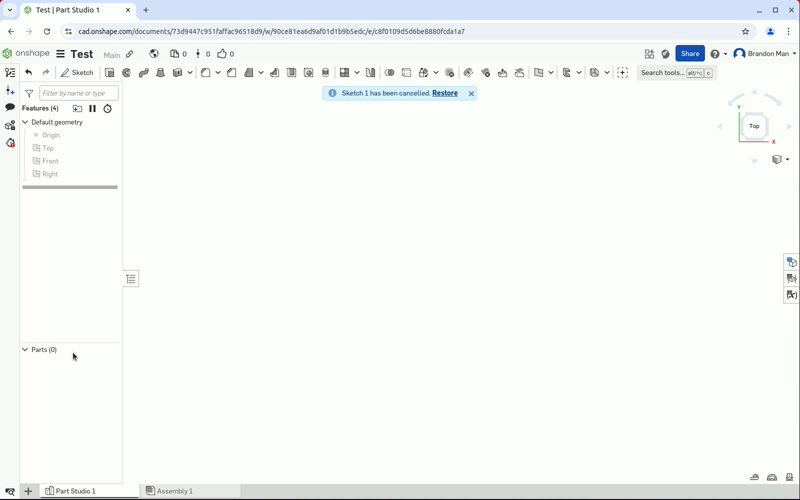
key(y)
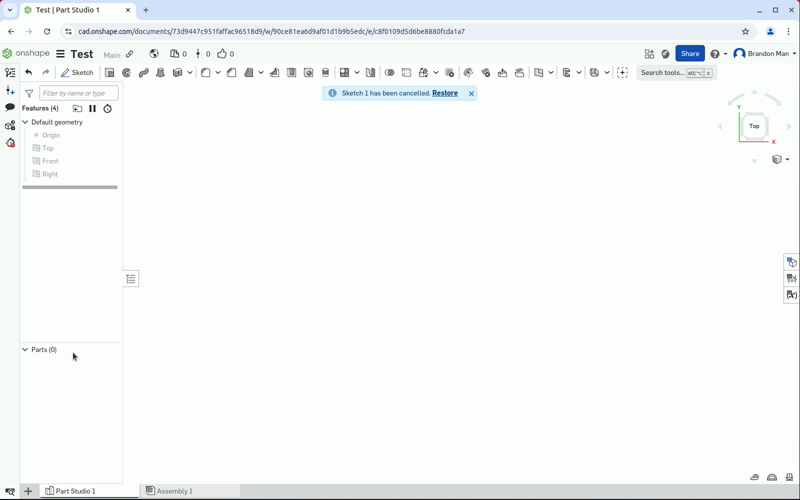
key(shift+p)
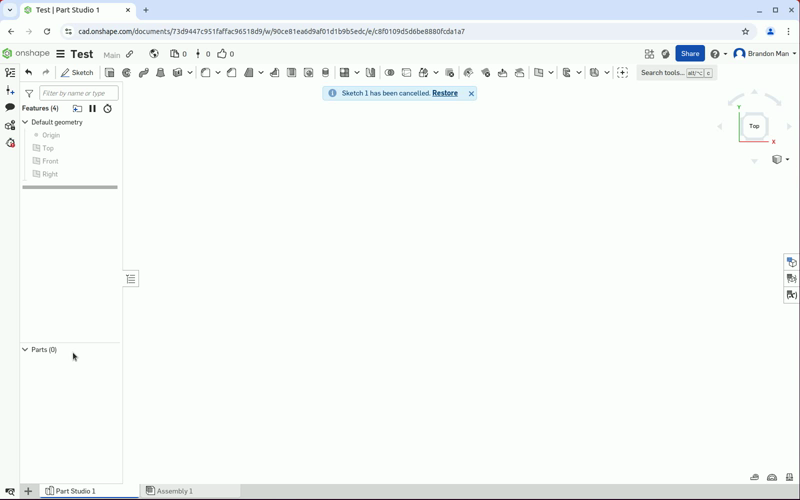
key(space)
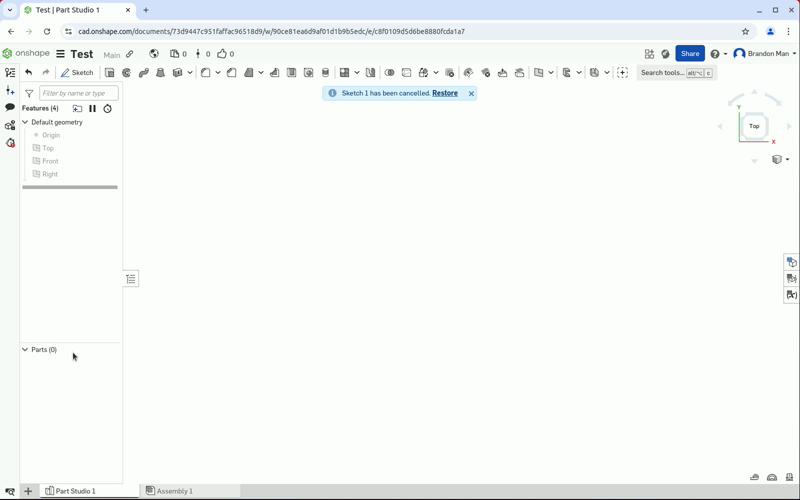
key_down(shift)
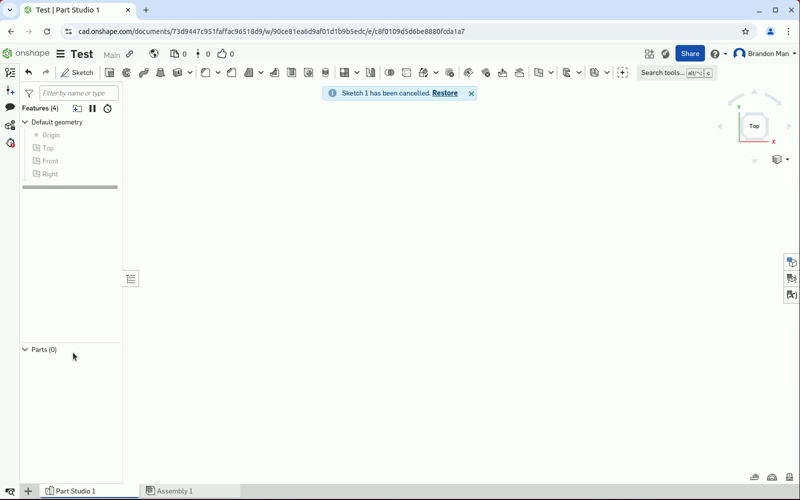
key(up)
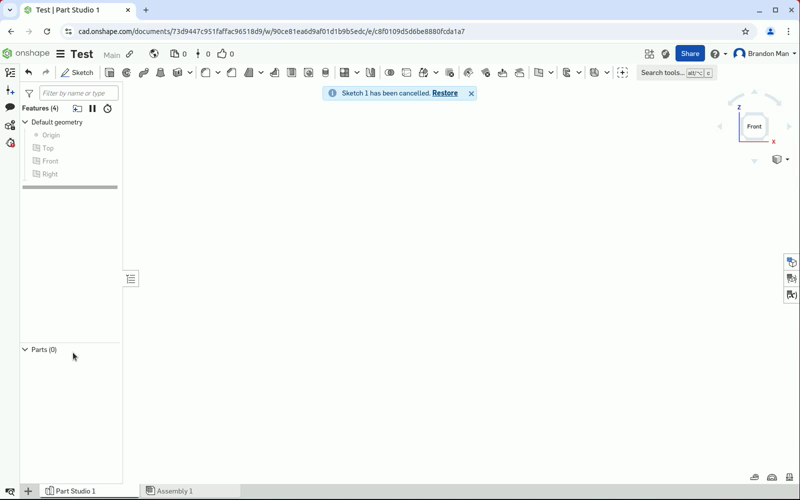
key_up(shift)
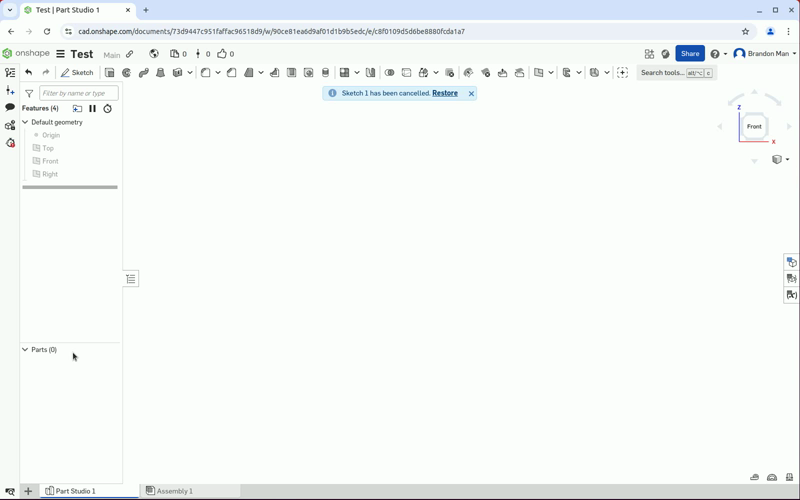
mouse_move(73, 352)
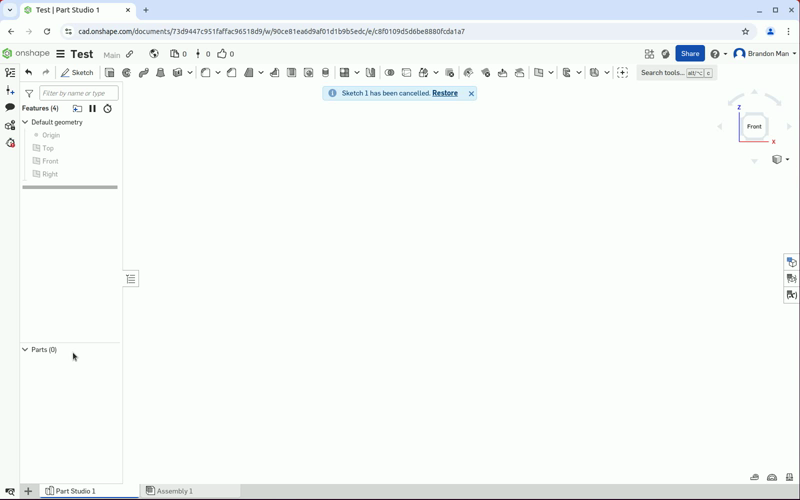
key(shift+y)
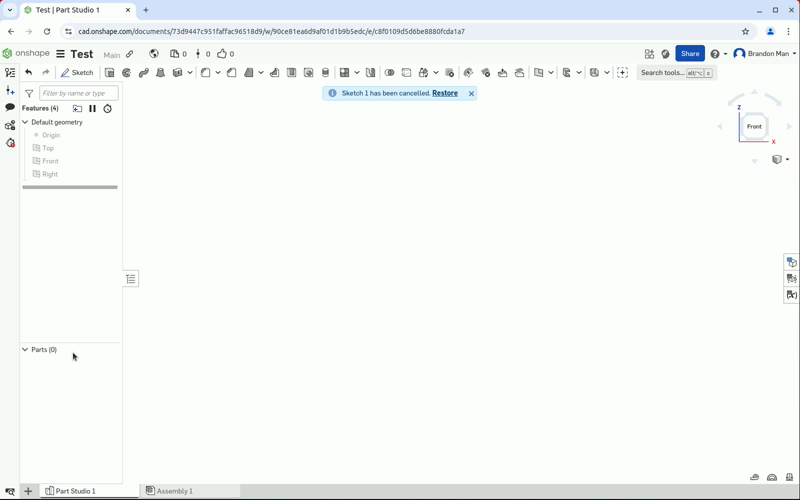
key(shift+s)
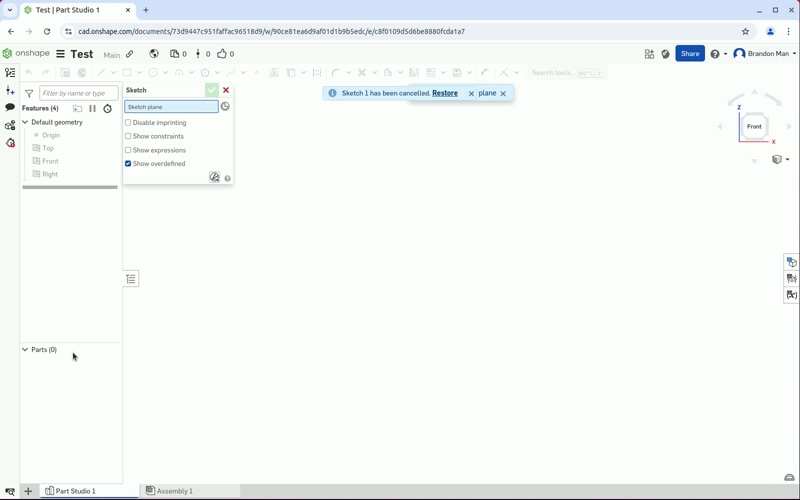
mouse_move(73, 163)
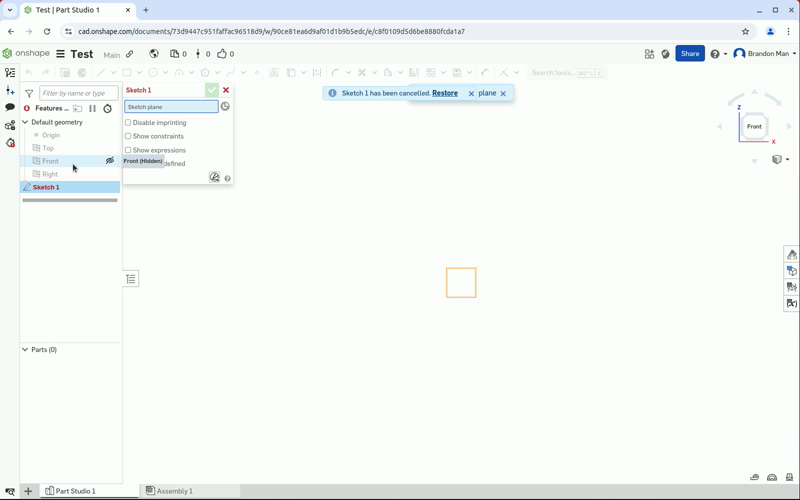
click(73, 163)
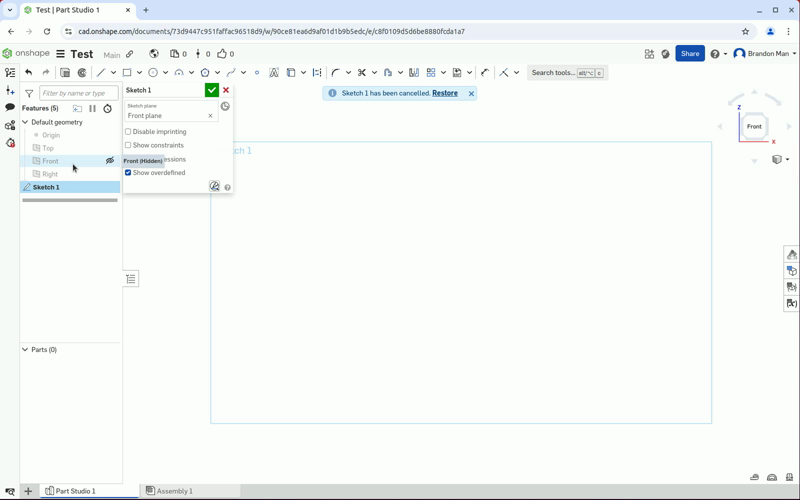
mouse_move(73, 352)
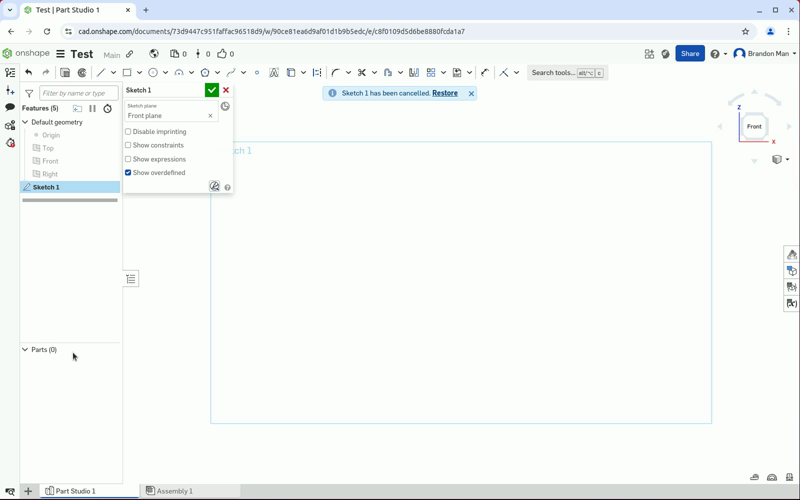
key(y)
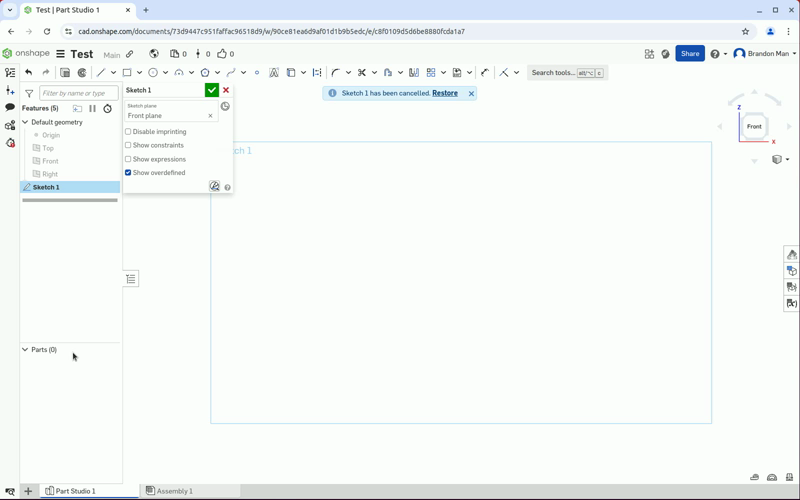
key(c)
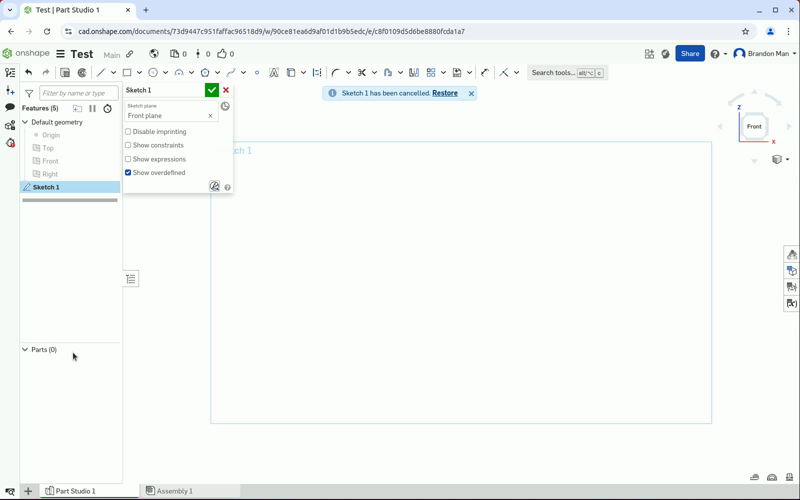
key_down(shift)
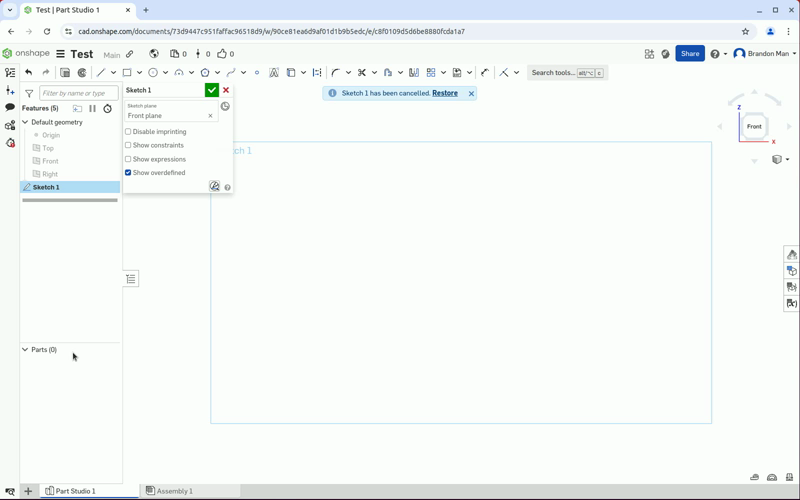
mouse_move(460, 282)
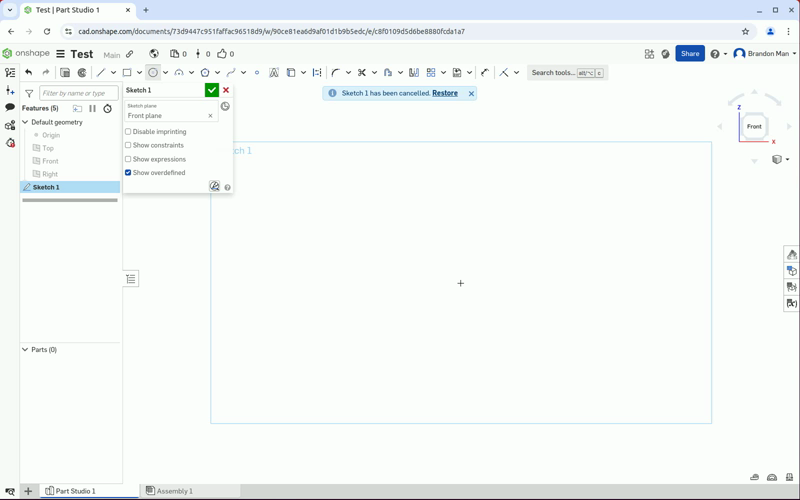
click(460, 282)
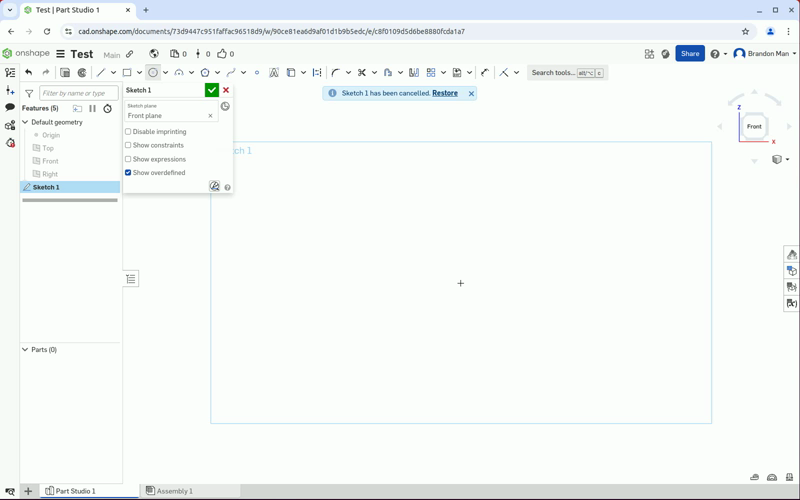
key_up(shift)
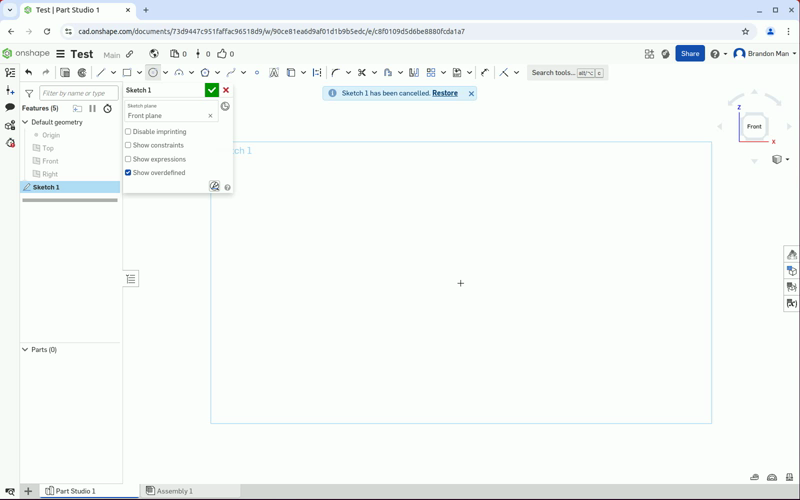
mouse_move(485, 282)
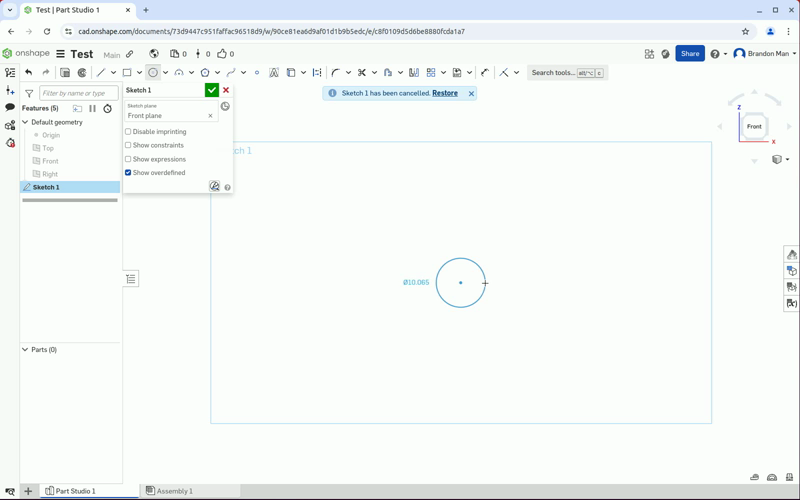
click(485, 282)
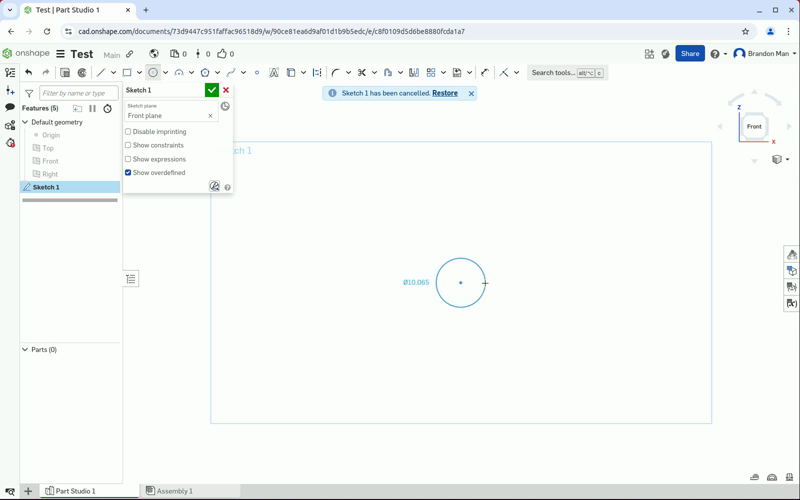
key(esc)
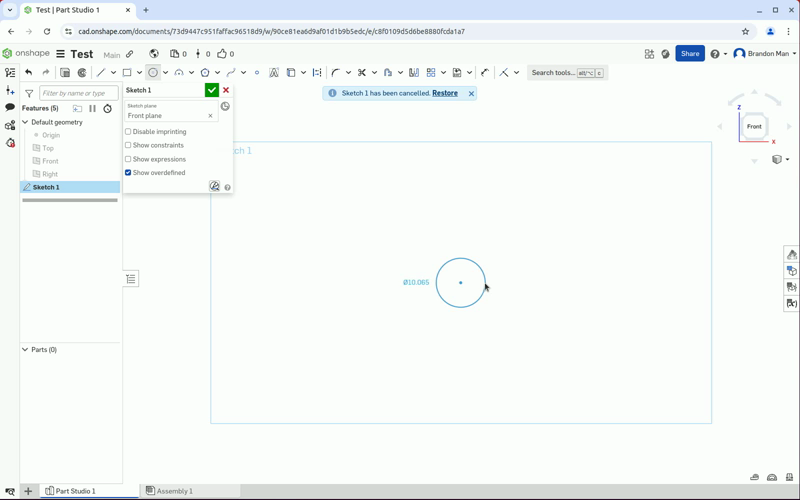
key(c)
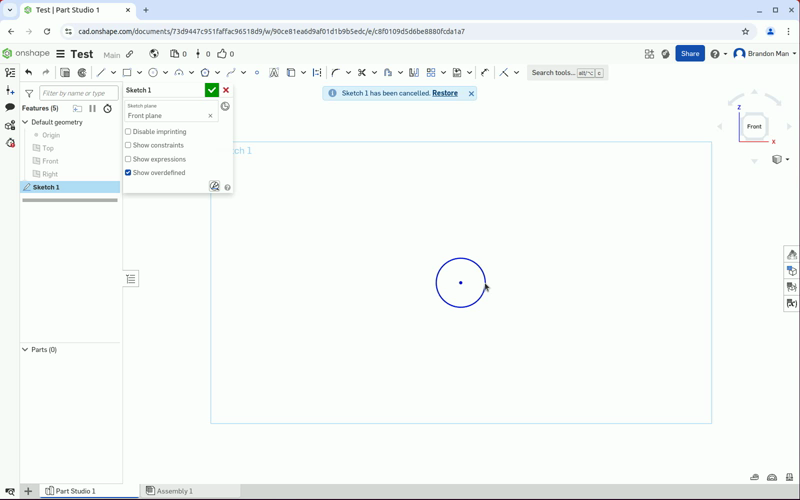
key_down(shift)
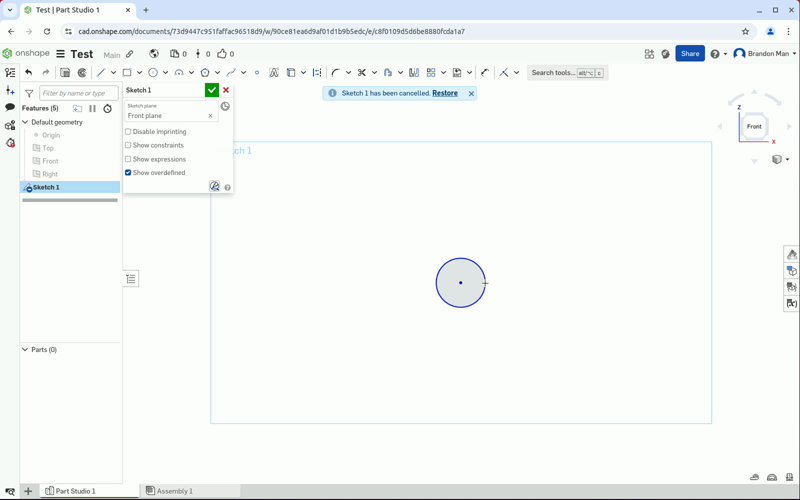
mouse_move(460, 282)
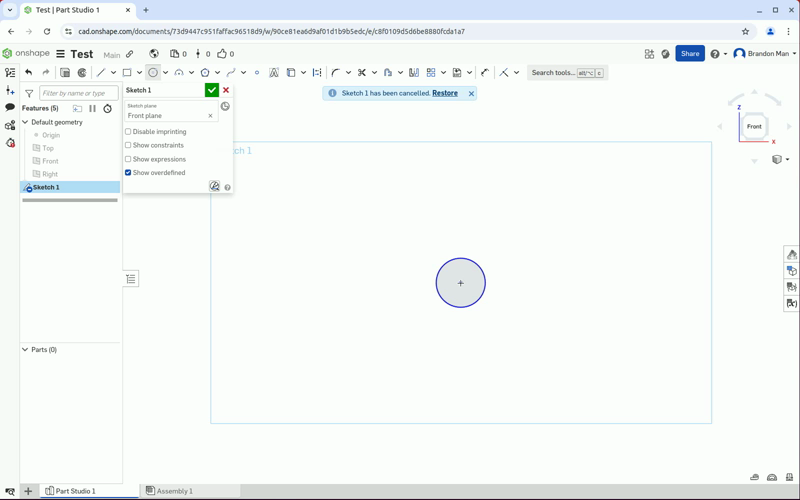
click(460, 282)
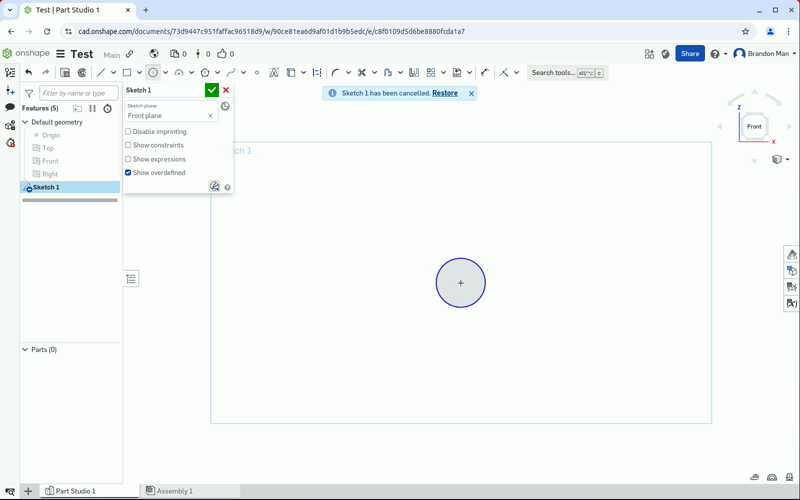
key_up(shift)
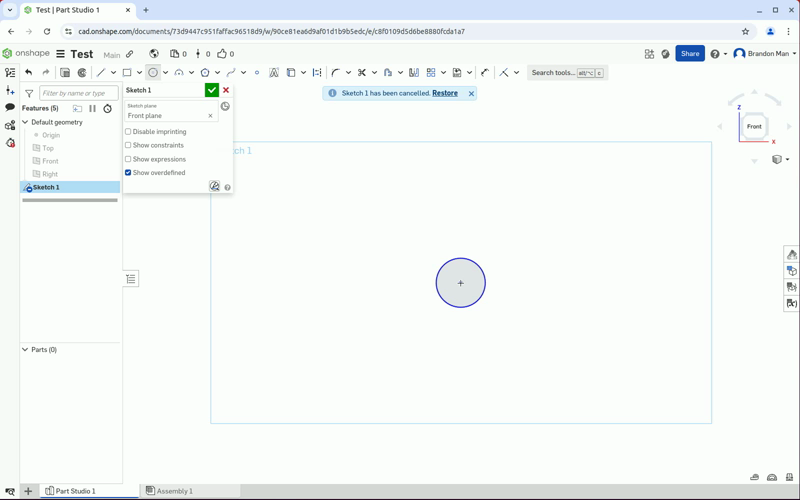
mouse_move(479, 282)
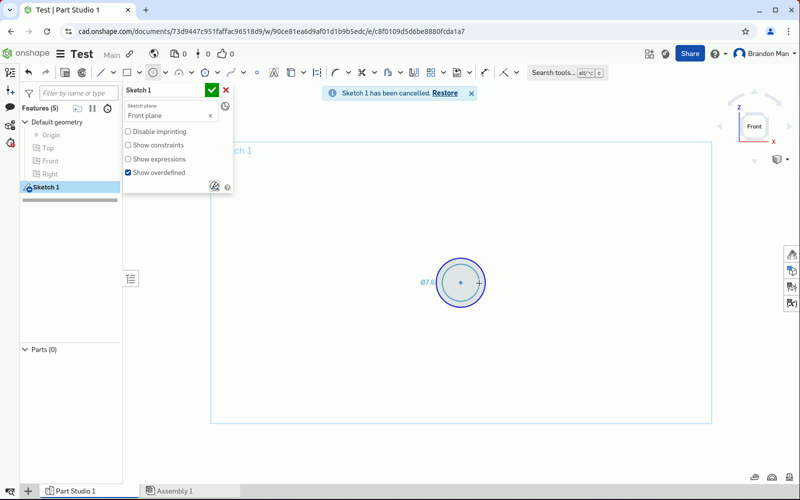
click(479, 282)
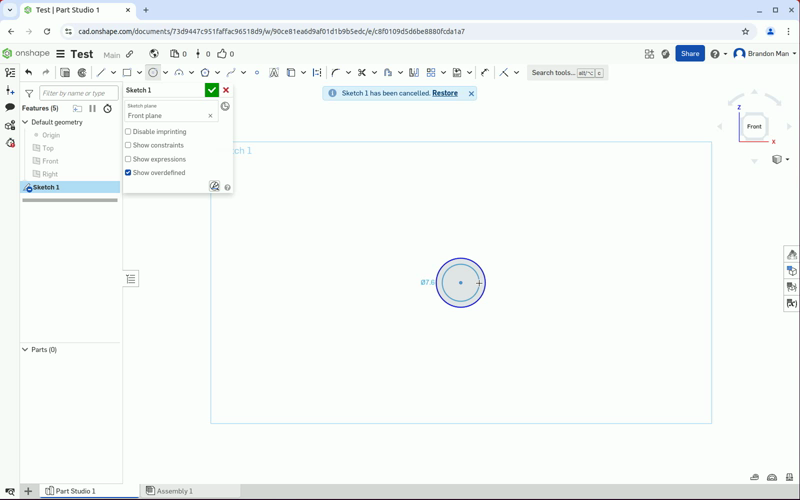
key(esc)
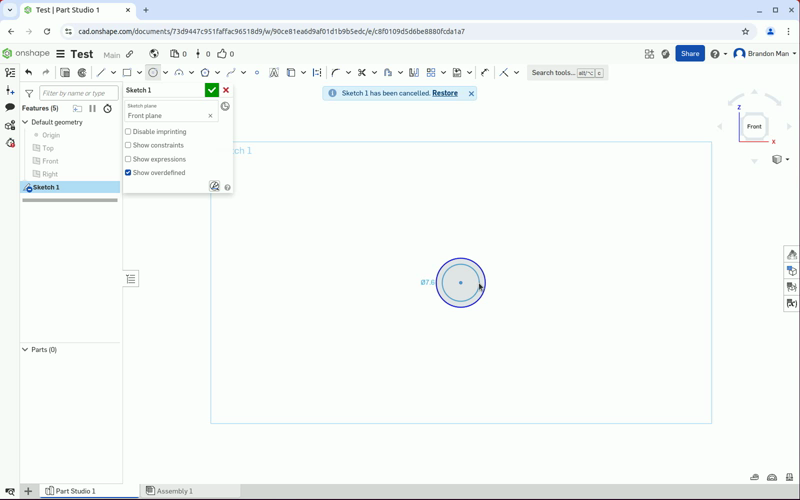
mouse_move(477, 297)
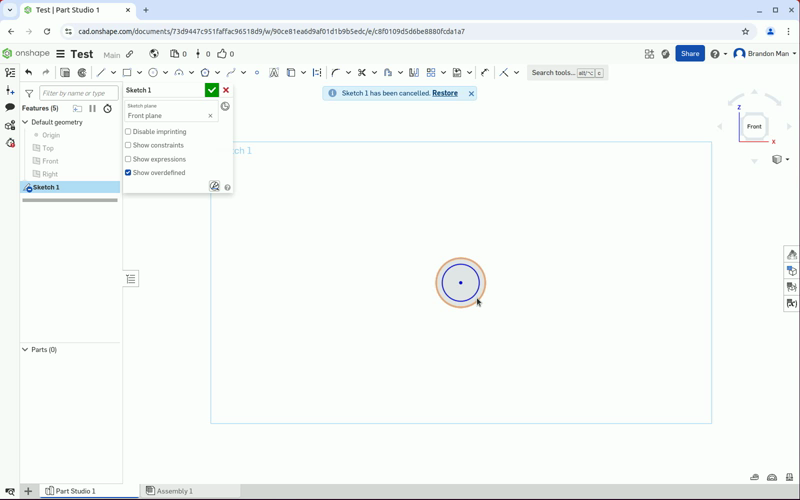
scroll(6)
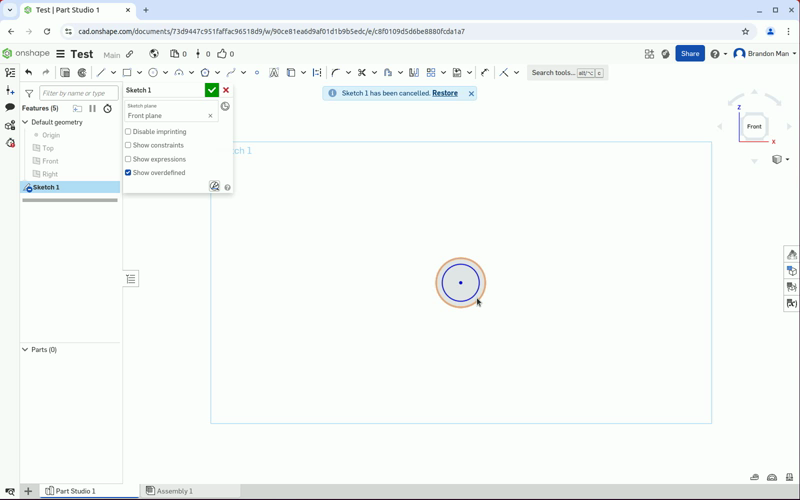
scroll(6)
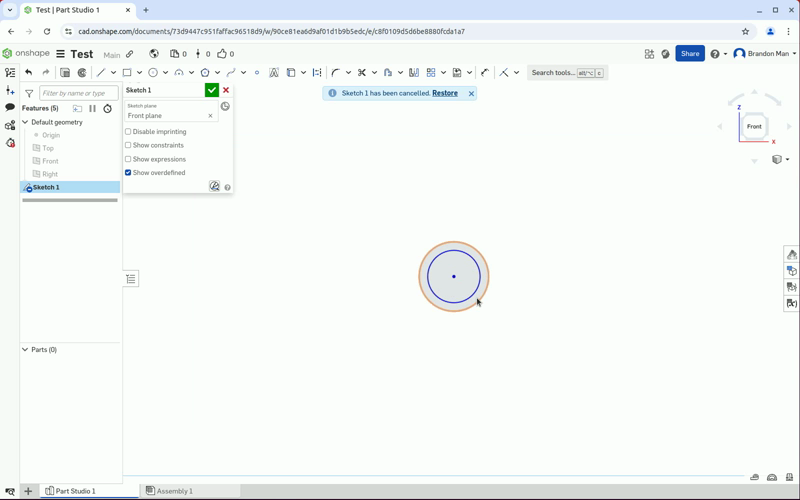
scroll(6)
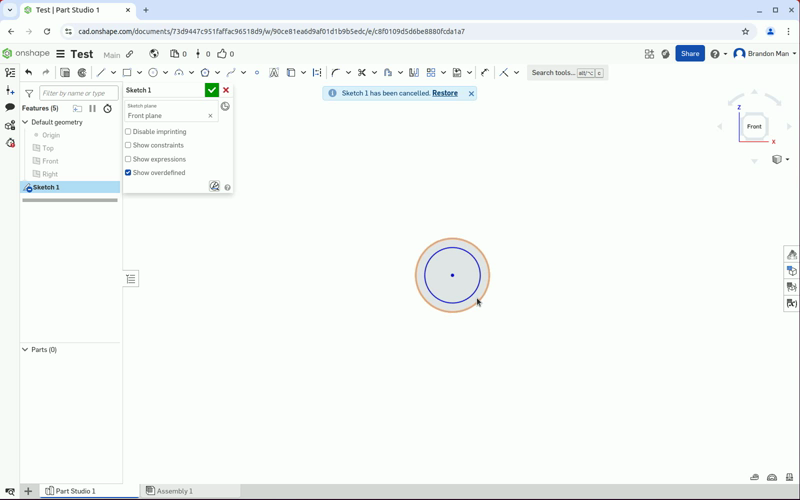
scroll(6)
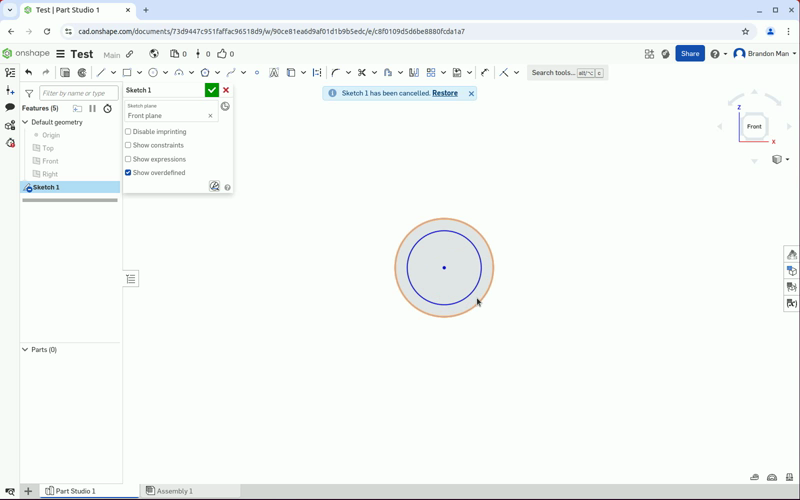
scroll(6)
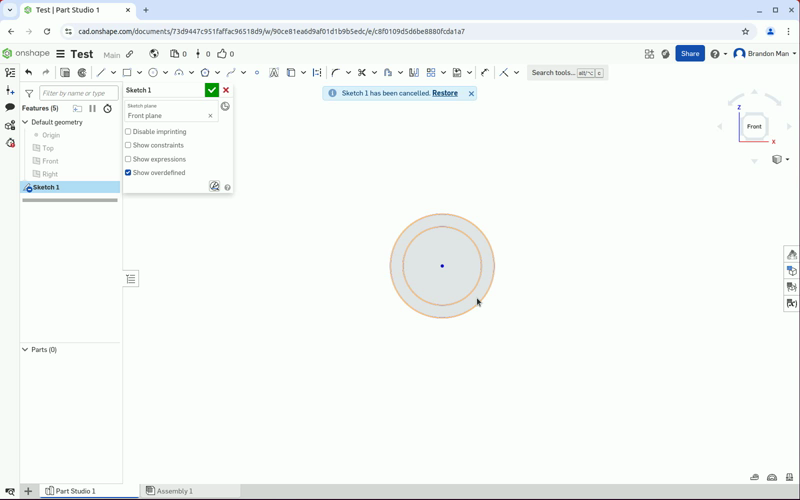
scroll(6)
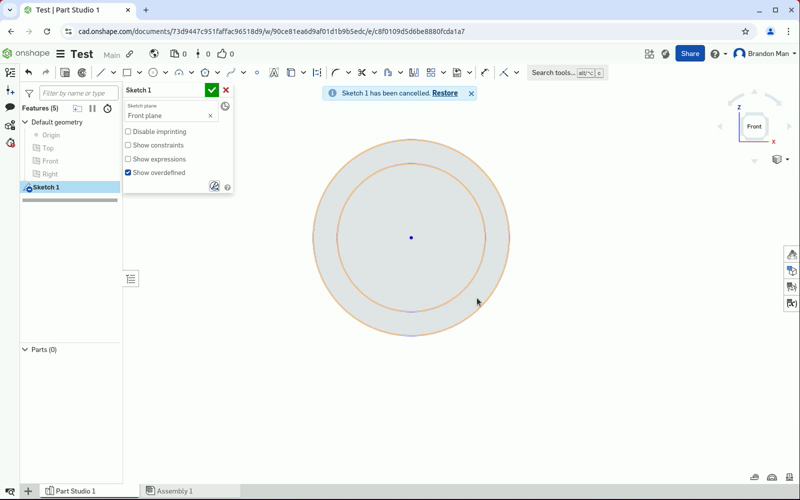
scroll(6)
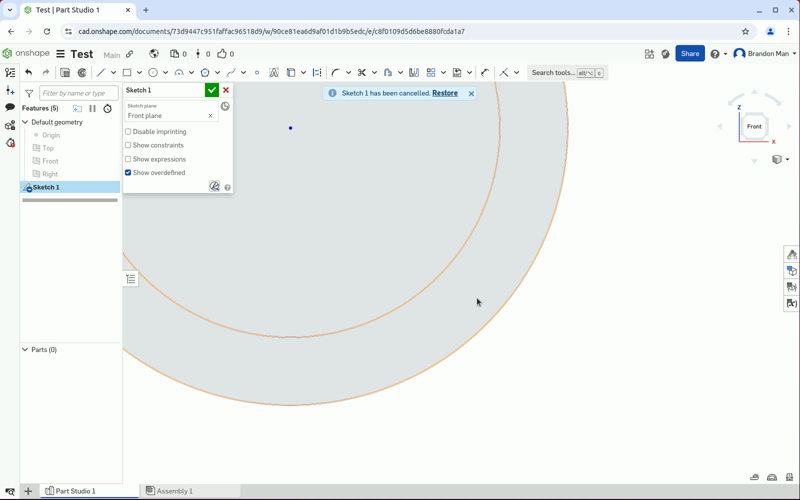
click(477, 297)
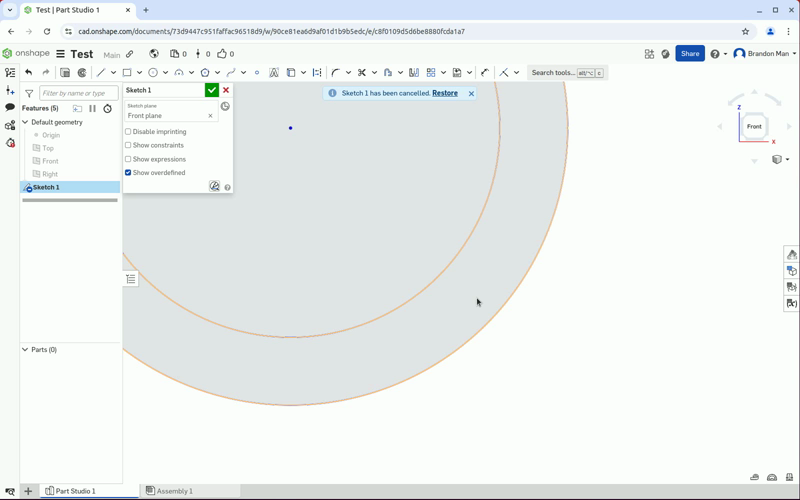
scroll(-6)
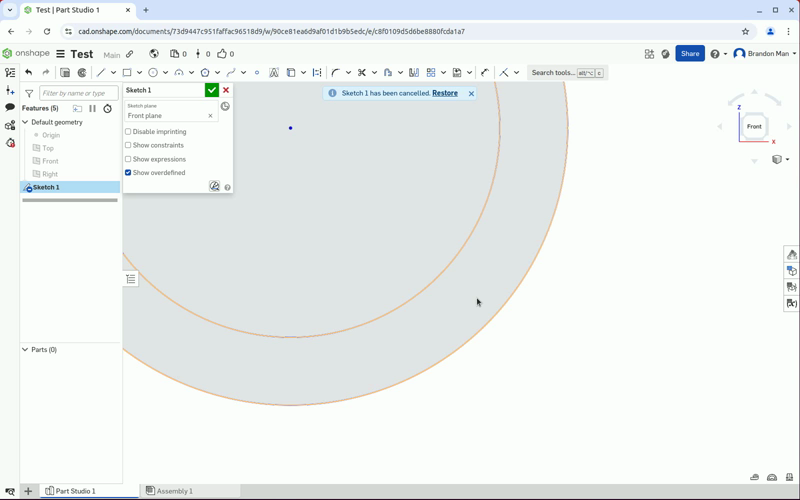
scroll(-6)
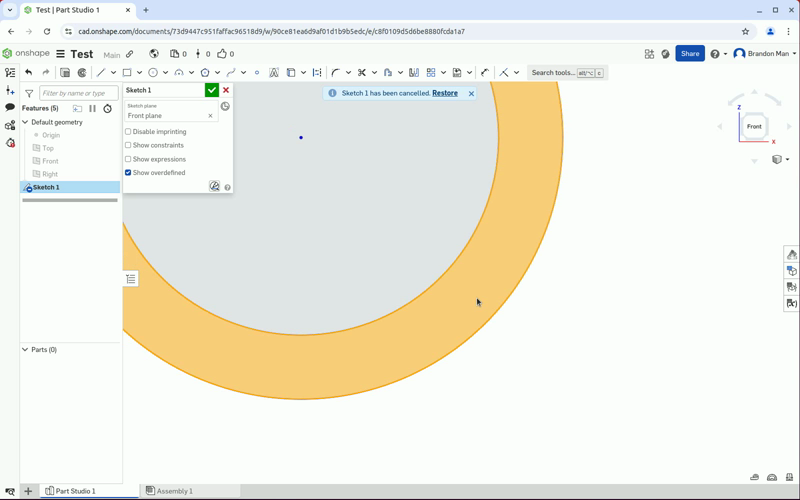
scroll(-6)
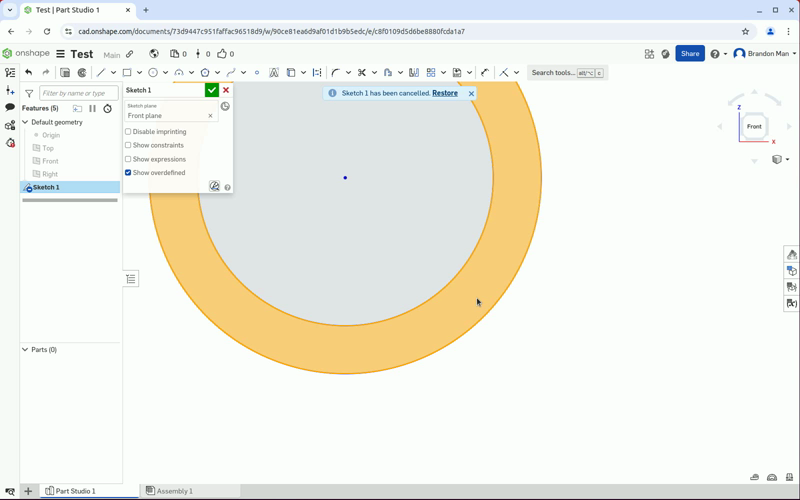
scroll(-6)
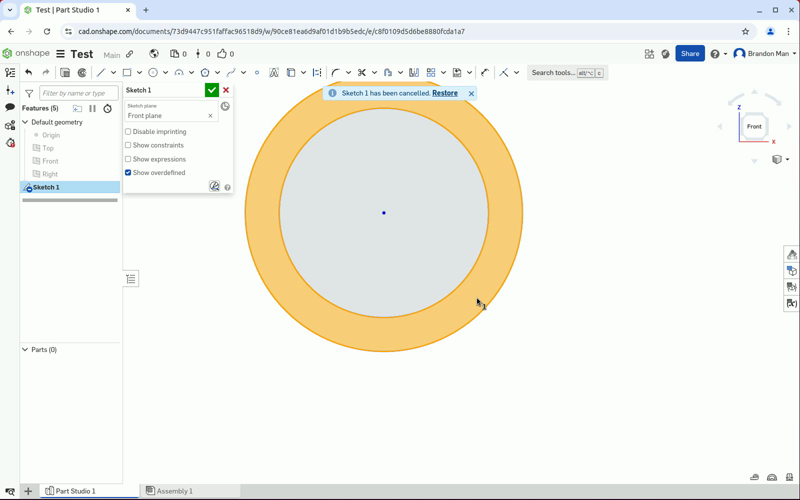
scroll(-6)
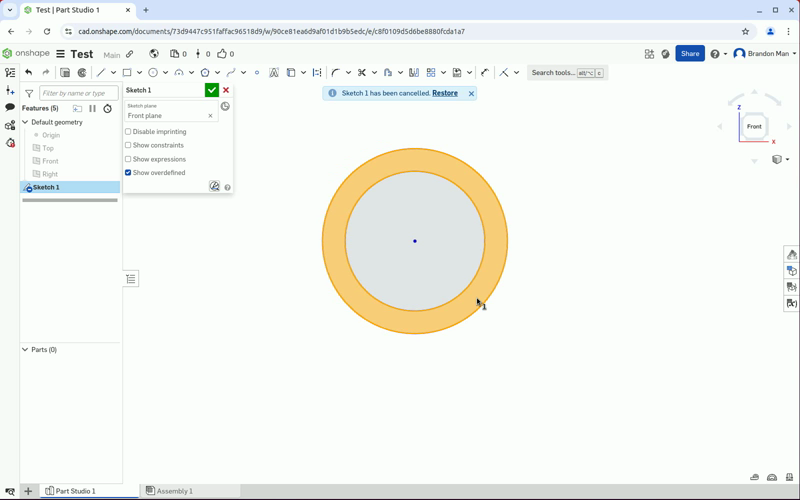
scroll(-6)
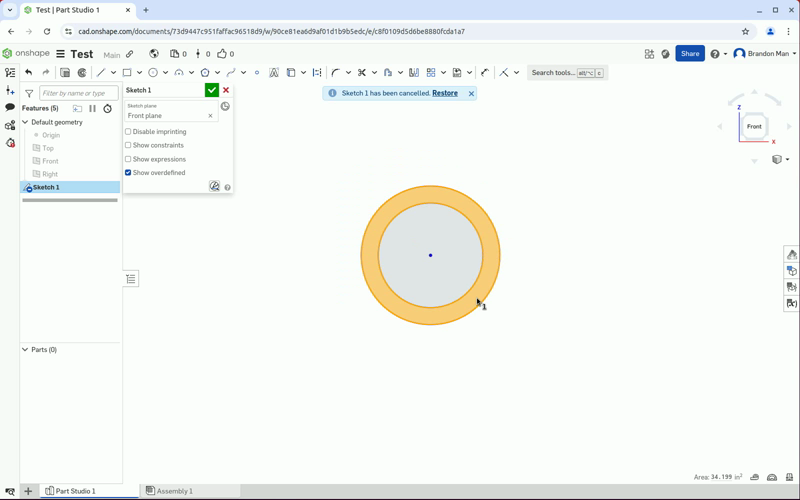
scroll(-6)
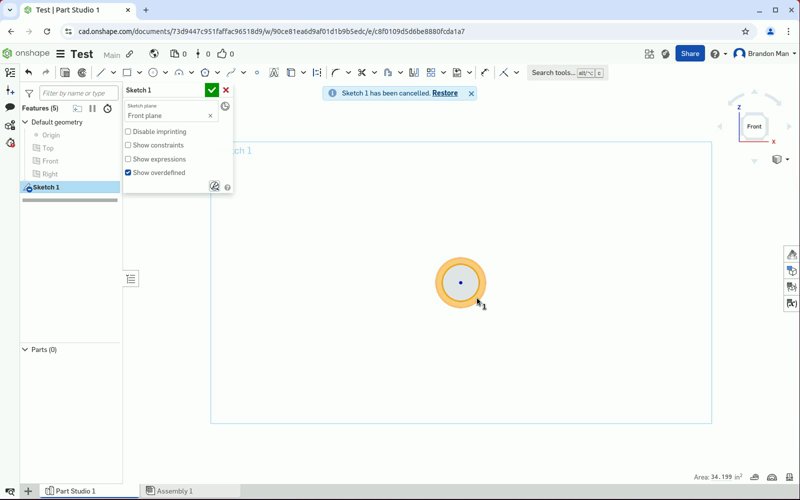
mouse_move(73, 352)
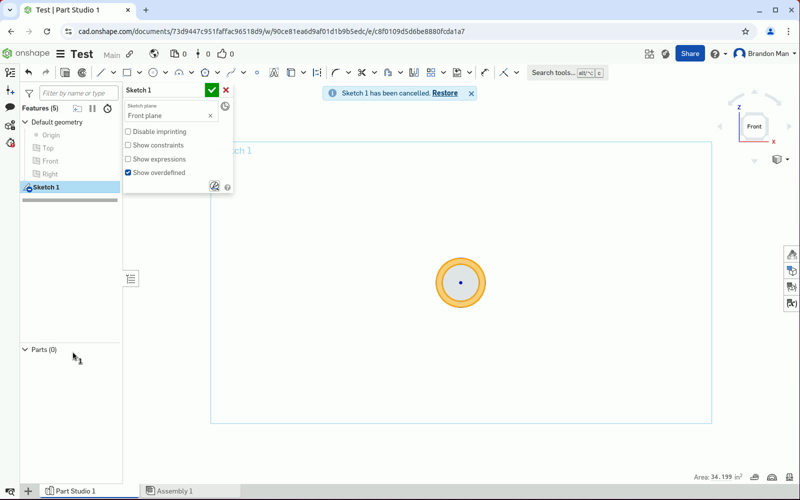
key(shift+y)
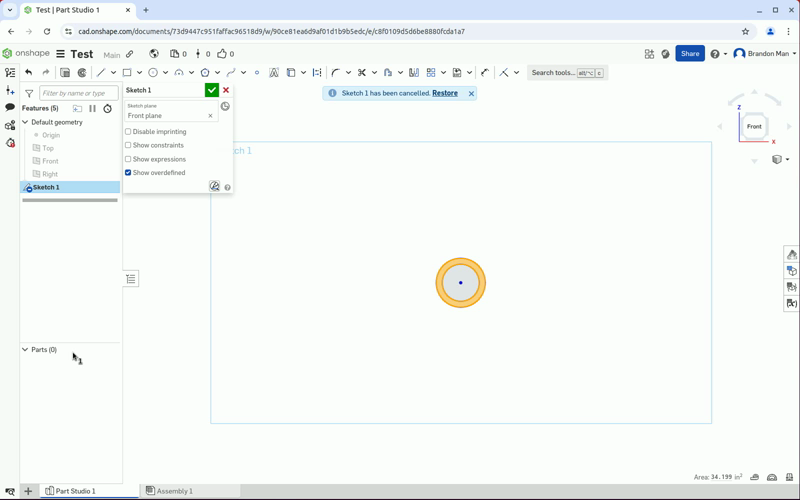
key(shift+e)
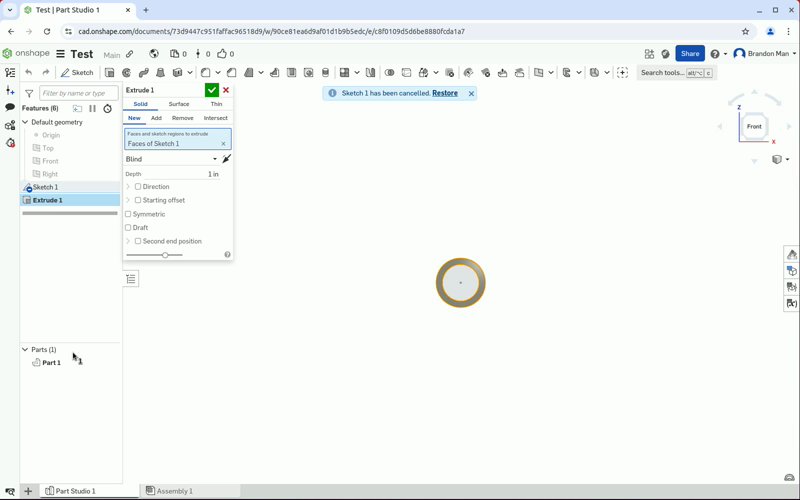
mouse_move(143, 106)
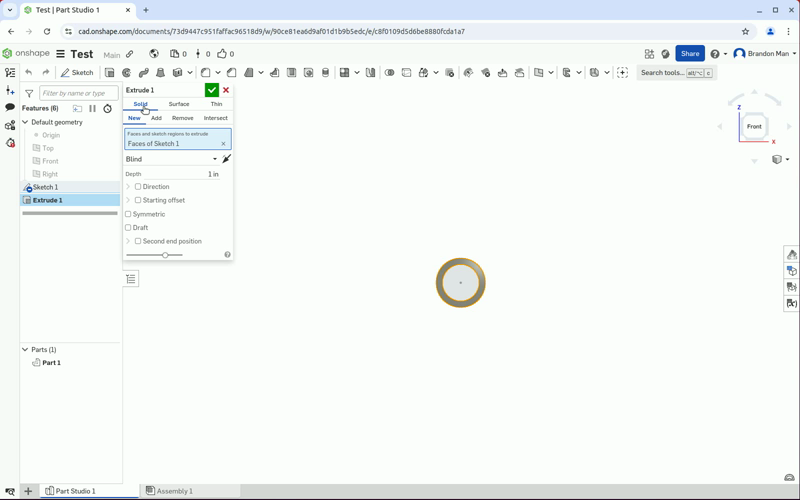
click(143, 106)
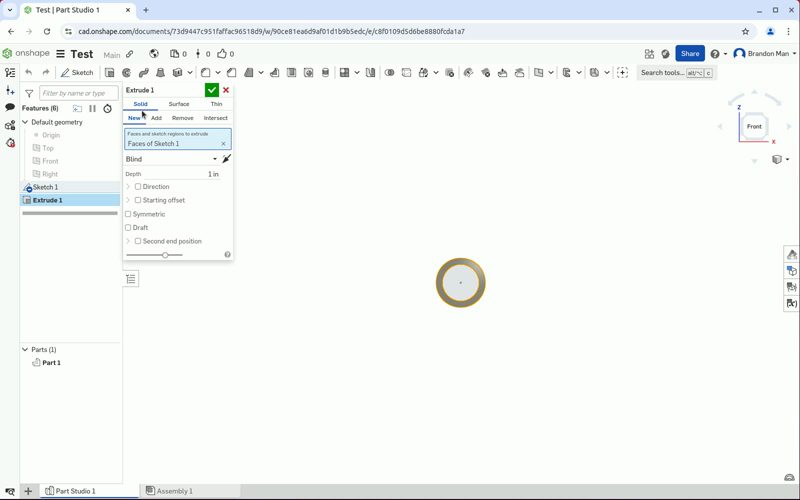
mouse_move(137, 120)
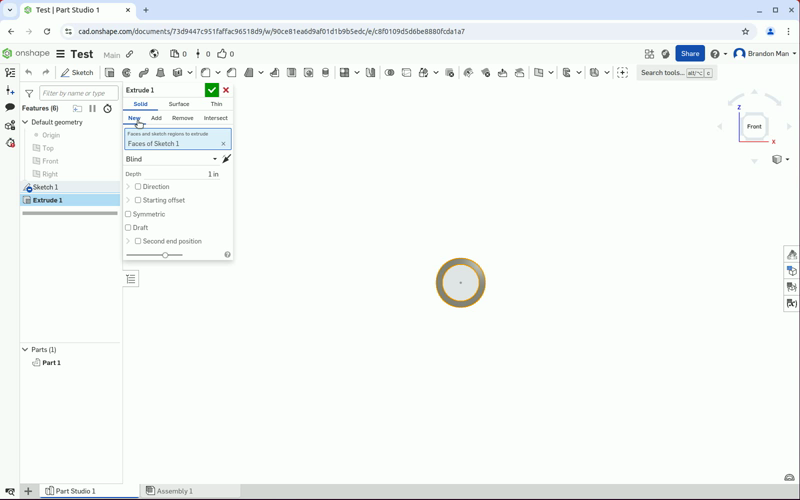
click(137, 120)
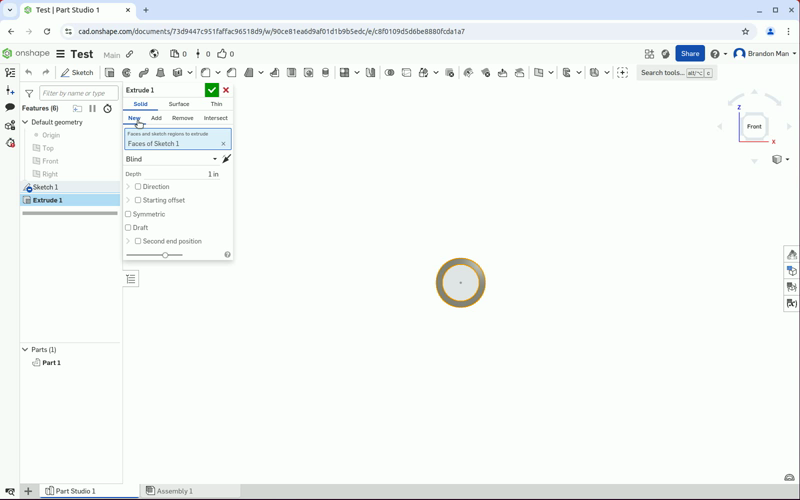
key(tab, 4)
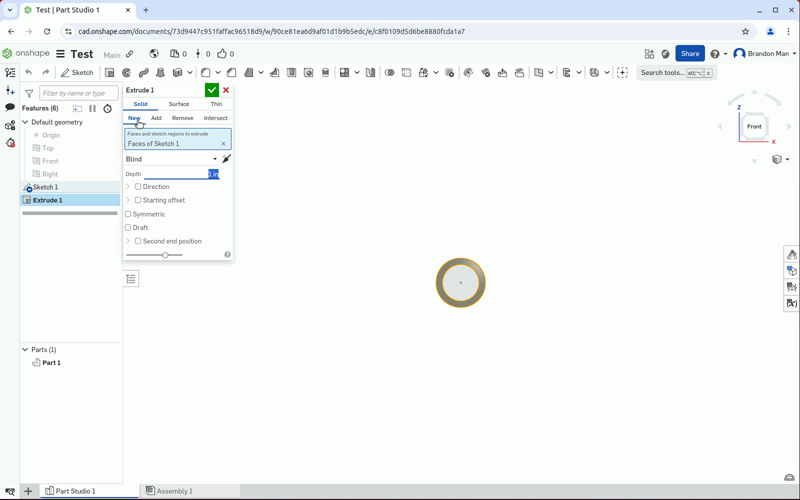
text(0.963)
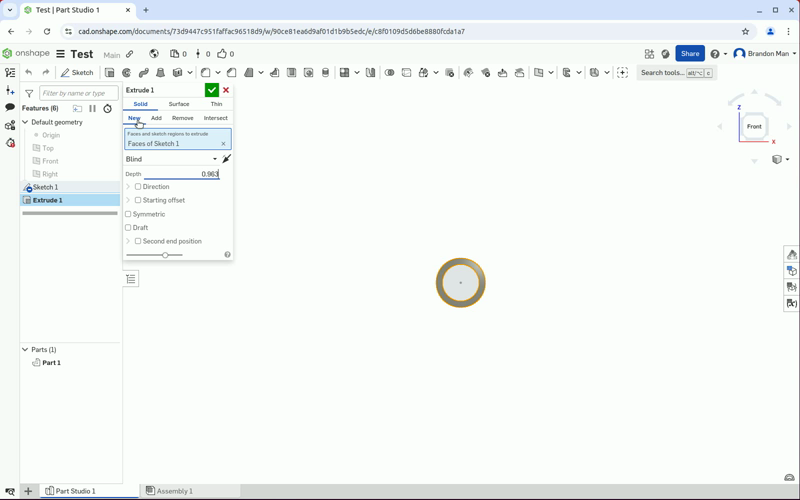
key(enter)
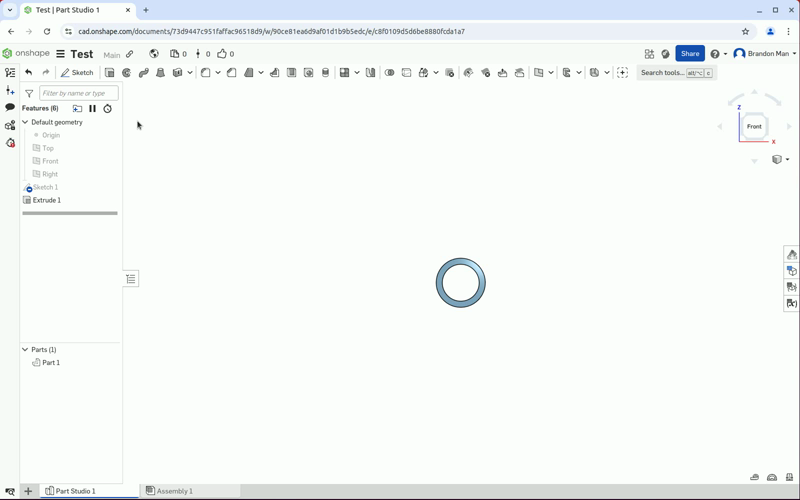
key(shift+h)
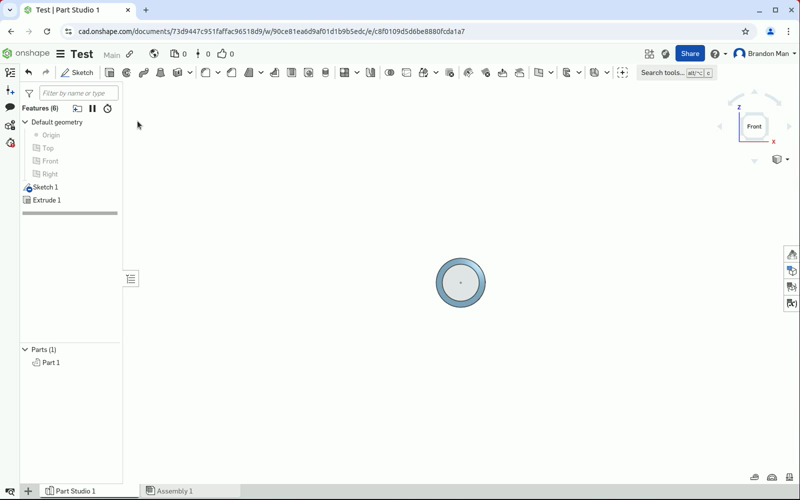
key(shift+h)
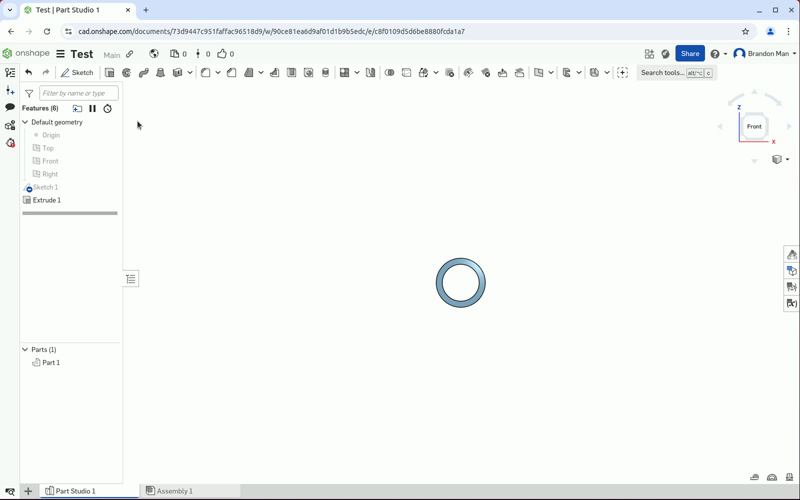
mouse_move(73, 189)
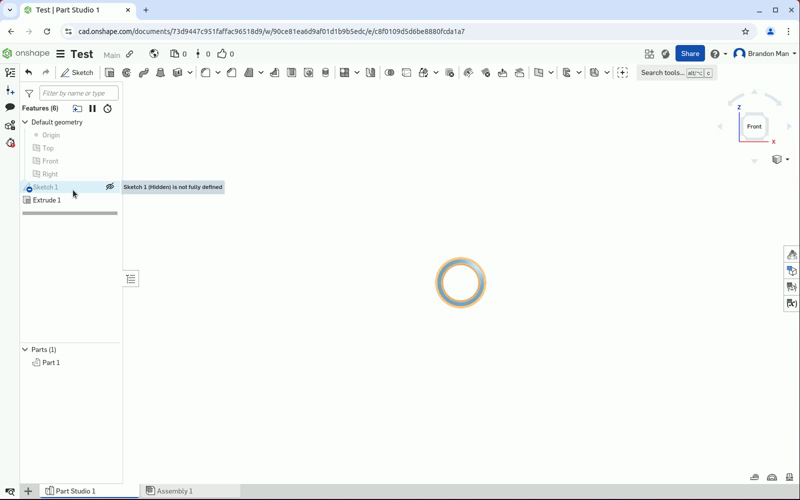
click(73, 189)
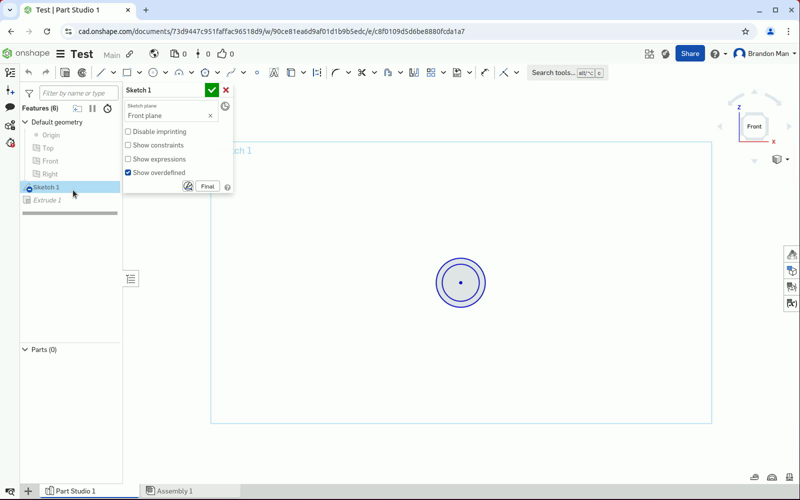
mouse_move(229, 92)
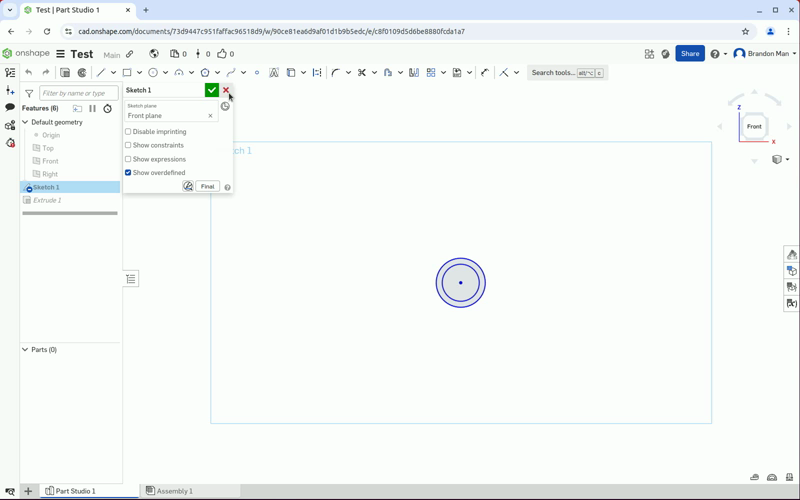
click(229, 92)
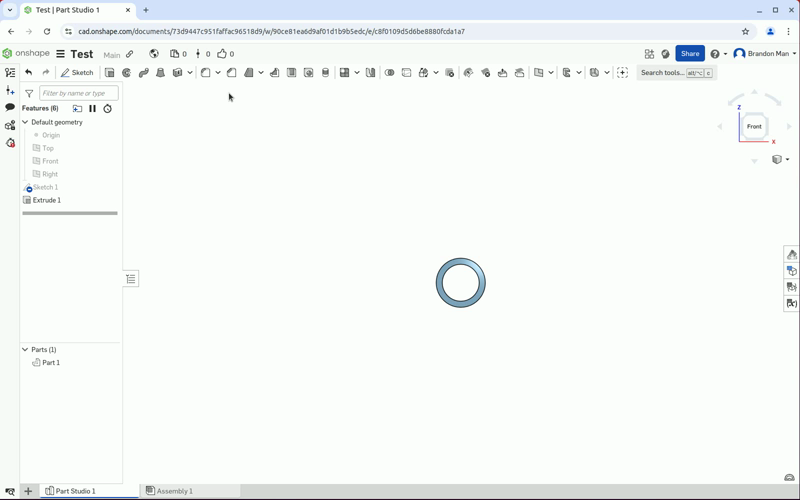
mouse_move(541, 75)
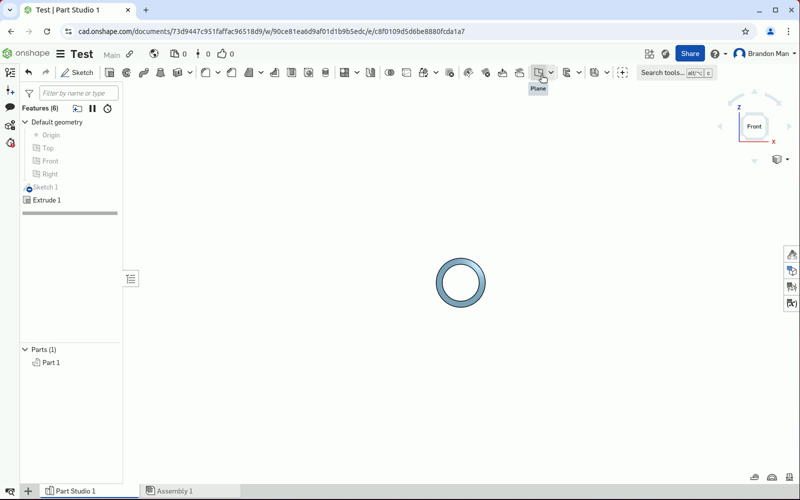
click(541, 75)
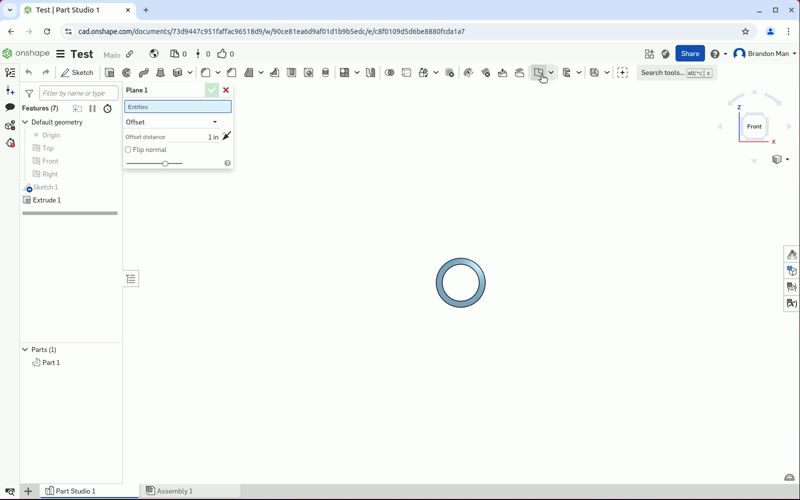
mouse_move(73, 163)
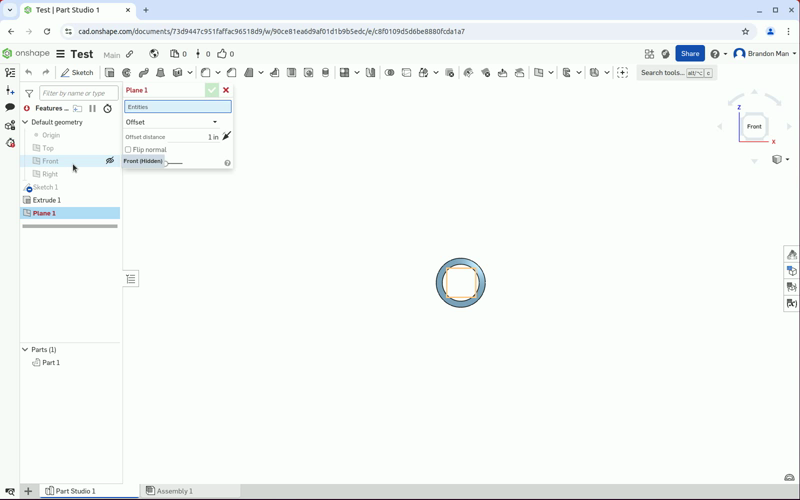
click(73, 163)
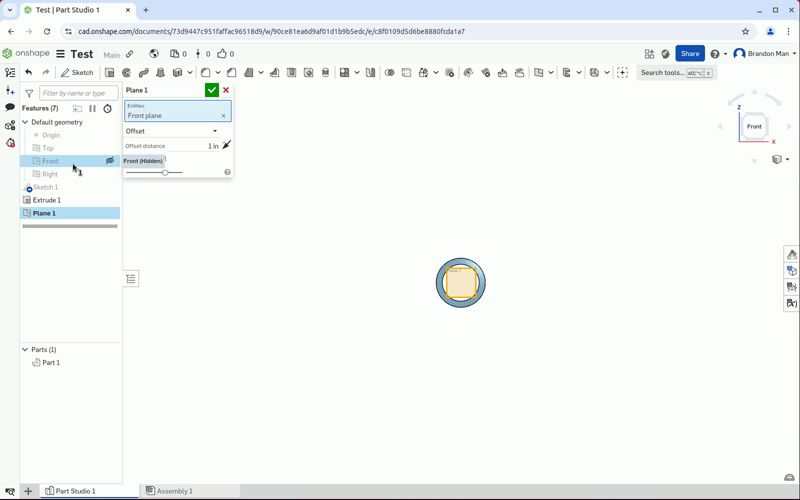
key(tab, 2)
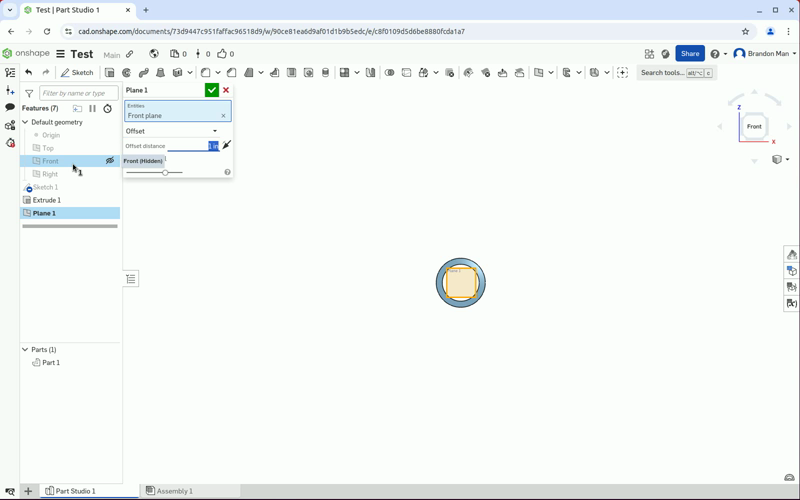
text(0.955)
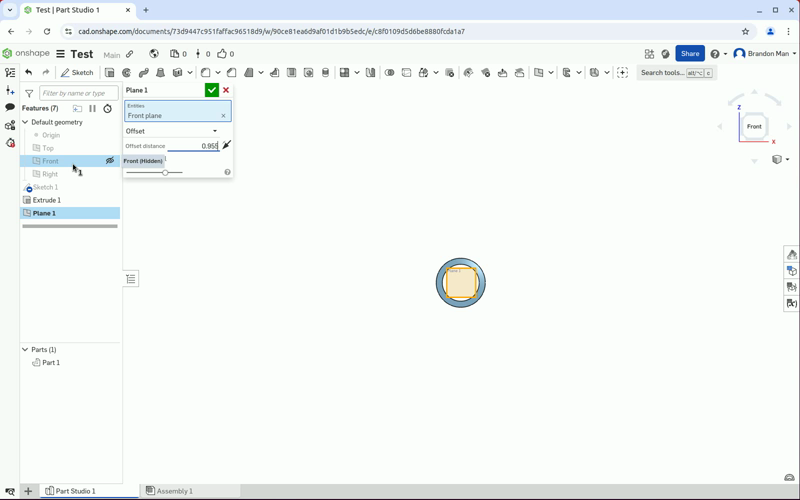
key(enter, 2)
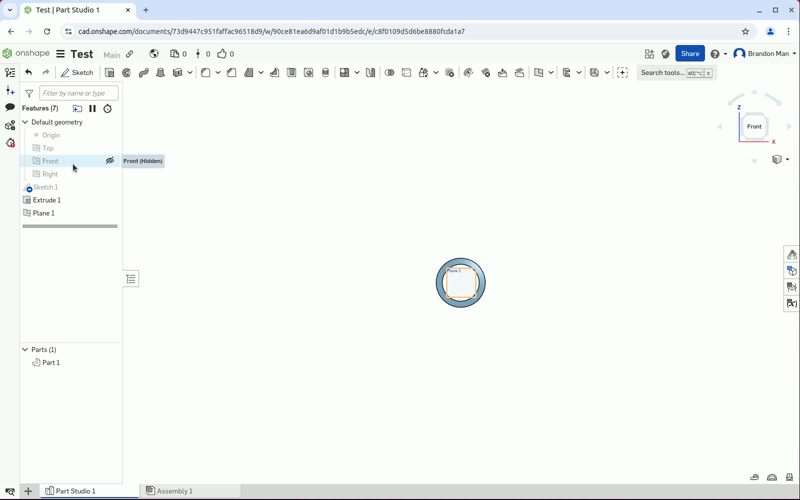
key(shift+s)
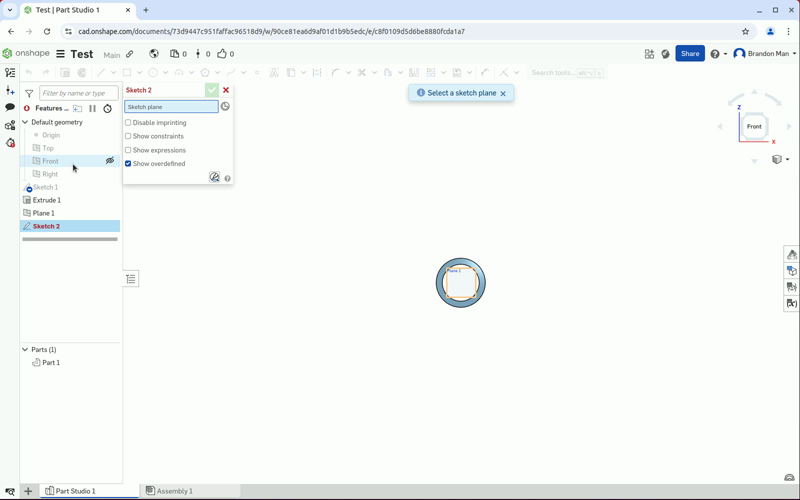
mouse_move(73, 215)
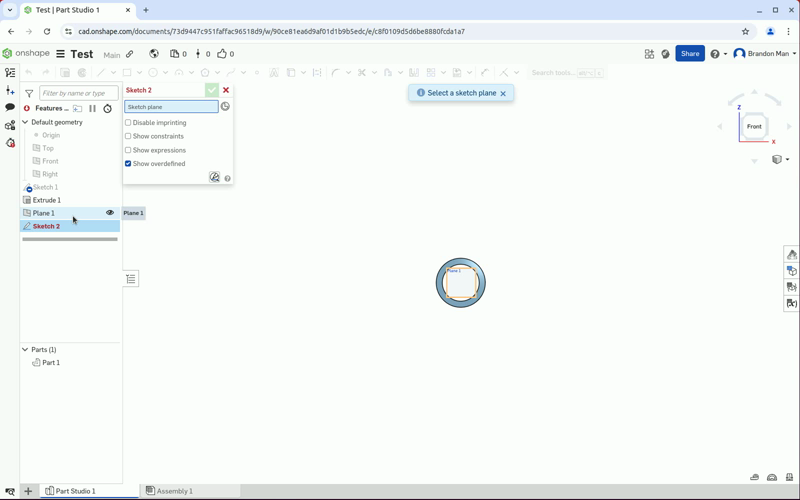
click(73, 215)
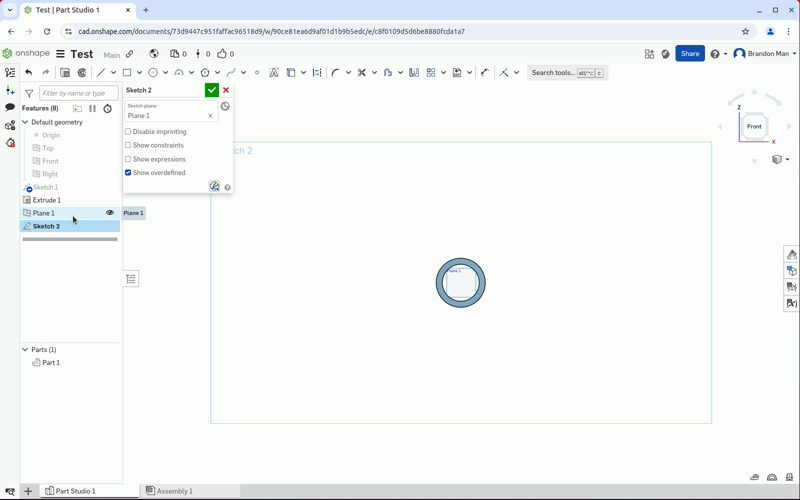
mouse_move(73, 352)
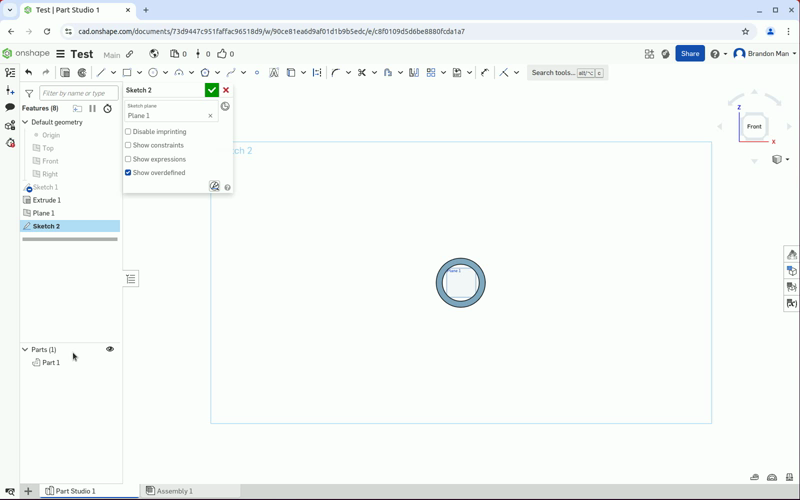
key(y)
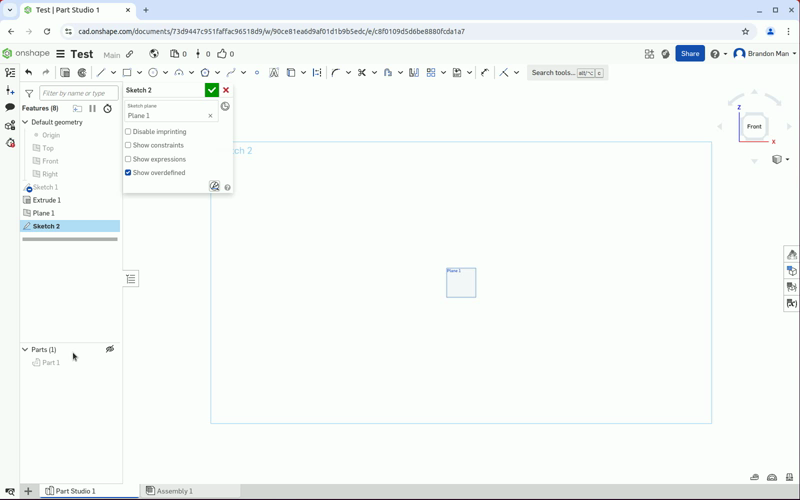
key(a)
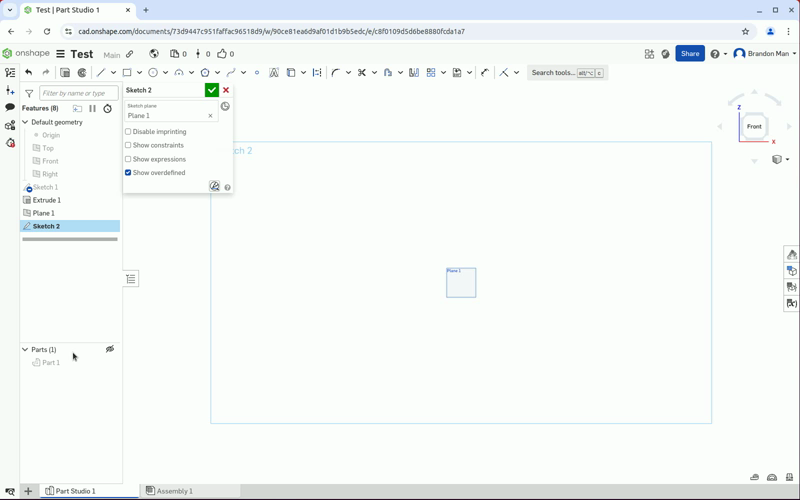
key_down(shift)
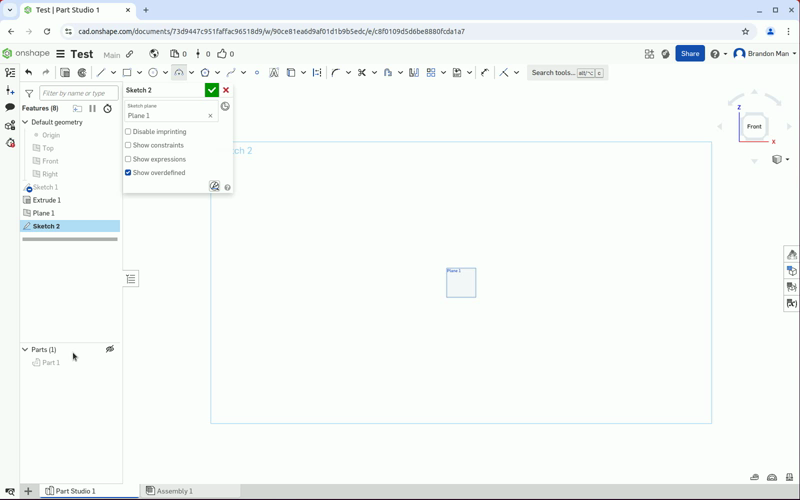
mouse_move(436, 282)
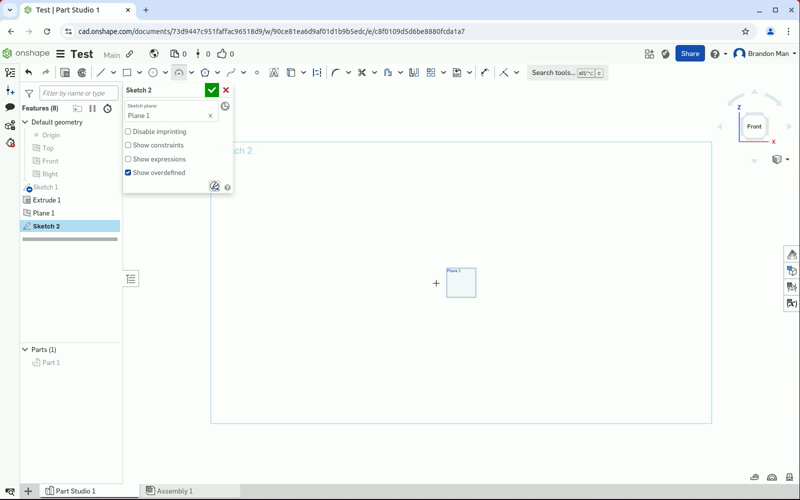
click(436, 282)
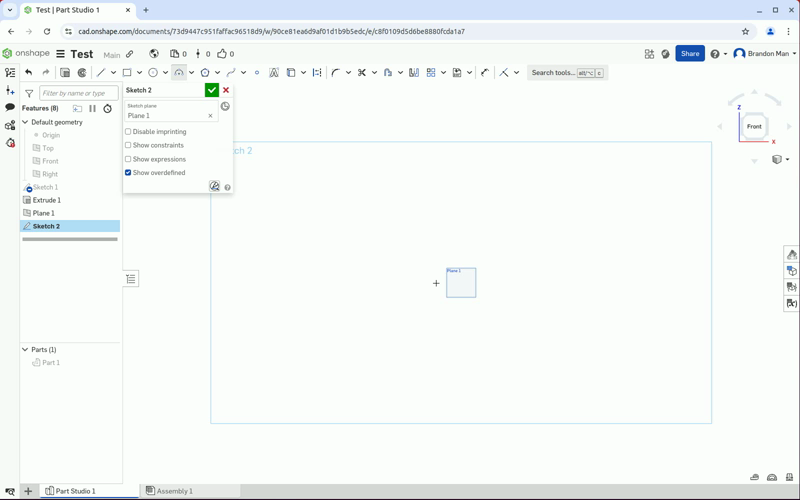
key_up(shift)
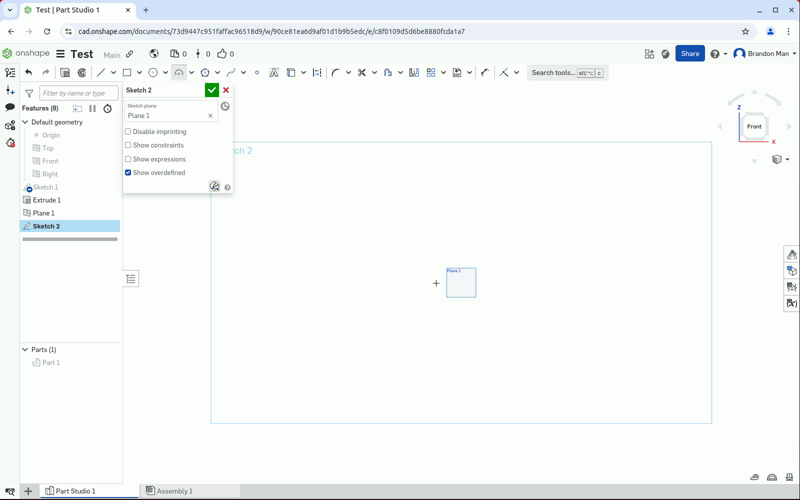
key_down(shift)
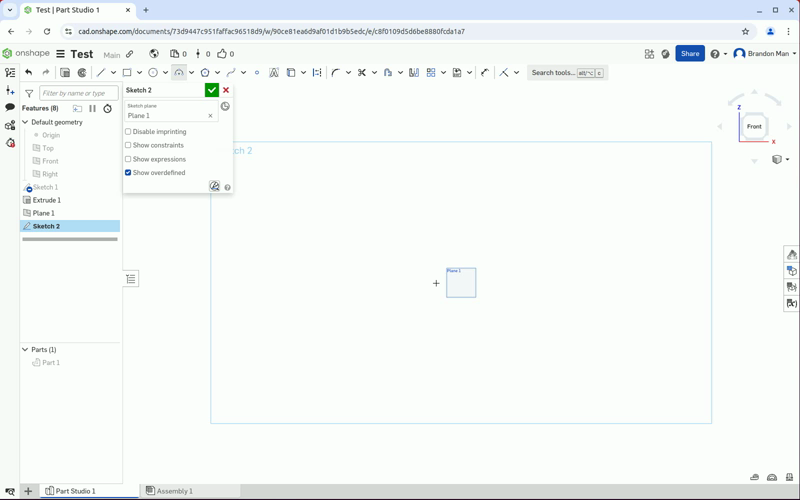
mouse_move(484, 282)
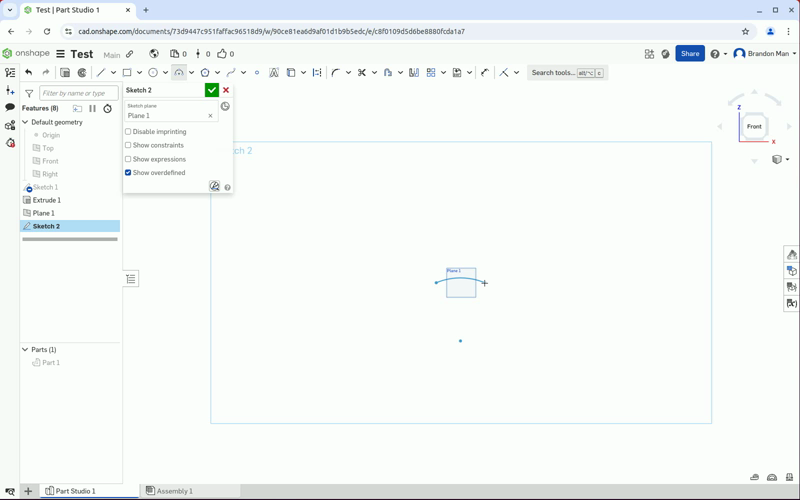
click(484, 282)
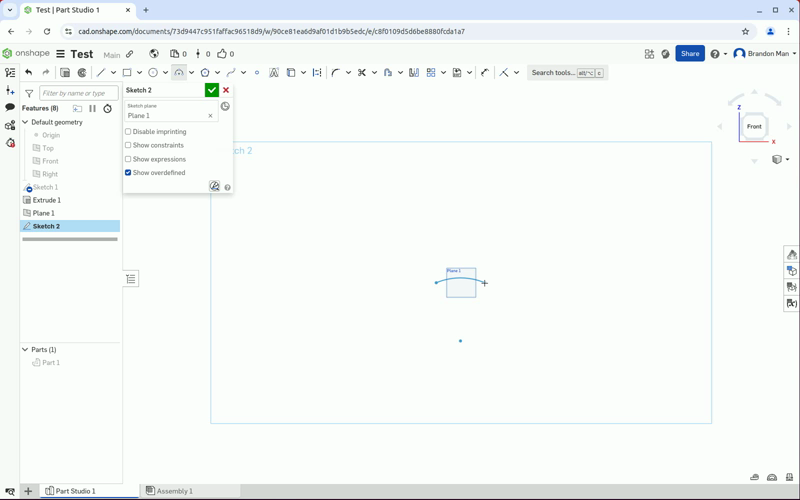
mouse_move(460, 307)
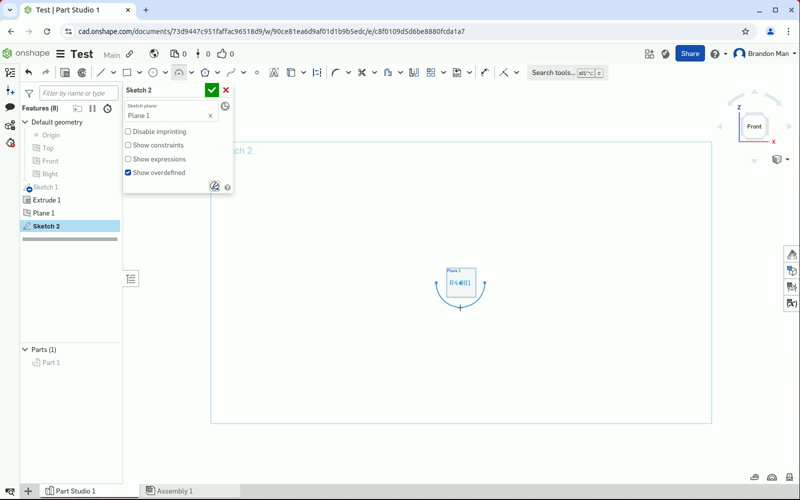
click(460, 307)
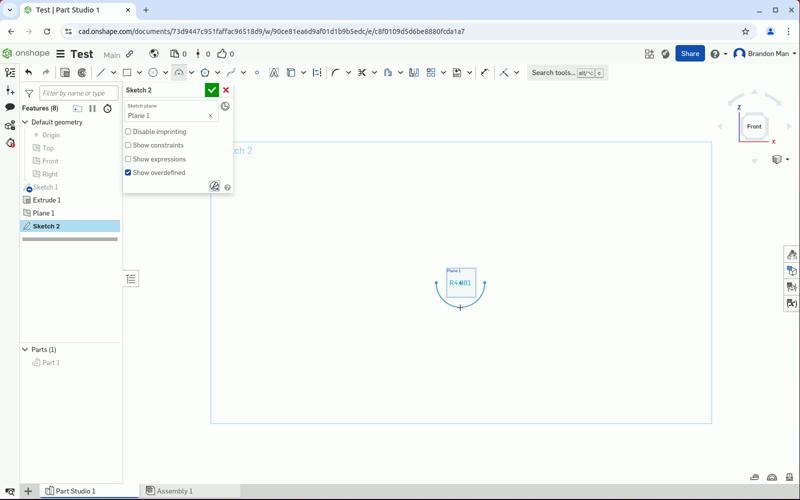
key_up(shift)
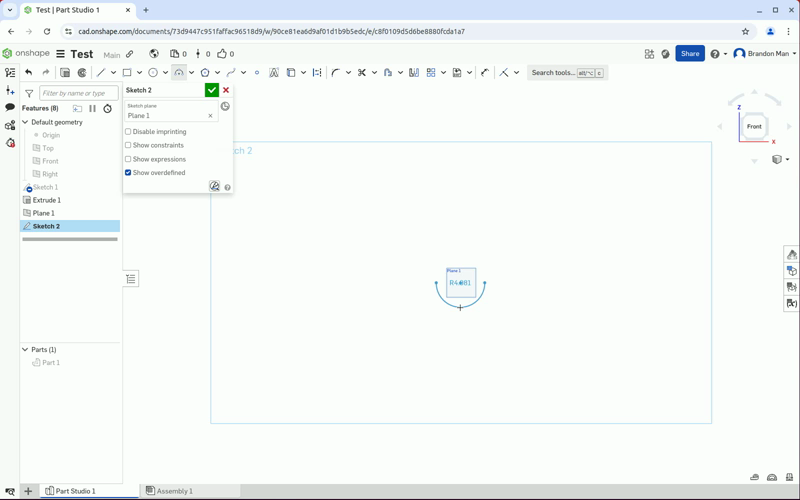
key(esc)
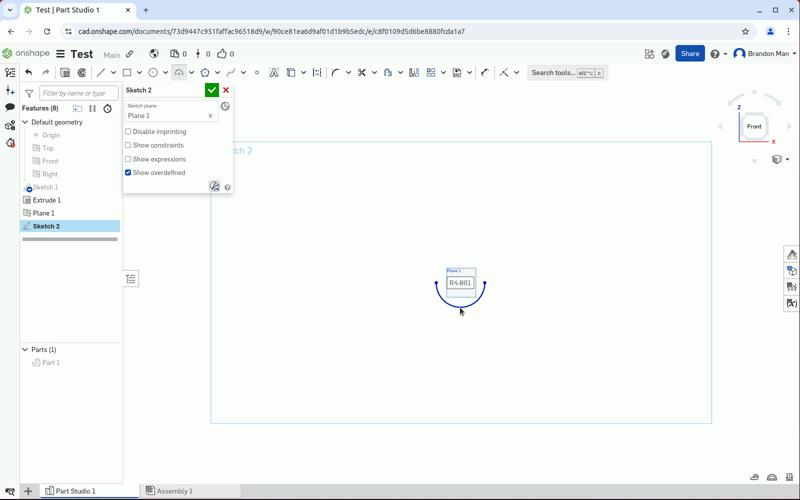
key(l)
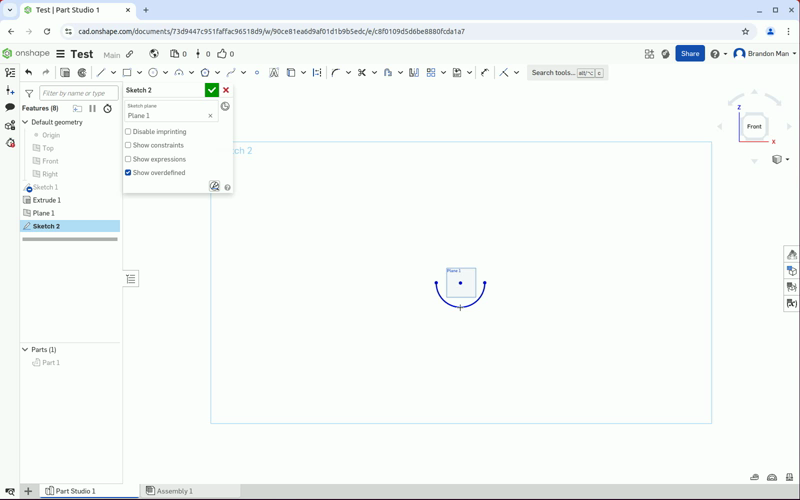
mouse_move(484, 282)
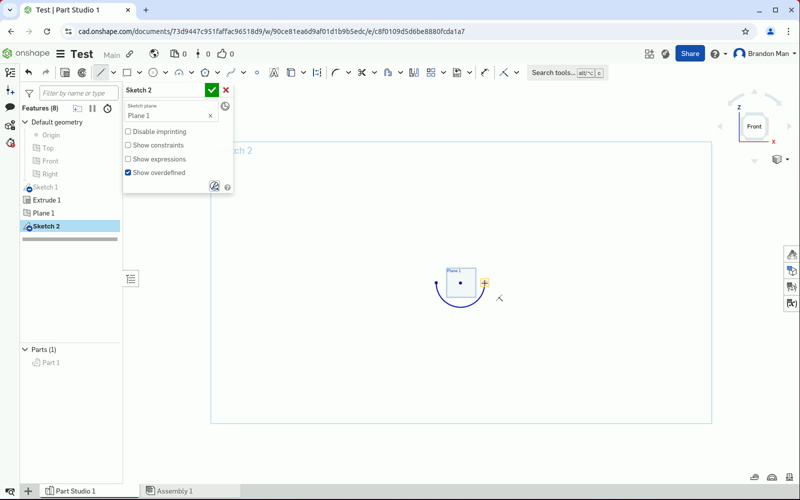
click(484, 282)
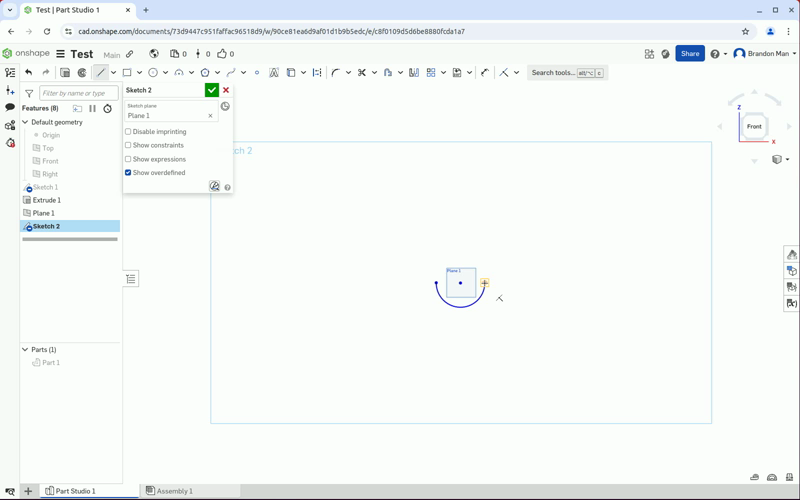
key_down(shift)
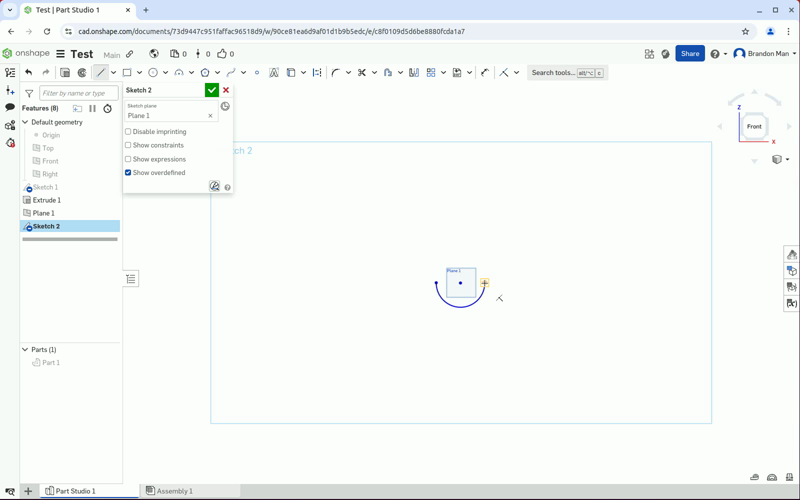
mouse_move(514, 282)
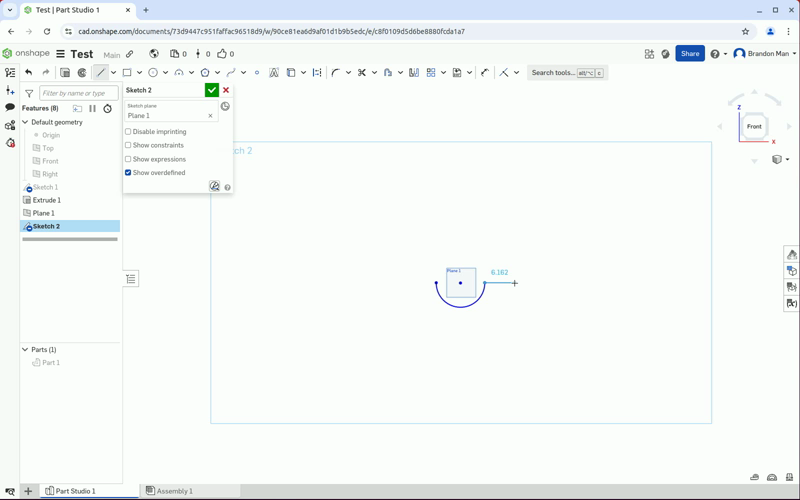
mouse_move(480, 282)
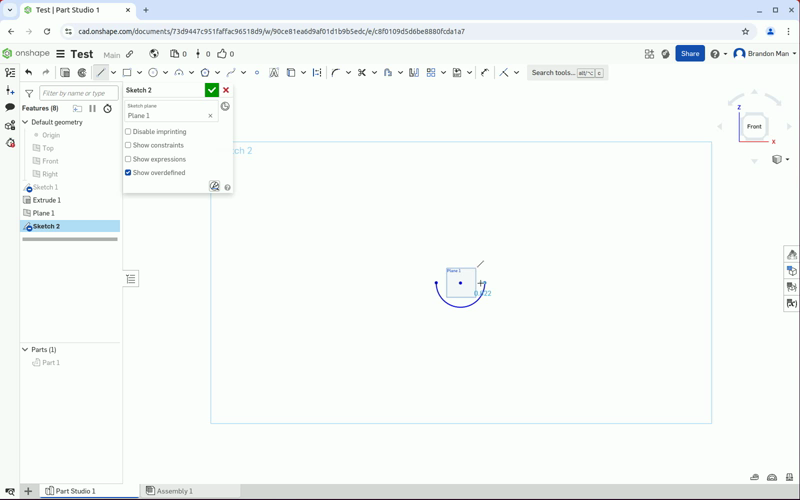
scroll(6)
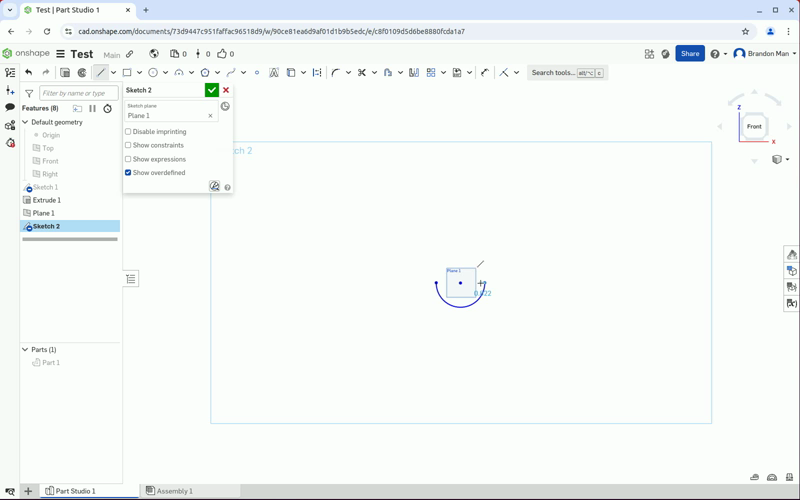
scroll(6)
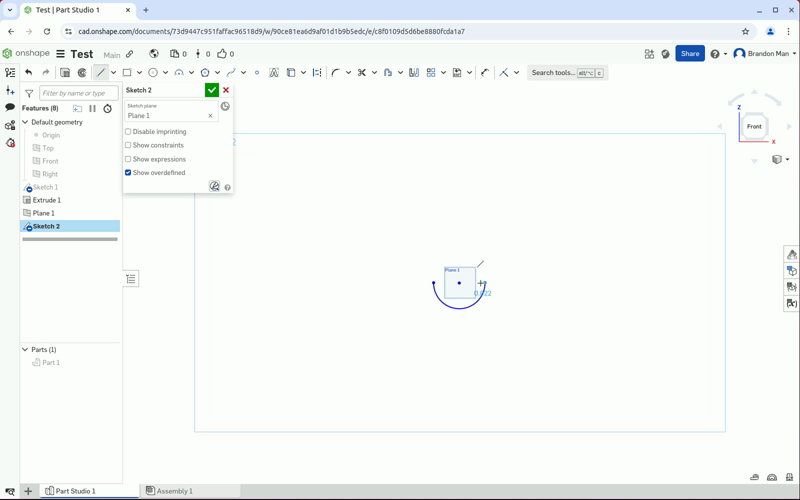
scroll(6)
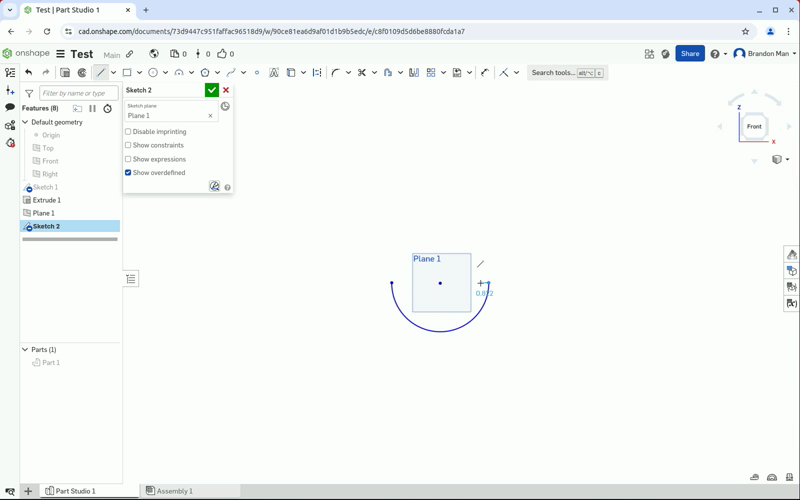
scroll(6)
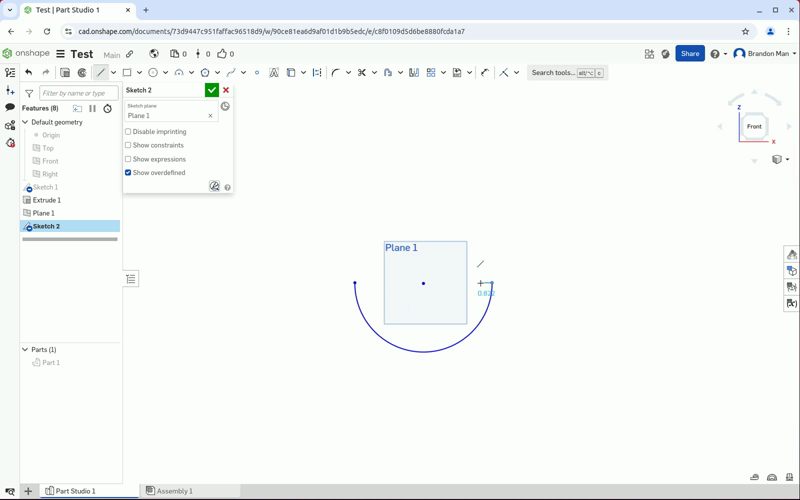
scroll(6)
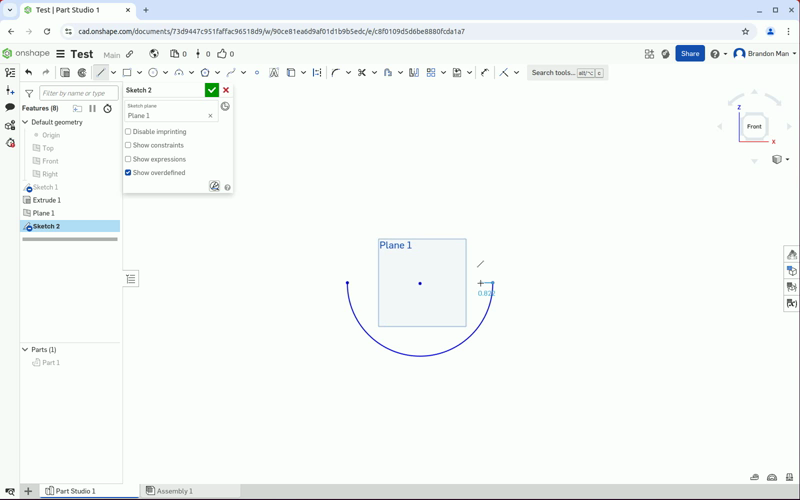
scroll(6)
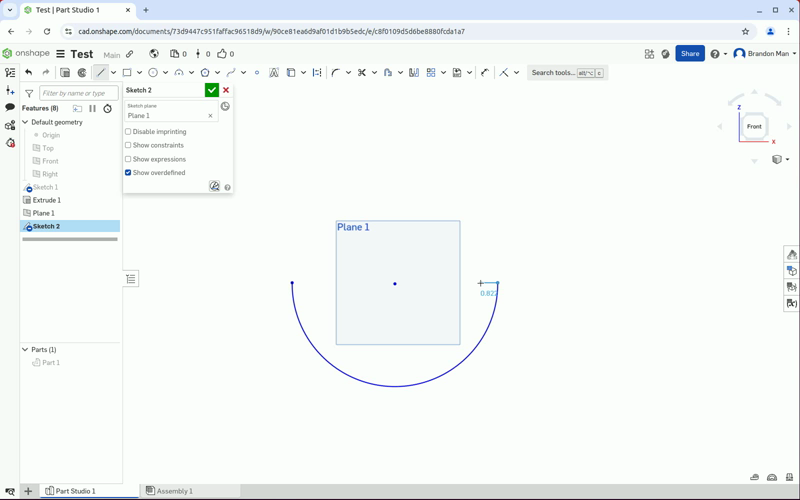
scroll(6)
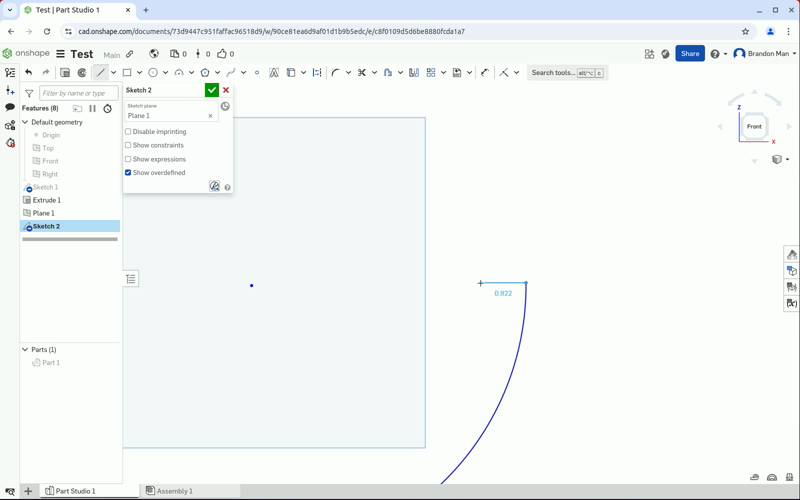
click(480, 282)
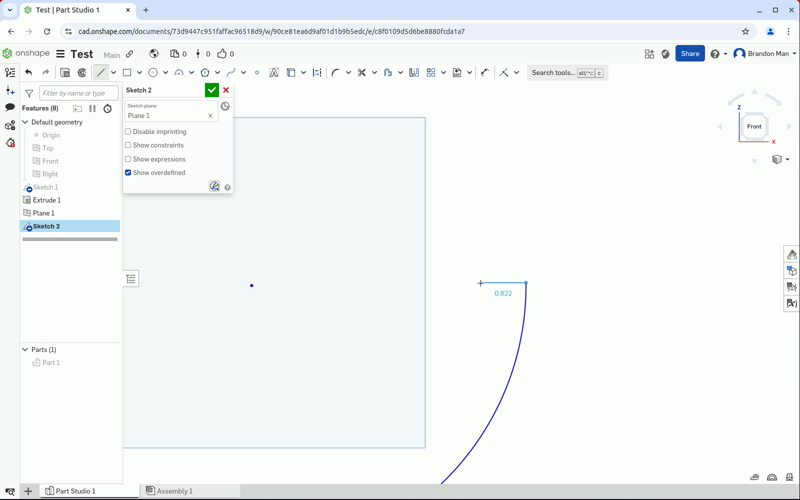
scroll(-6)
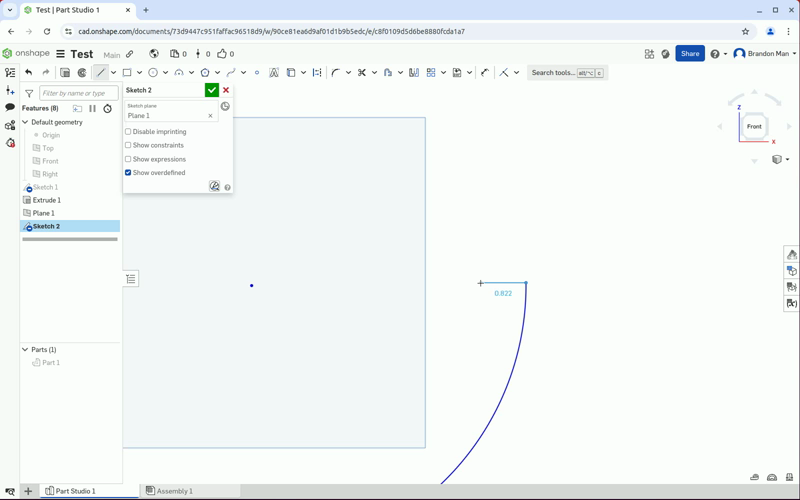
scroll(-6)
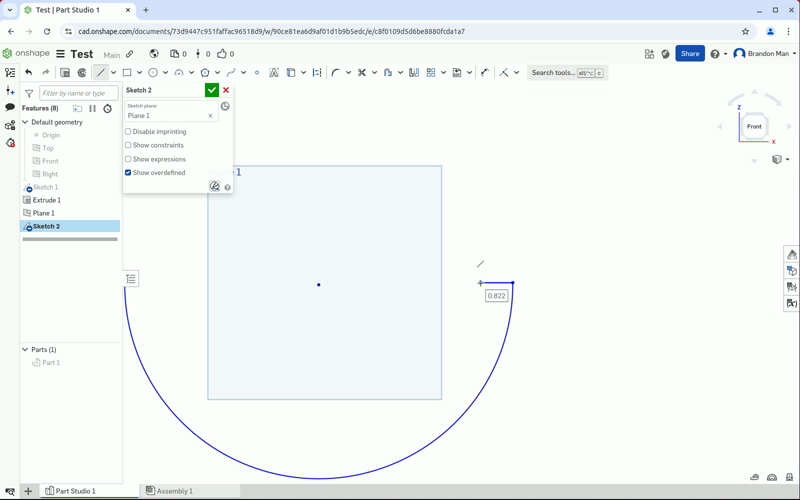
scroll(-6)
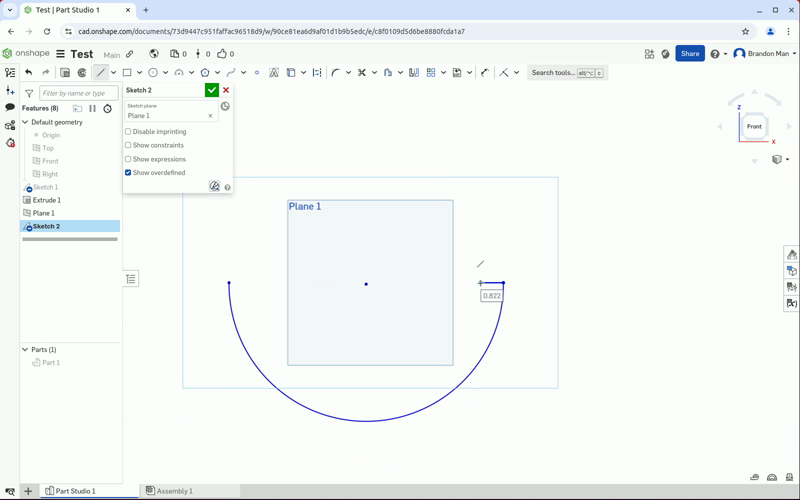
scroll(-6)
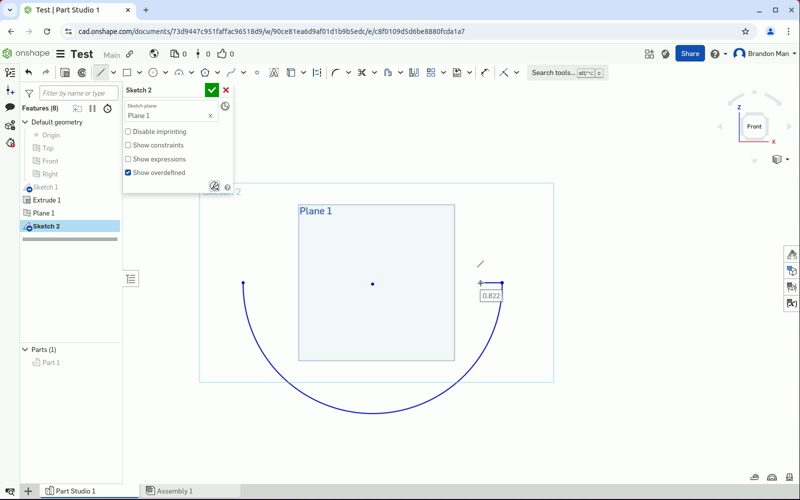
scroll(-6)
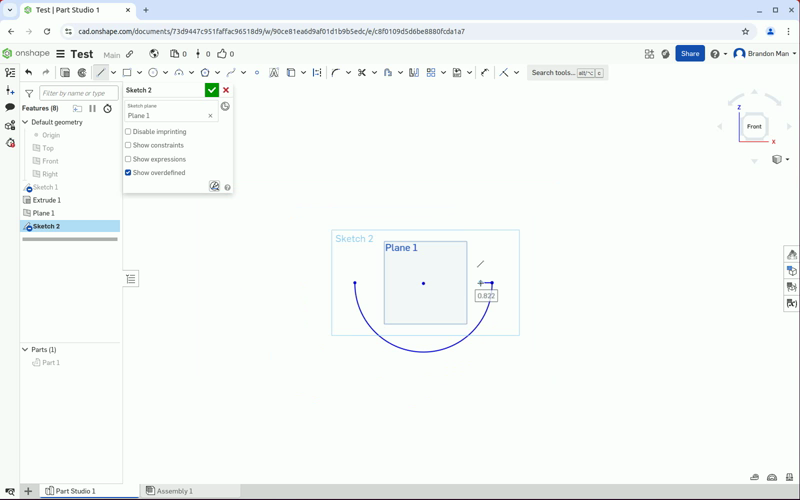
scroll(-6)
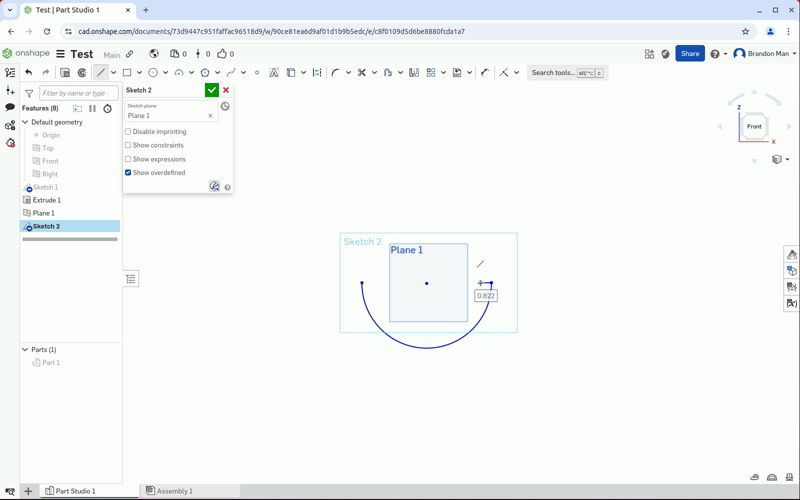
scroll(-6)
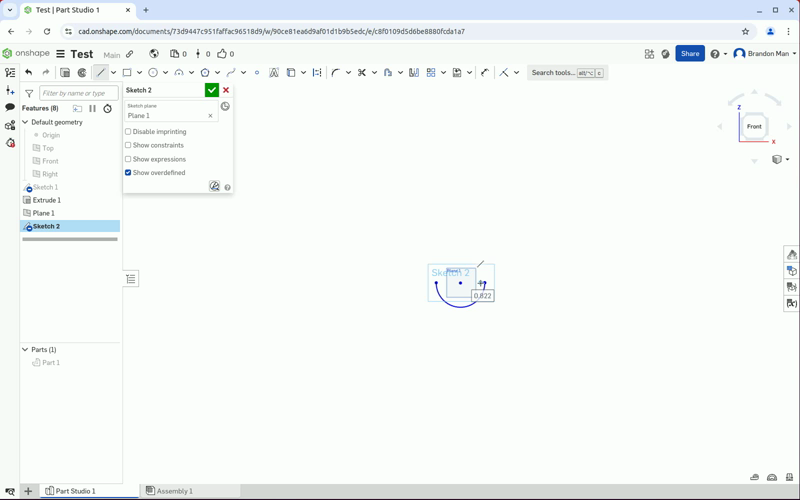
key_up(shift)
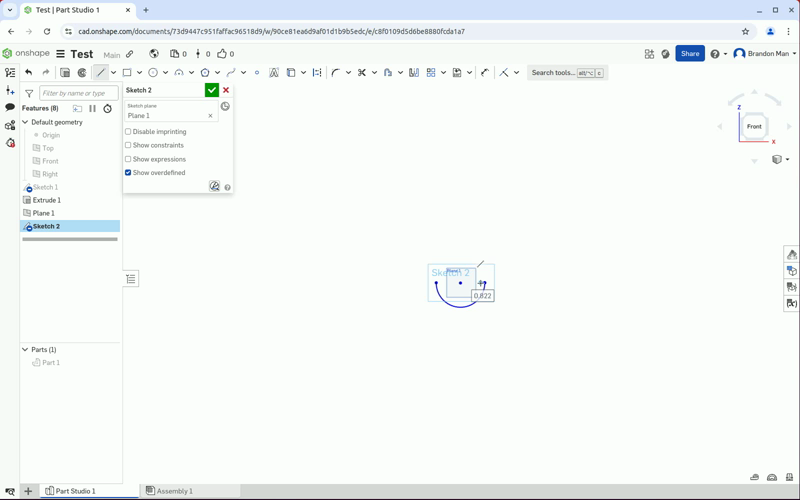
key(esc)
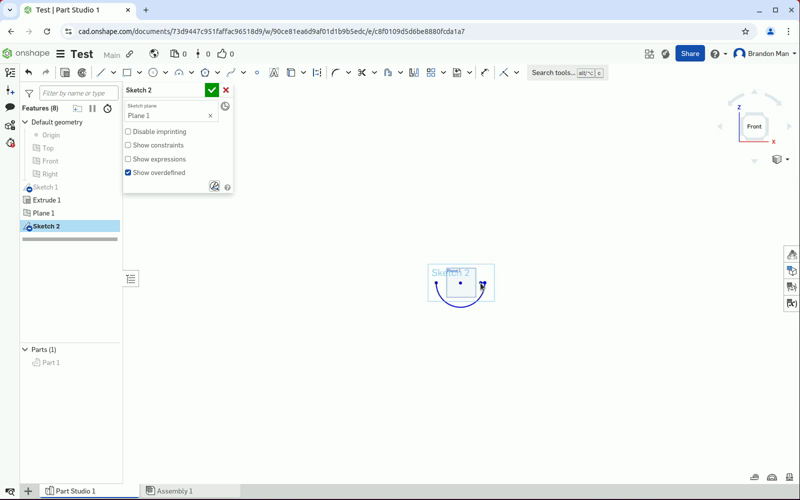
key(a)
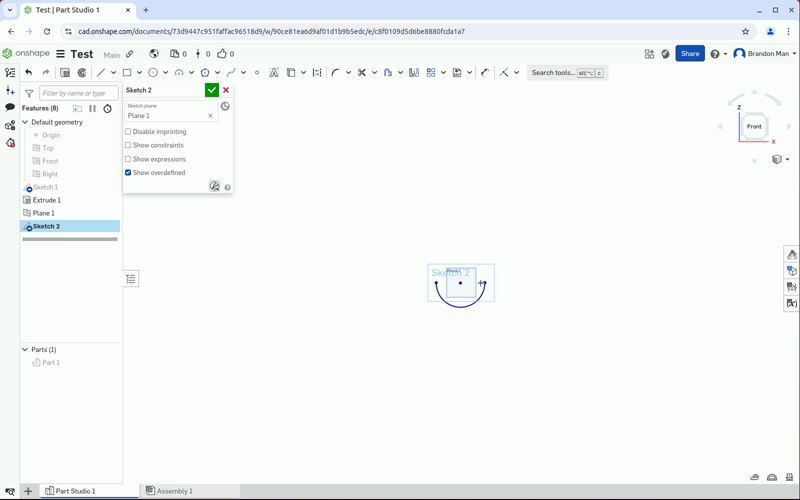
mouse_move(480, 282)
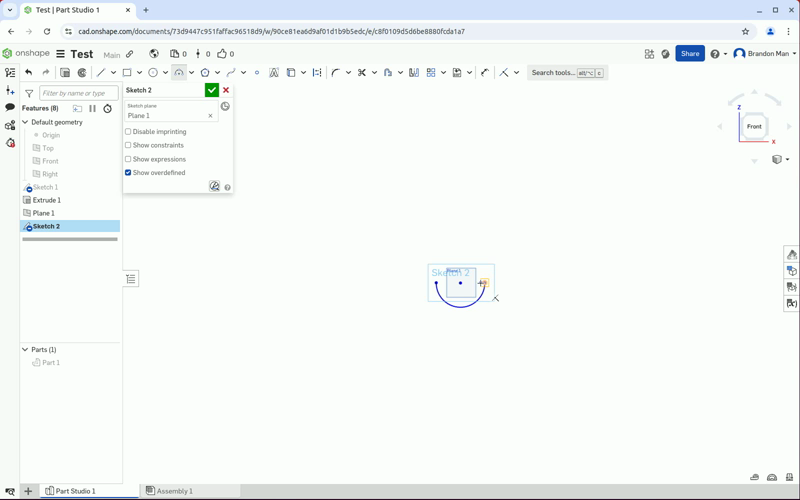
scroll(6)
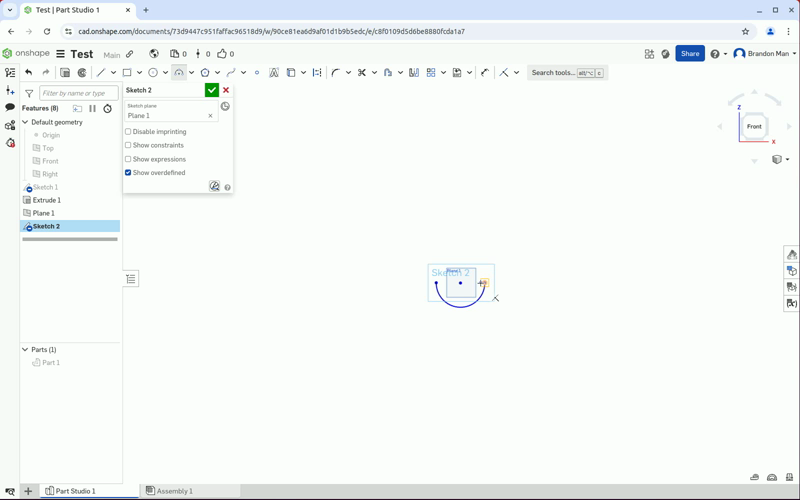
scroll(6)
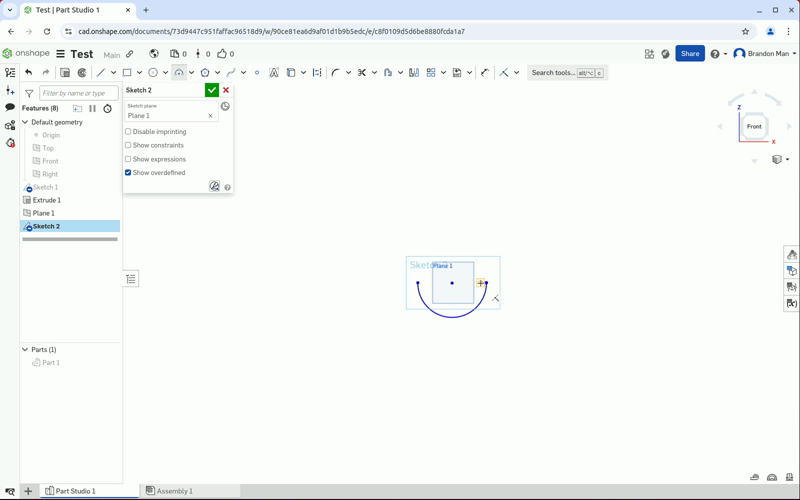
scroll(6)
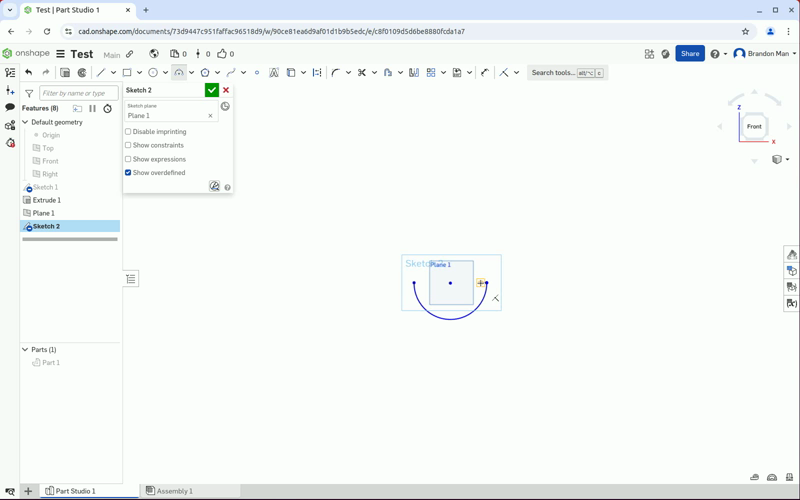
scroll(6)
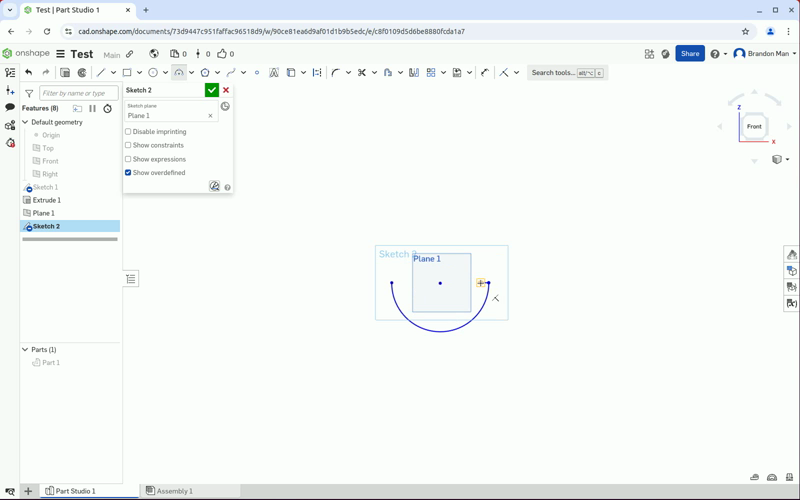
scroll(6)
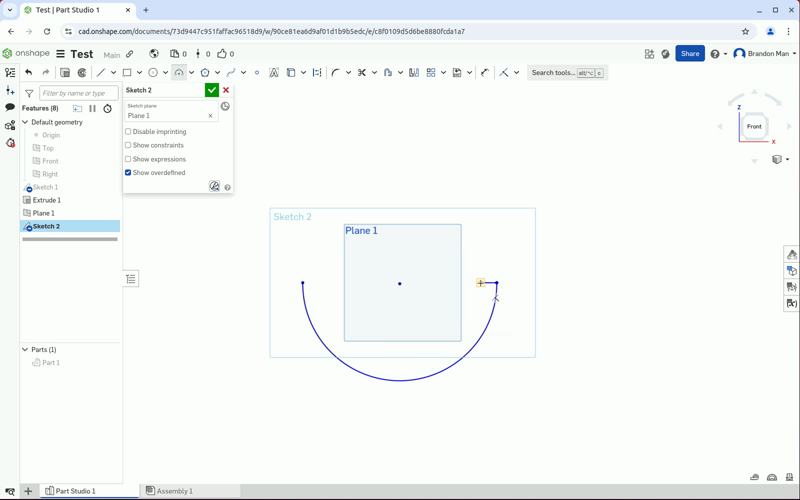
scroll(6)
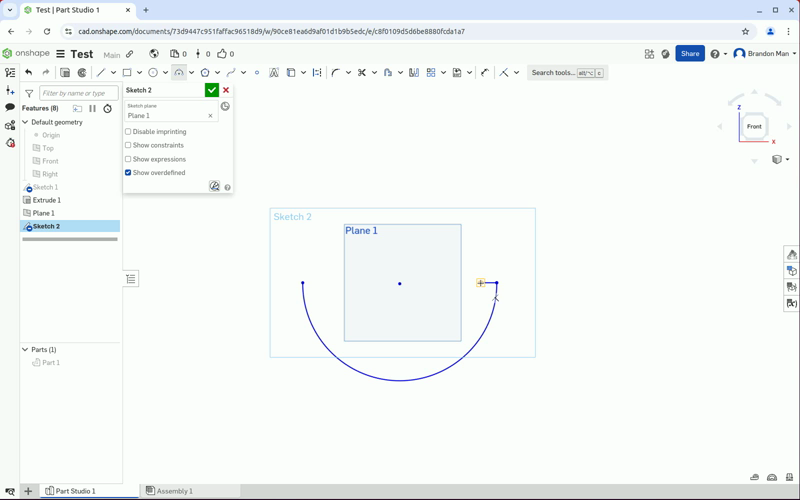
scroll(6)
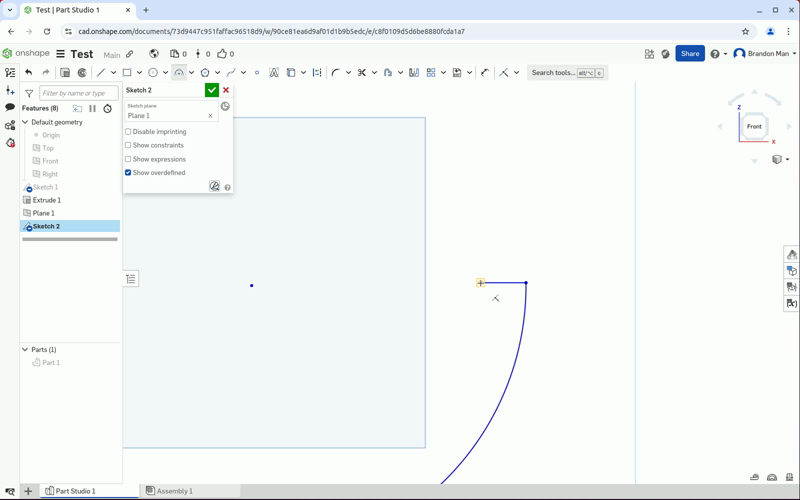
click(480, 282)
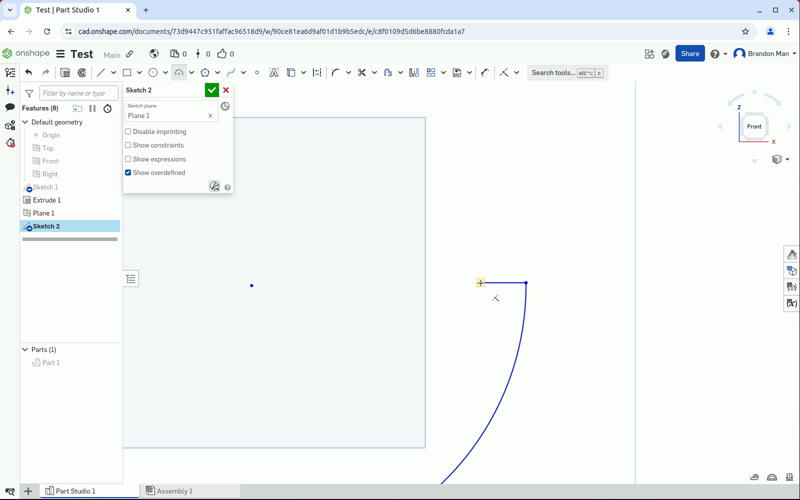
scroll(-6)
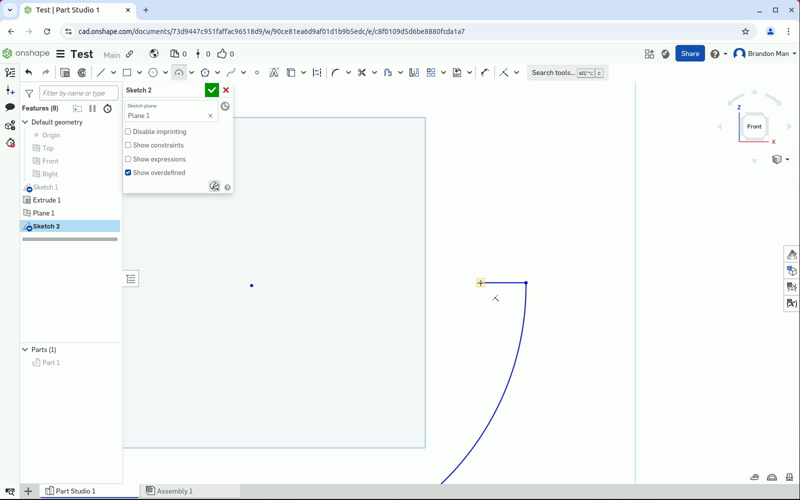
scroll(-6)
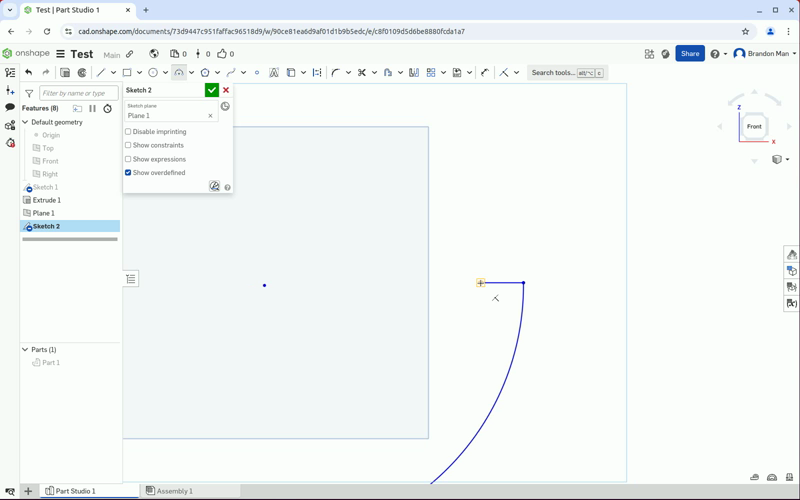
scroll(-6)
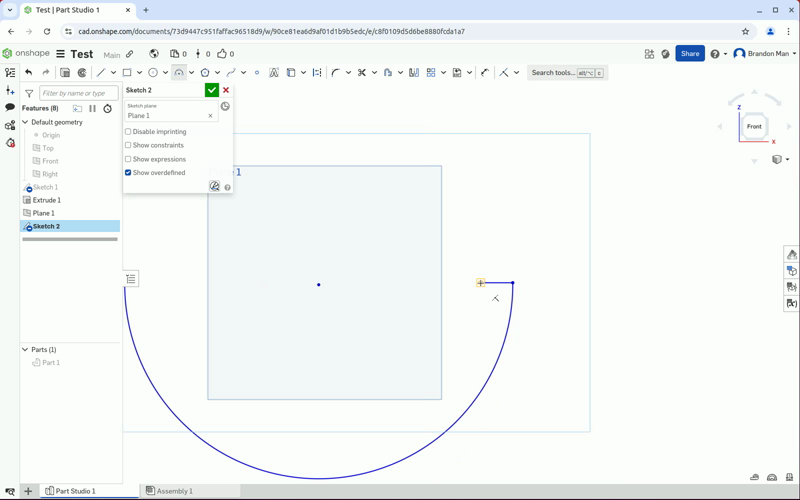
scroll(-6)
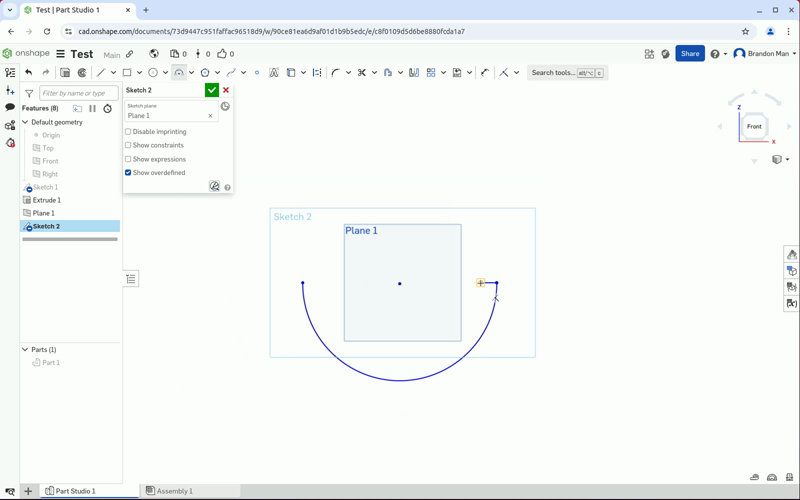
scroll(-6)
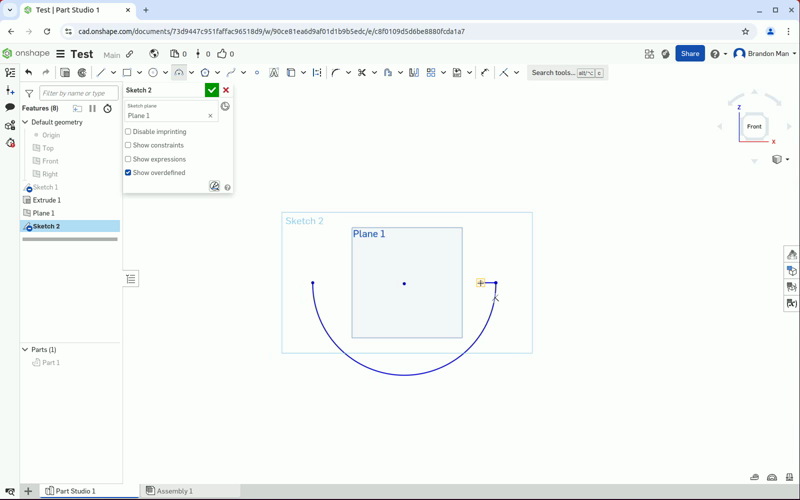
scroll(-6)
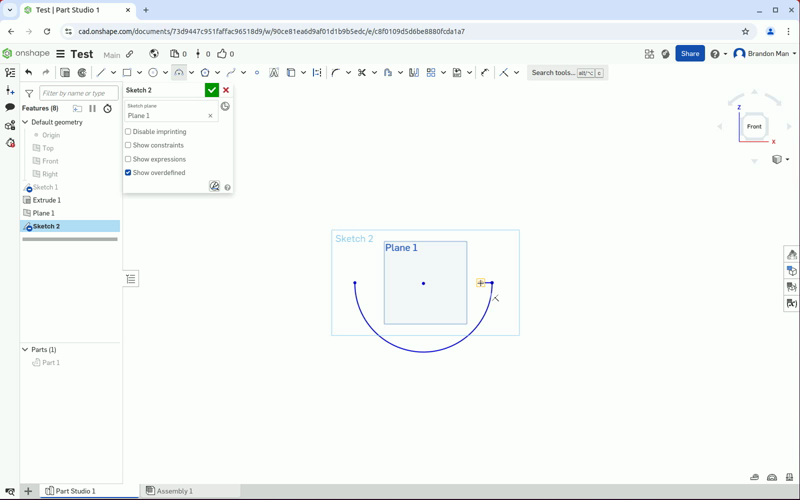
scroll(-6)
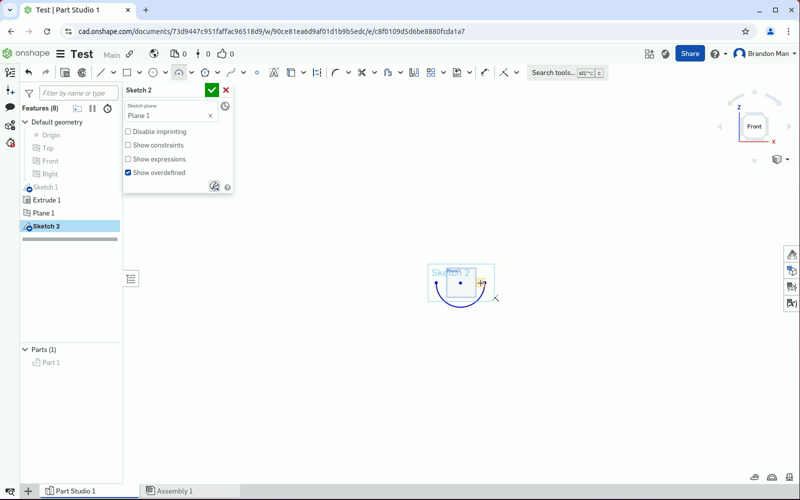
key_down(shift)
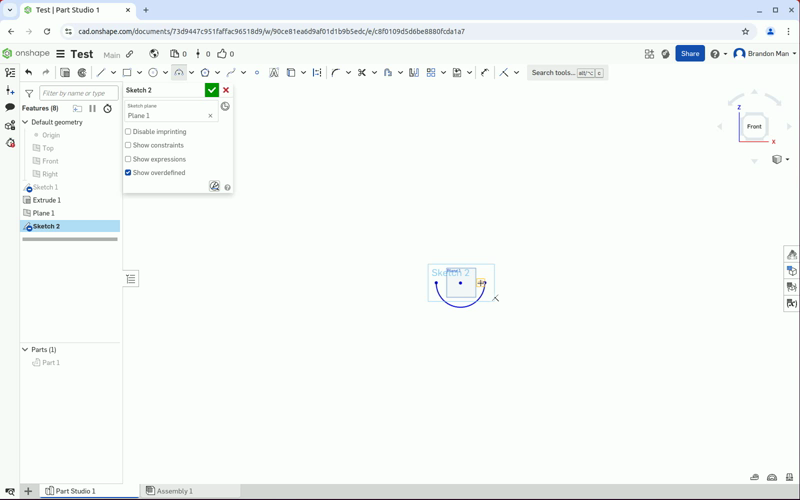
mouse_move(440, 282)
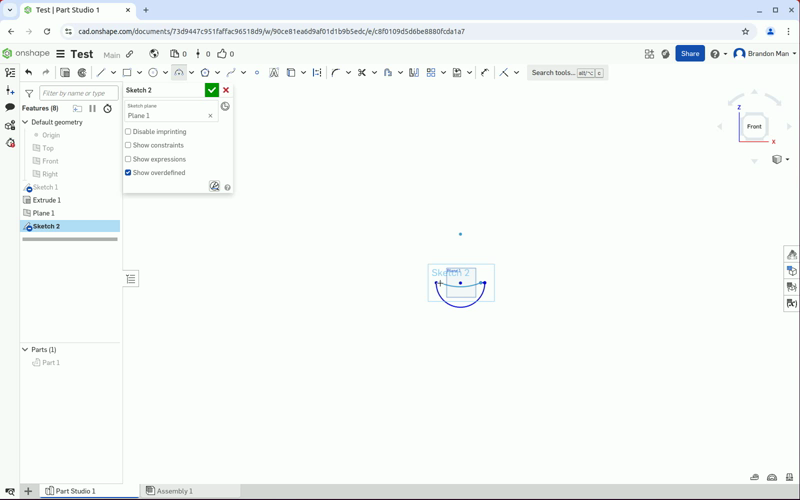
scroll(6)
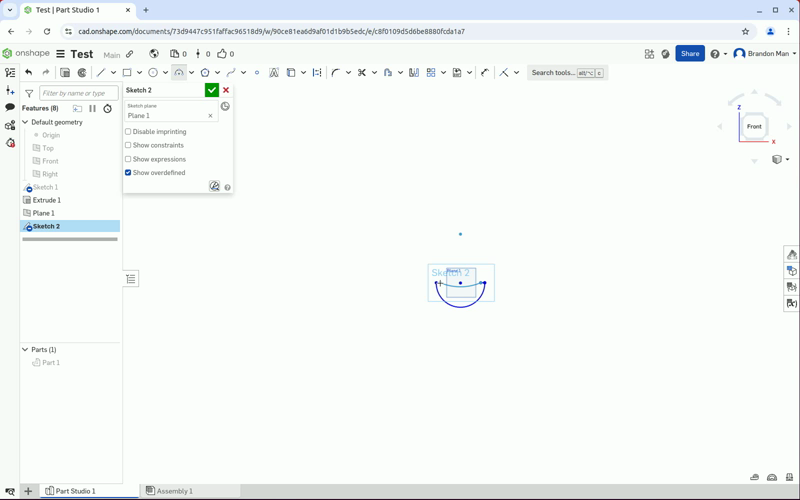
scroll(6)
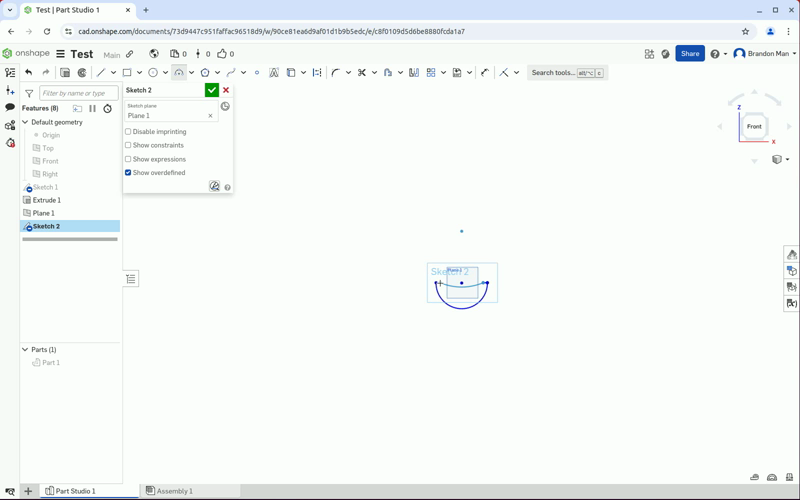
scroll(6)
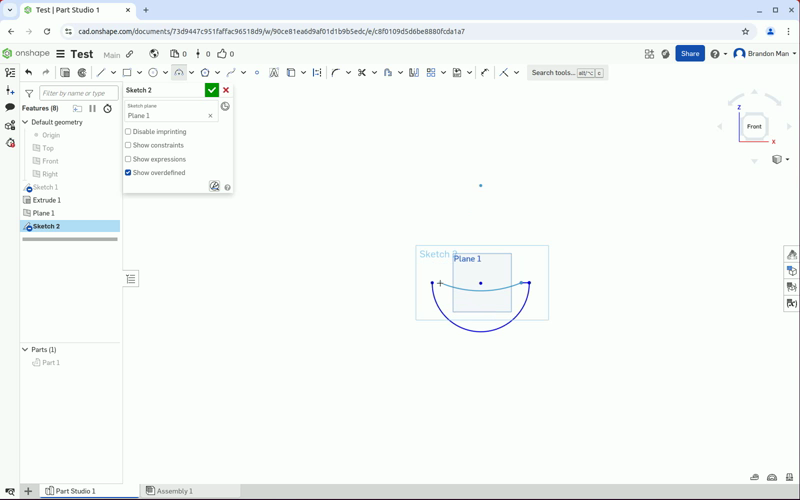
scroll(6)
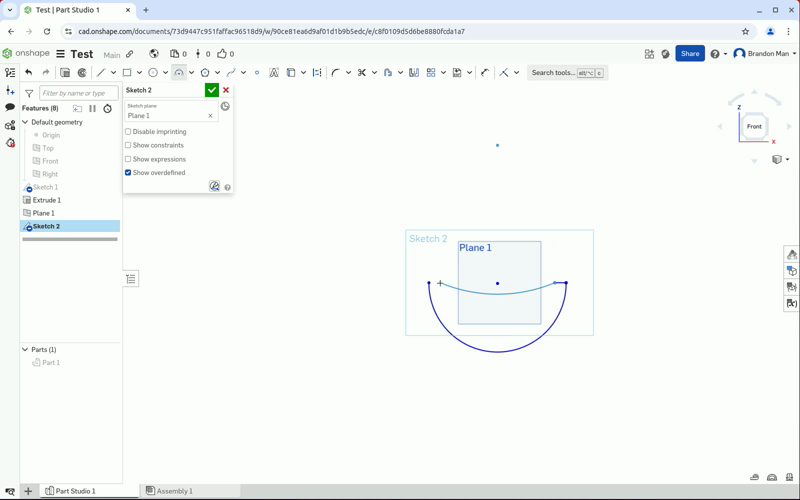
scroll(6)
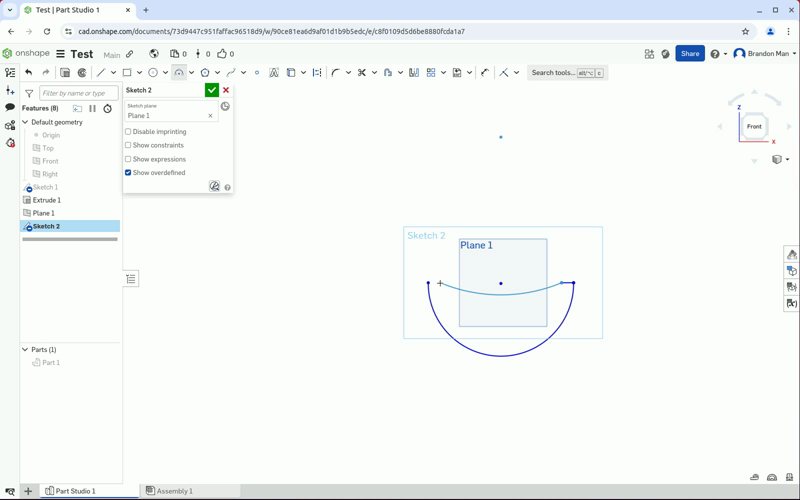
scroll(6)
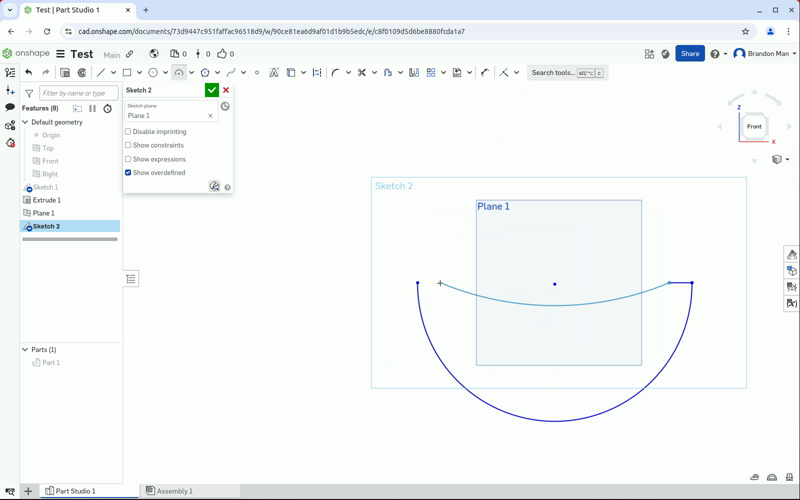
scroll(6)
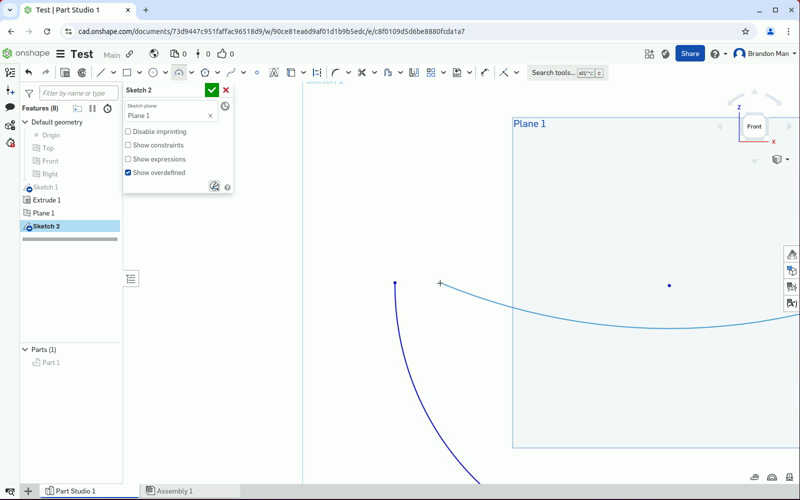
click(440, 282)
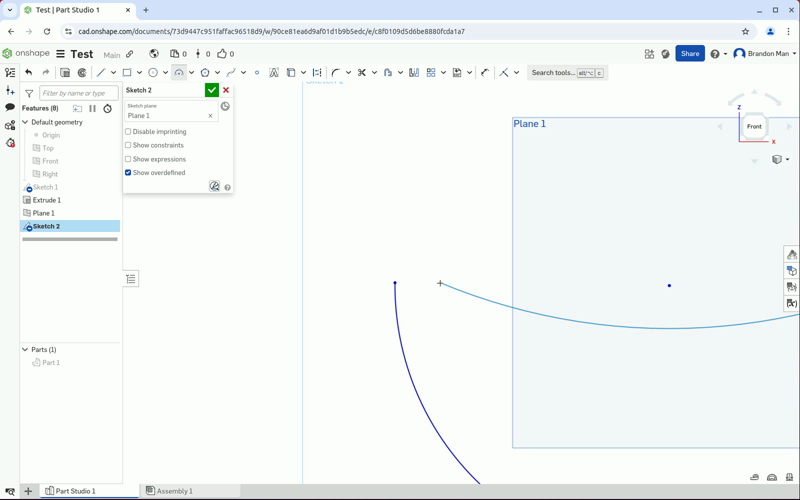
scroll(-6)
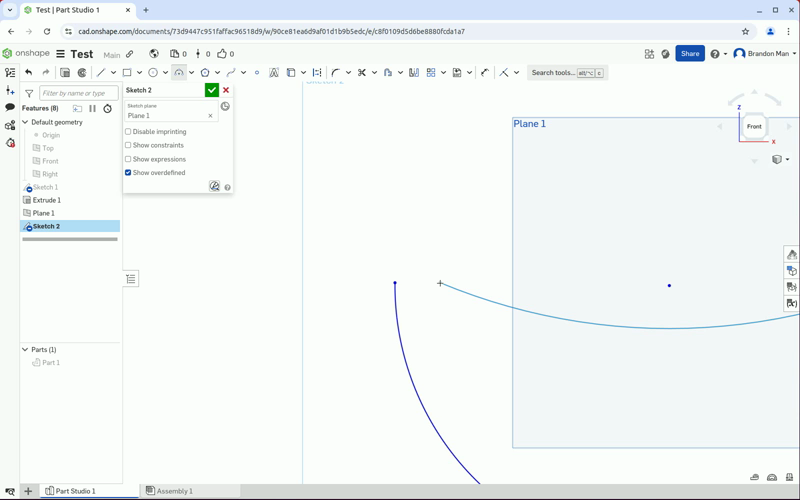
scroll(-6)
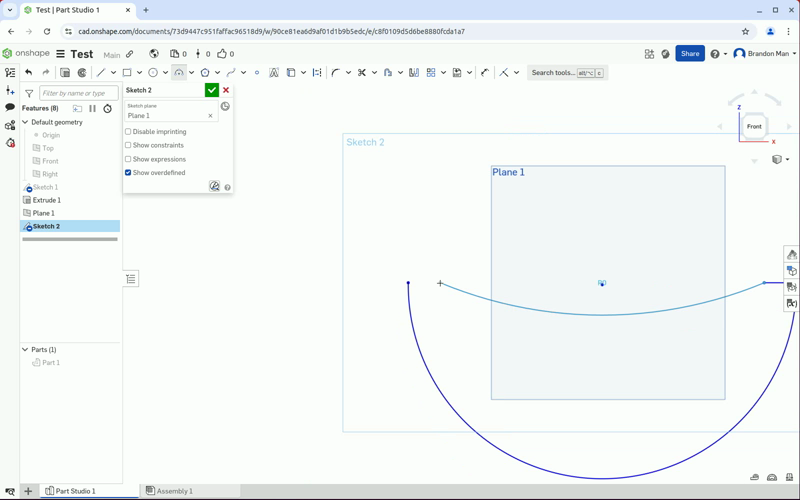
scroll(-6)
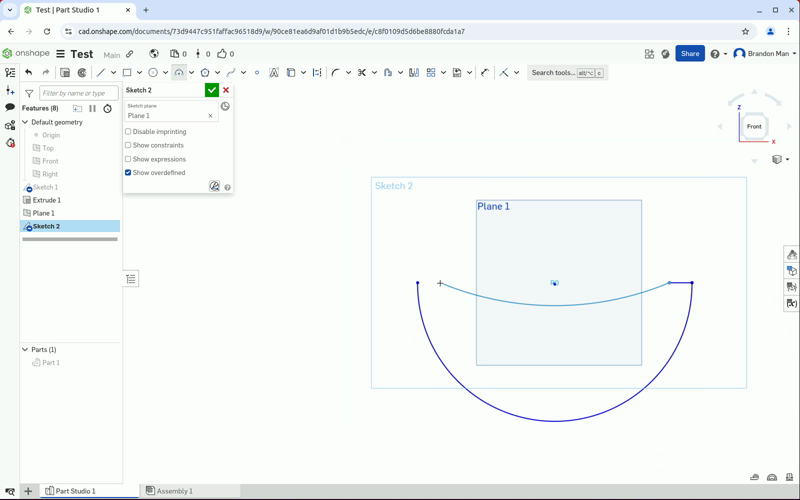
scroll(-6)
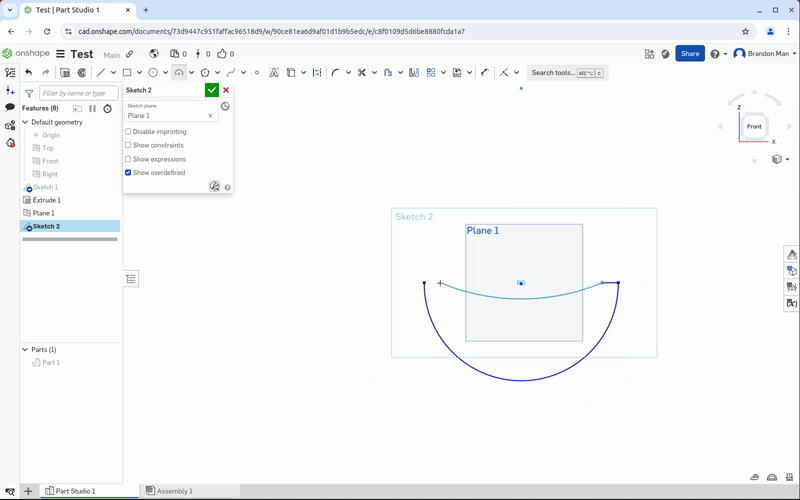
scroll(-6)
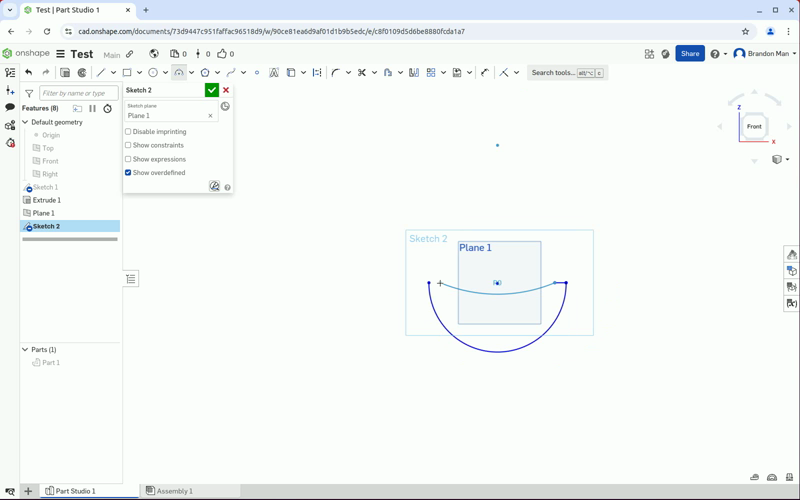
scroll(-6)
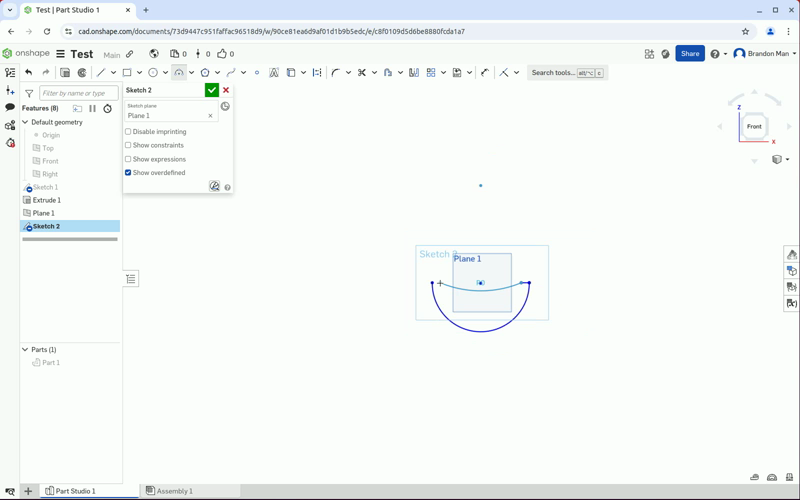
scroll(-6)
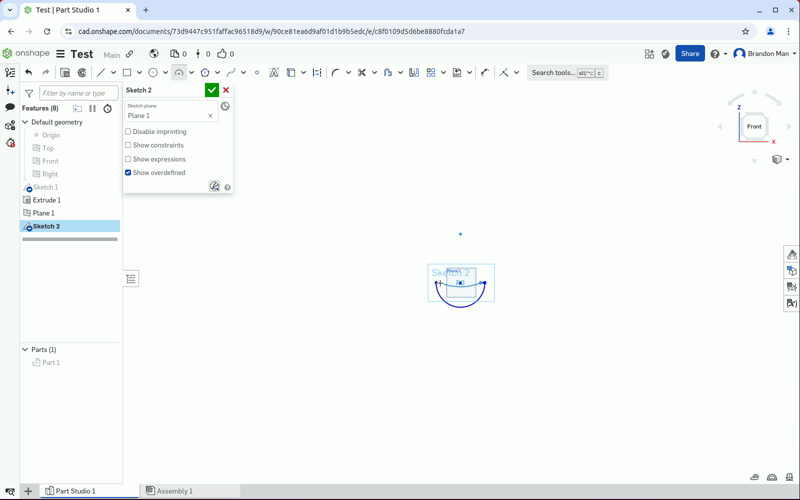
mouse_move(460, 303)
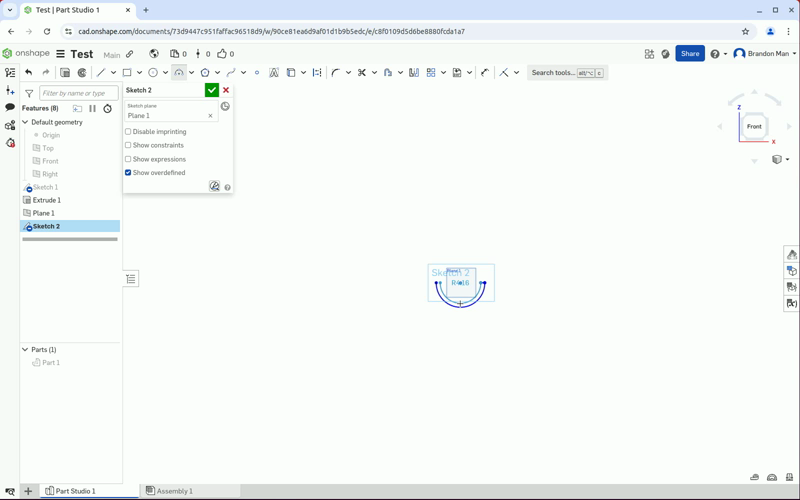
scroll(6)
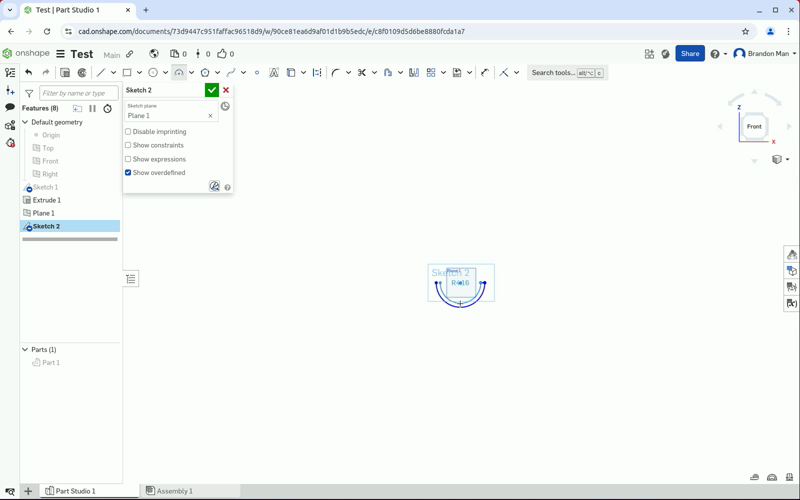
scroll(6)
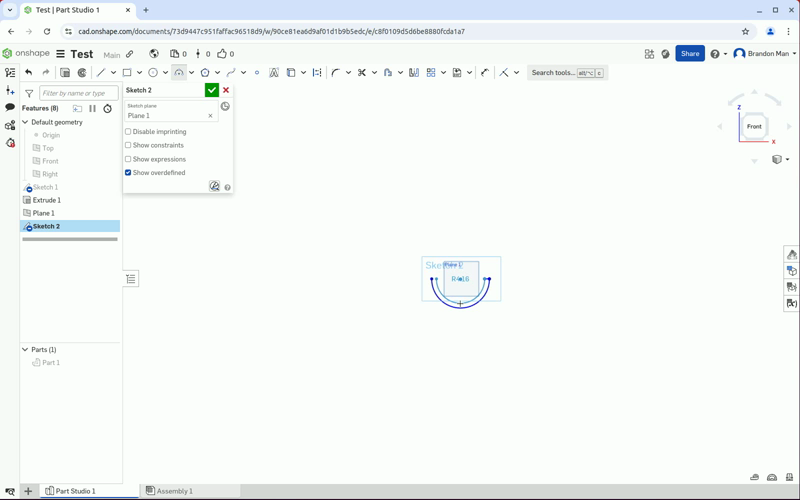
scroll(6)
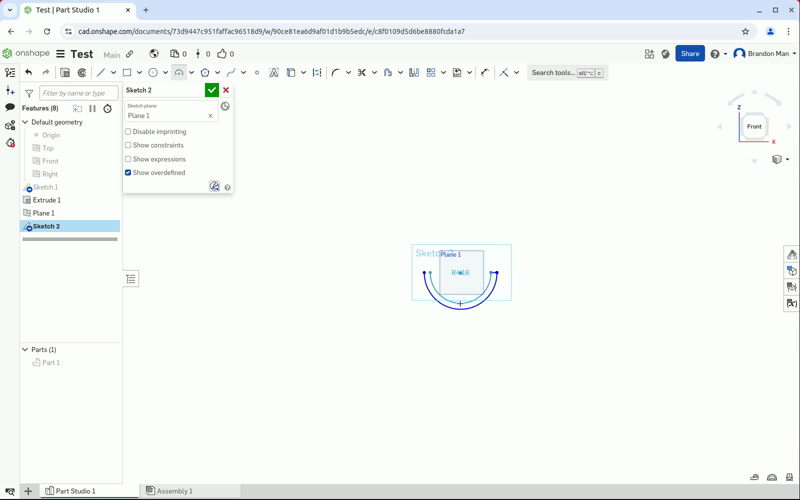
scroll(6)
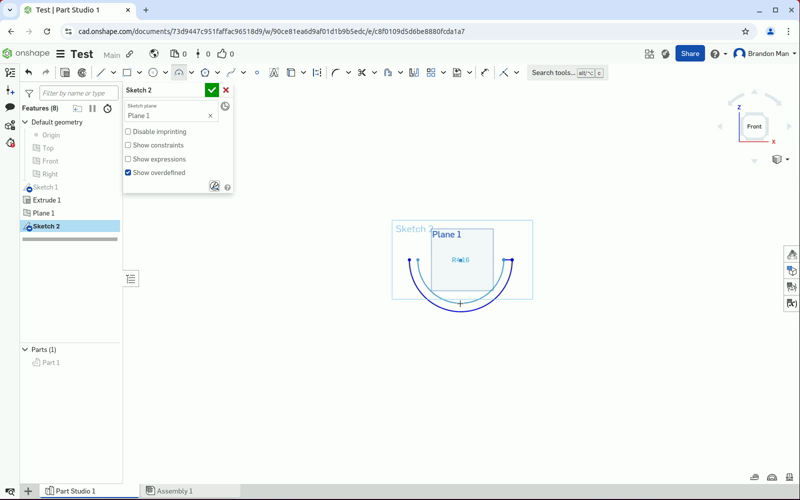
scroll(6)
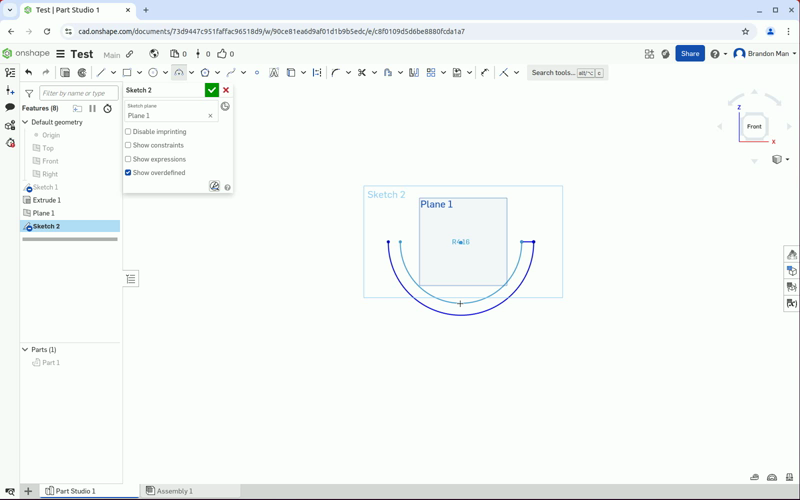
scroll(6)
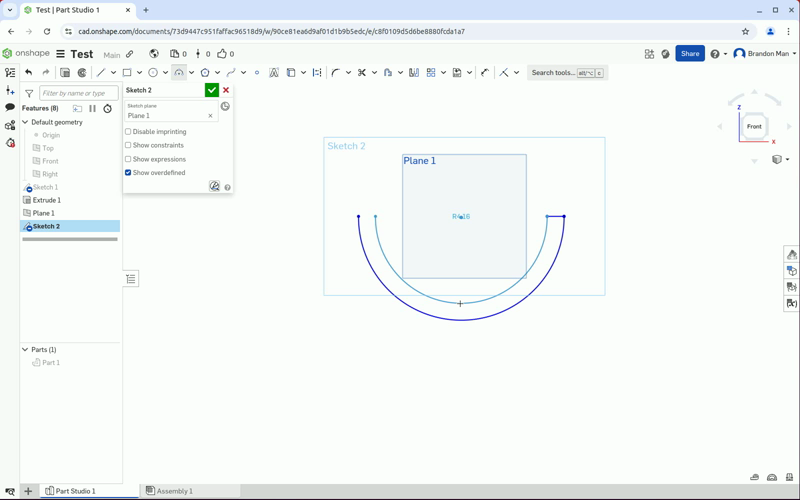
scroll(6)
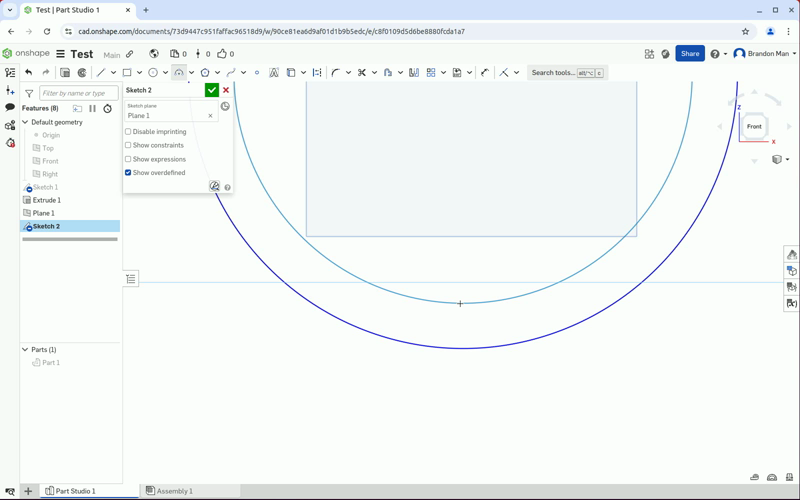
click(460, 303)
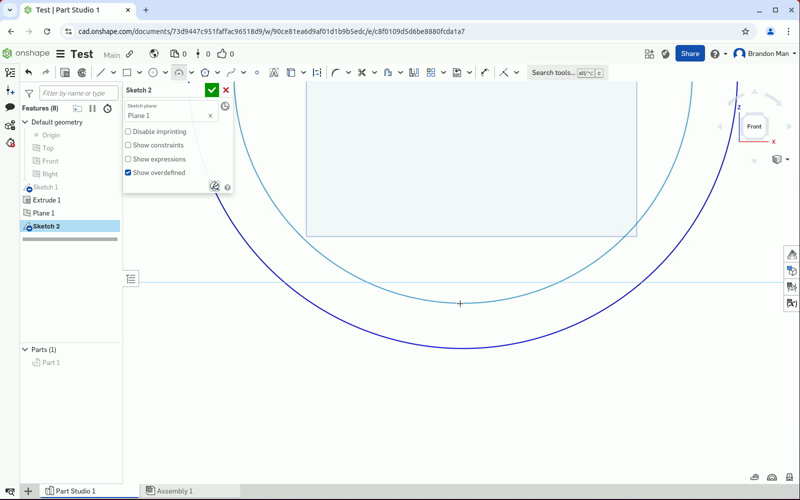
scroll(-6)
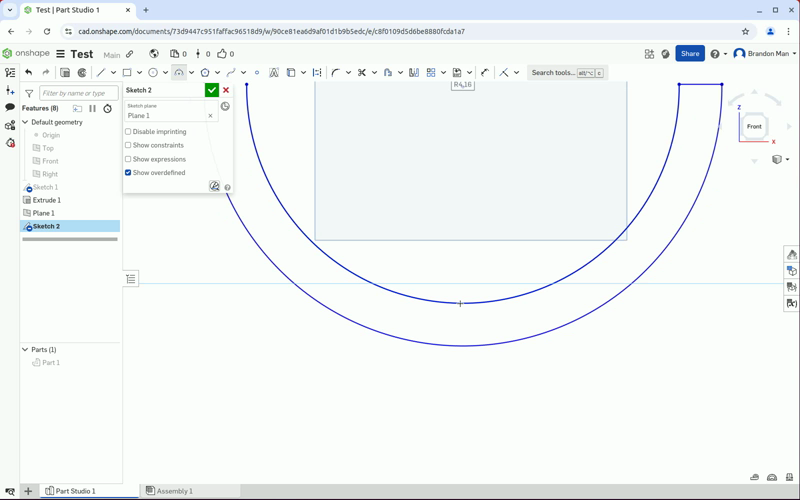
scroll(-6)
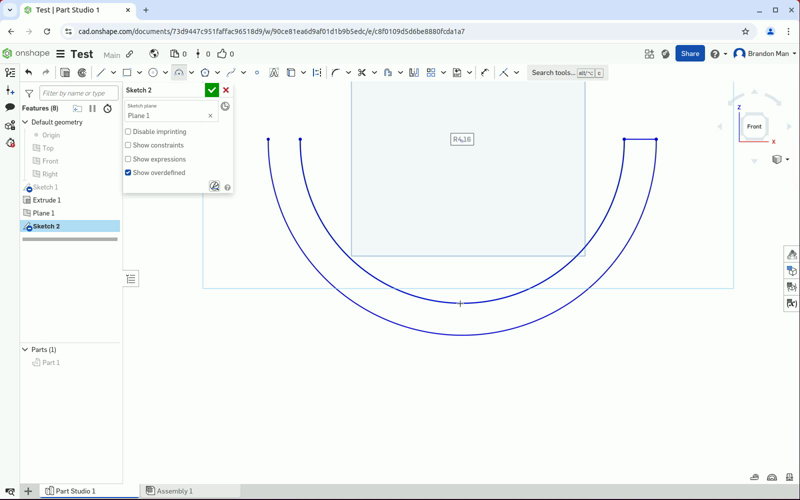
scroll(-6)
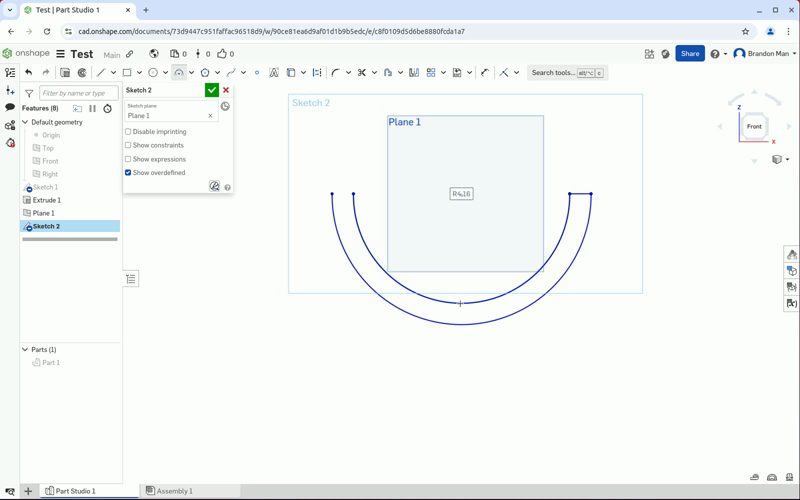
scroll(-6)
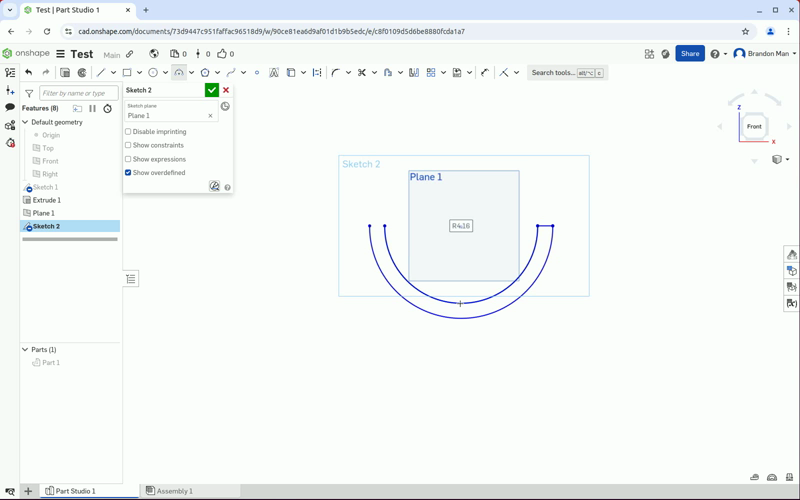
scroll(-6)
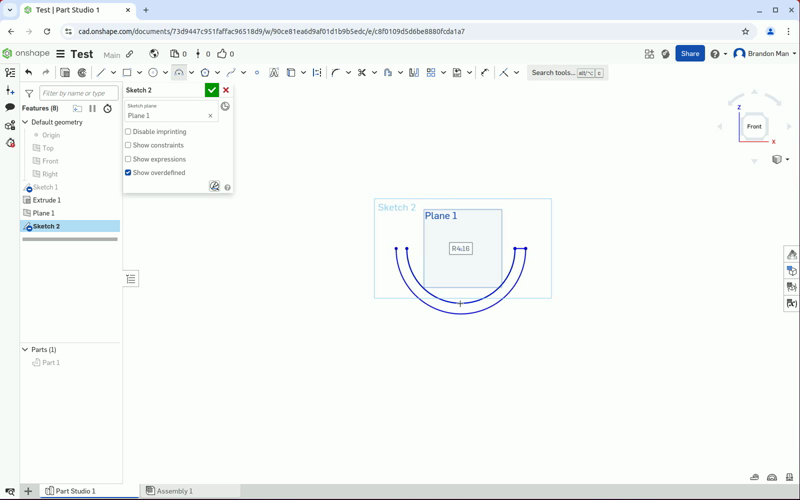
scroll(-6)
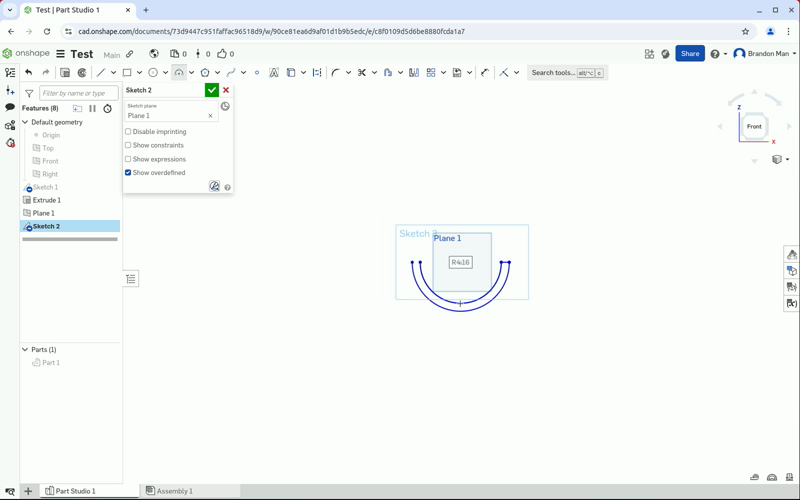
scroll(-6)
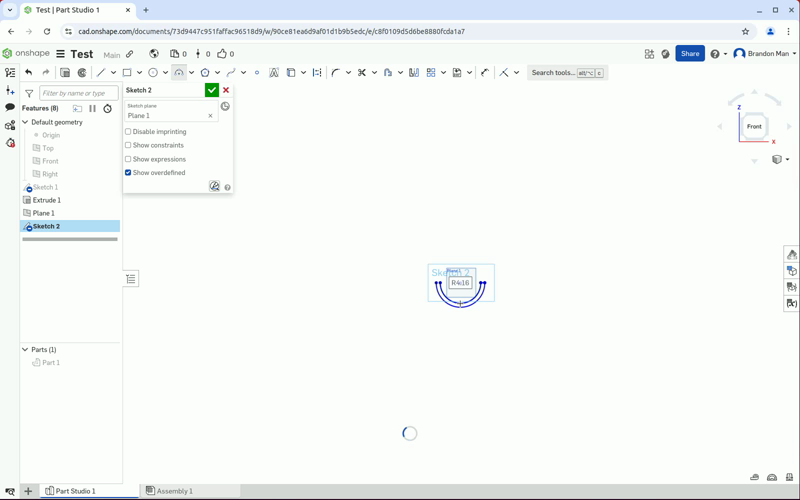
key_up(shift)
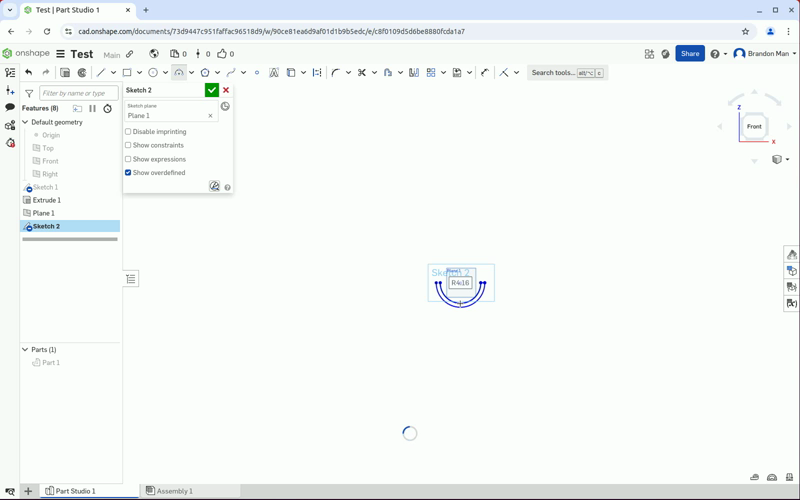
key(esc)
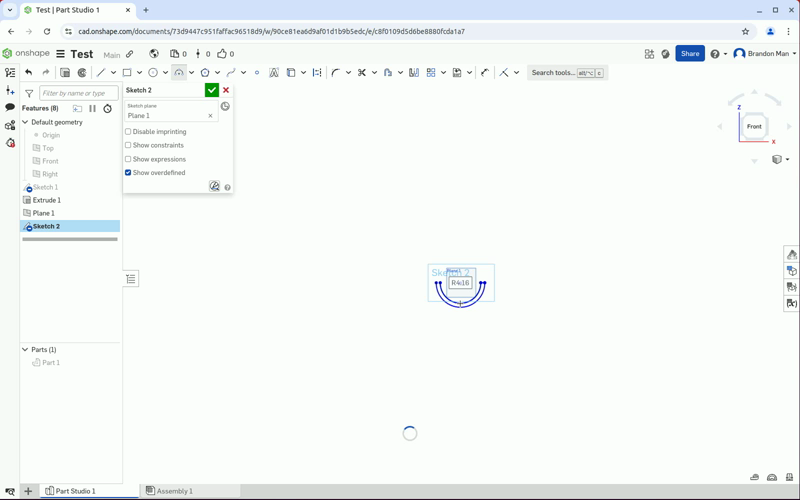
key(l)
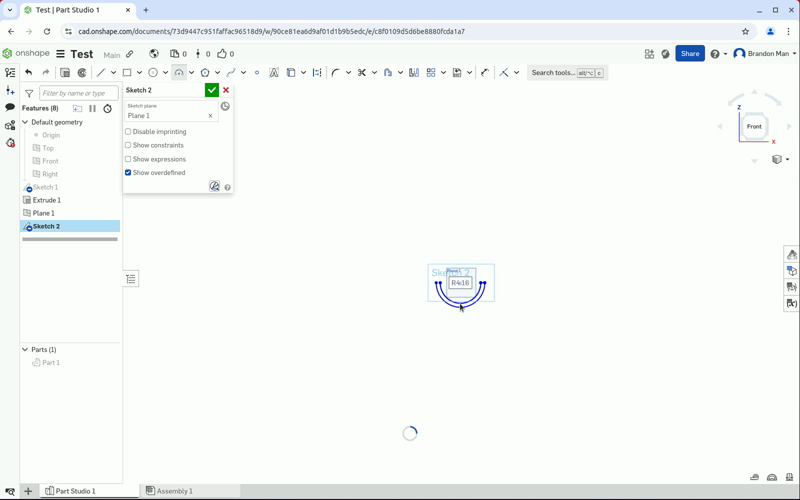
mouse_move(440, 282)
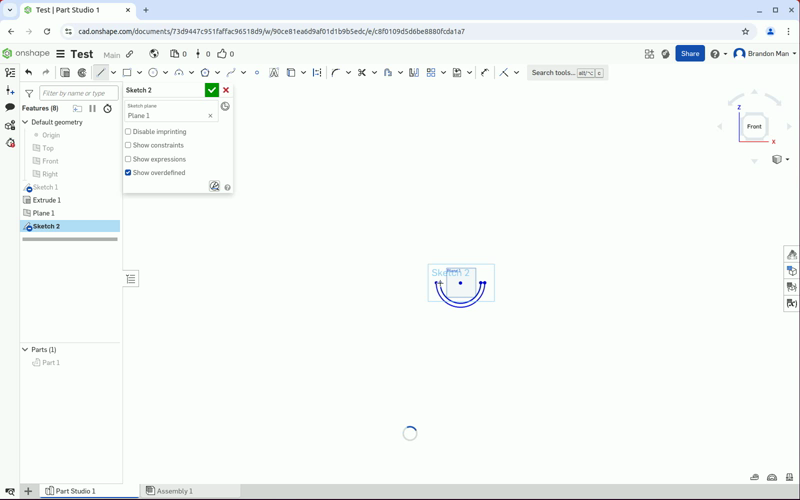
scroll(6)
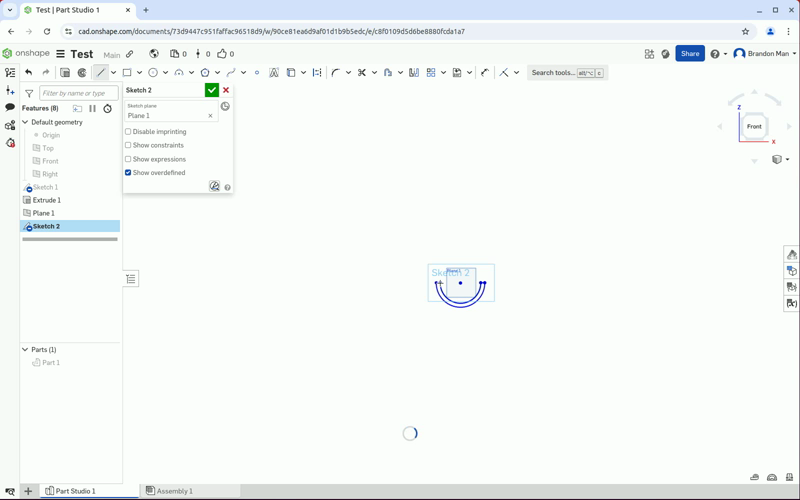
scroll(6)
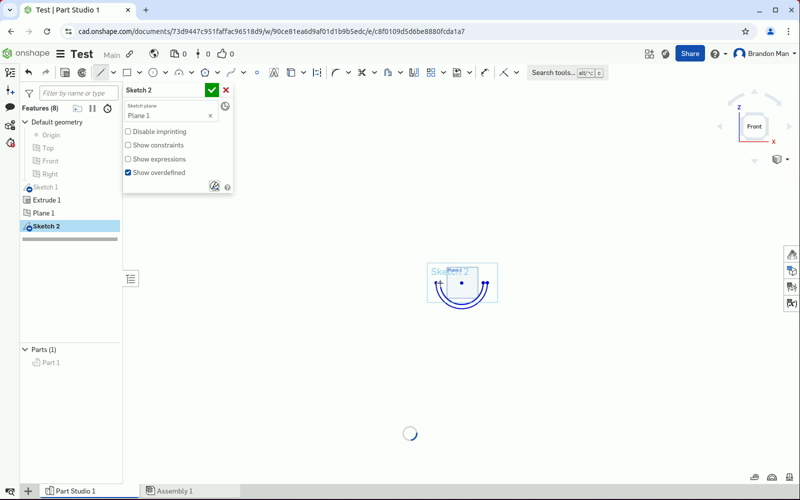
scroll(6)
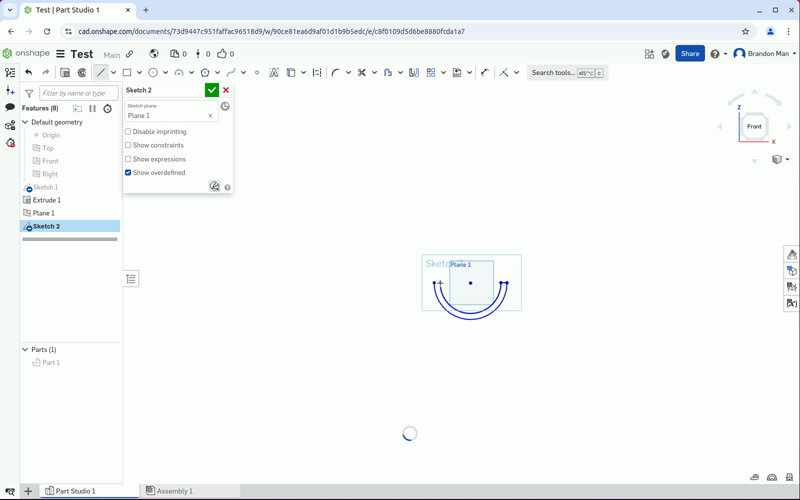
scroll(6)
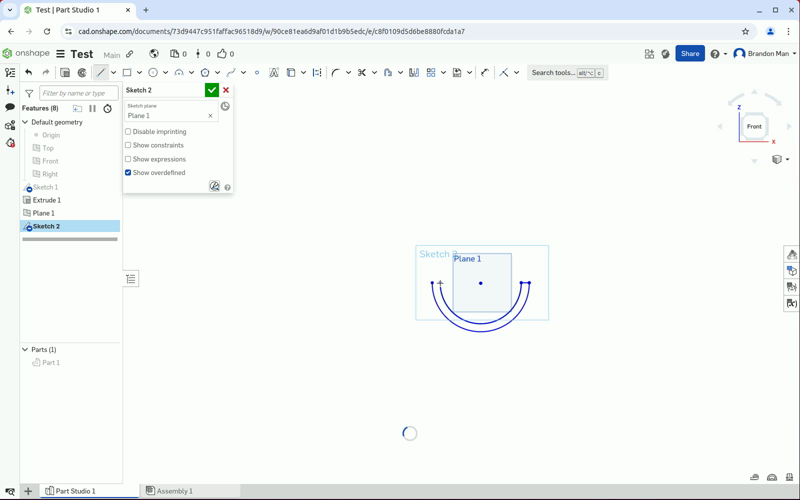
scroll(6)
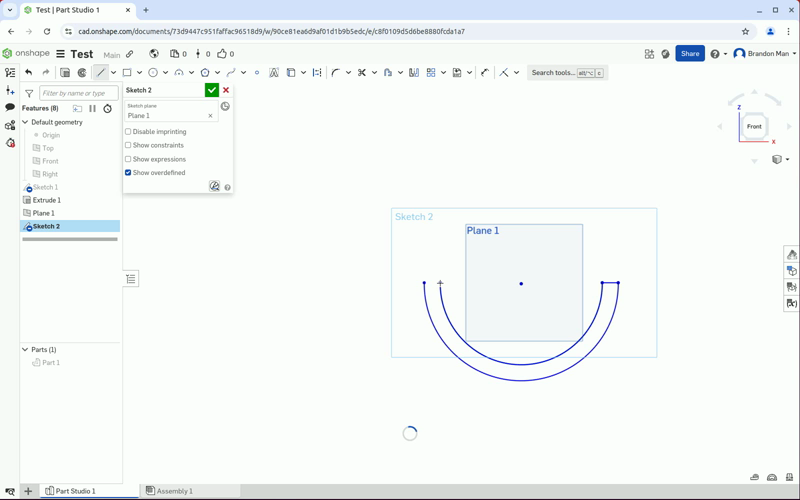
scroll(6)
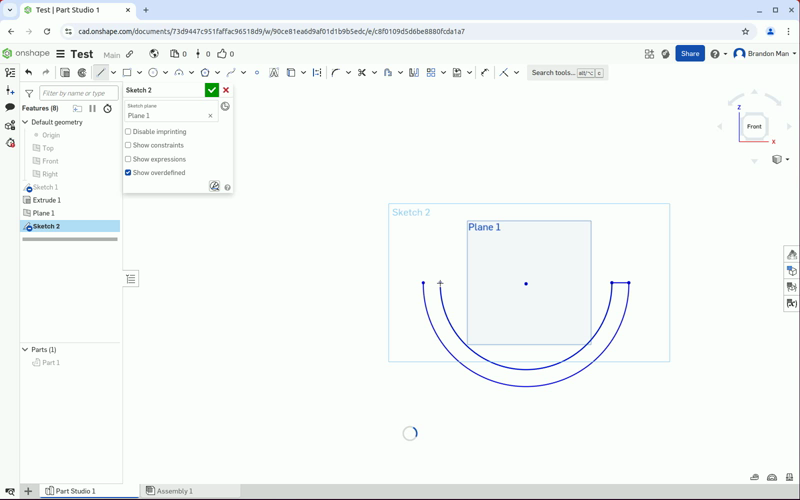
scroll(6)
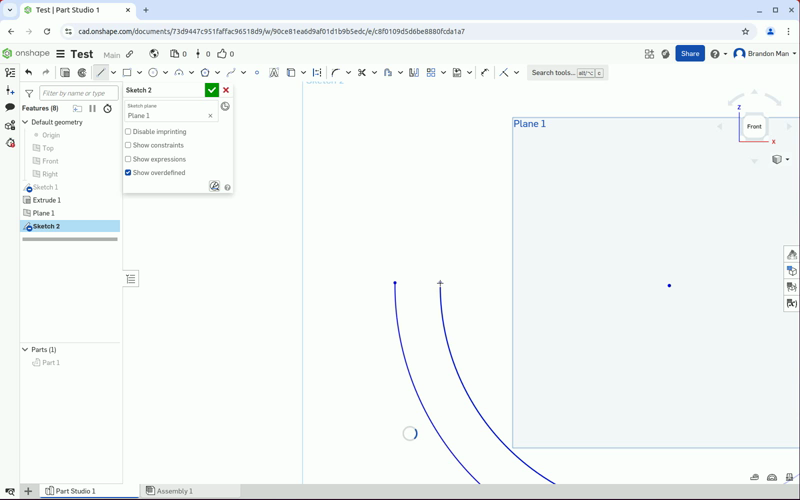
click(440, 282)
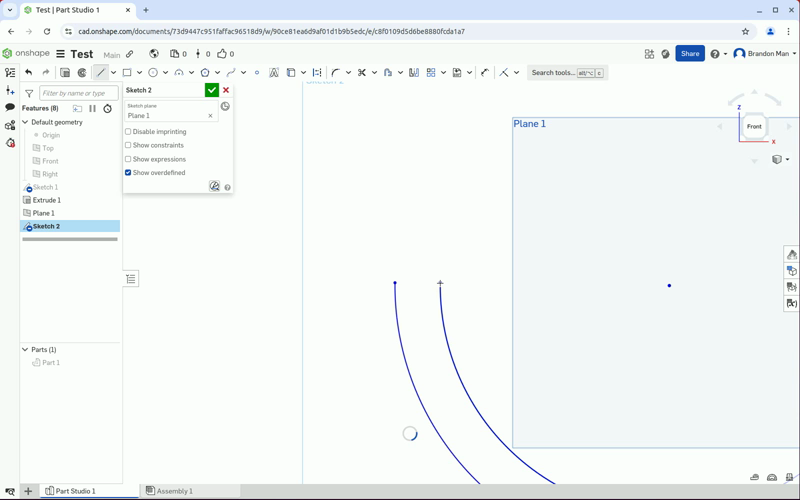
scroll(-6)
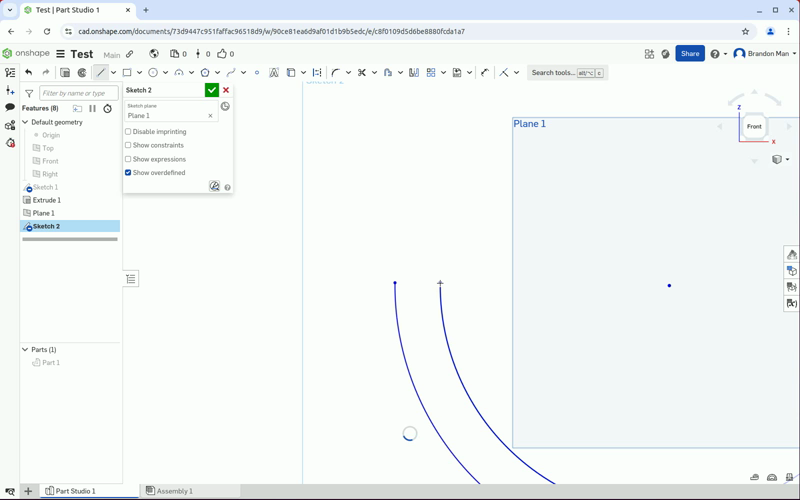
scroll(-6)
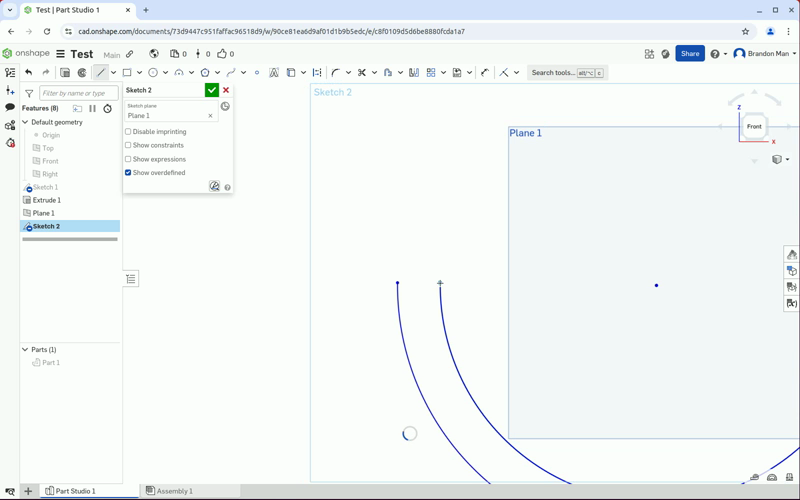
scroll(-6)
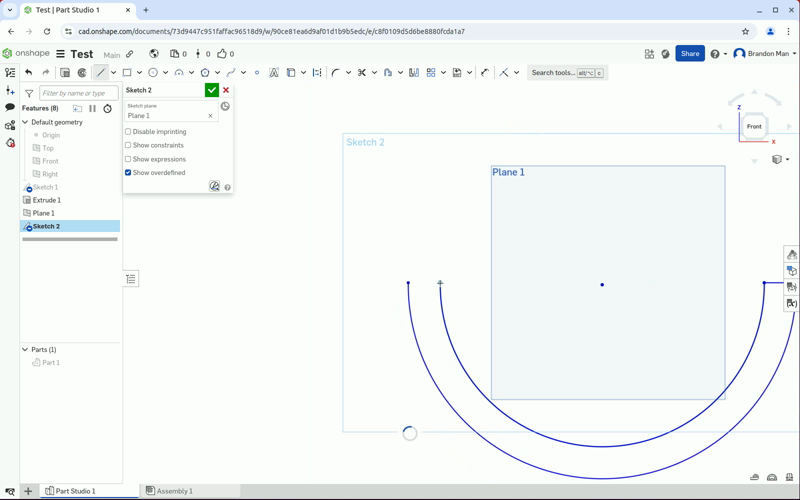
scroll(-6)
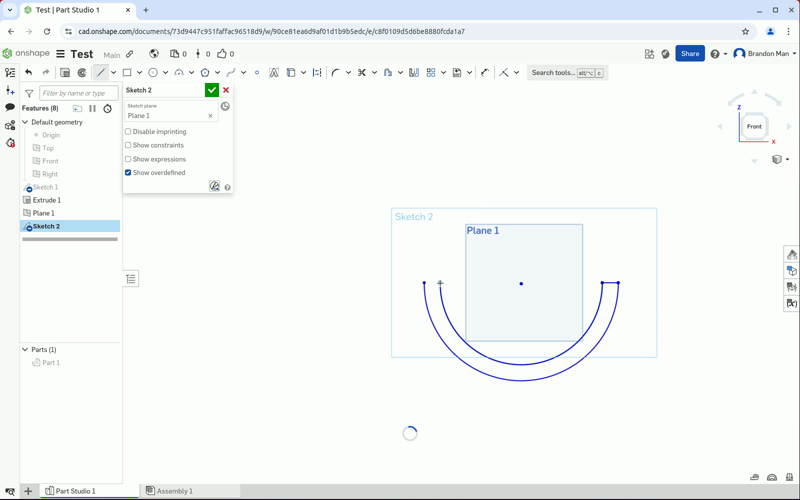
scroll(-6)
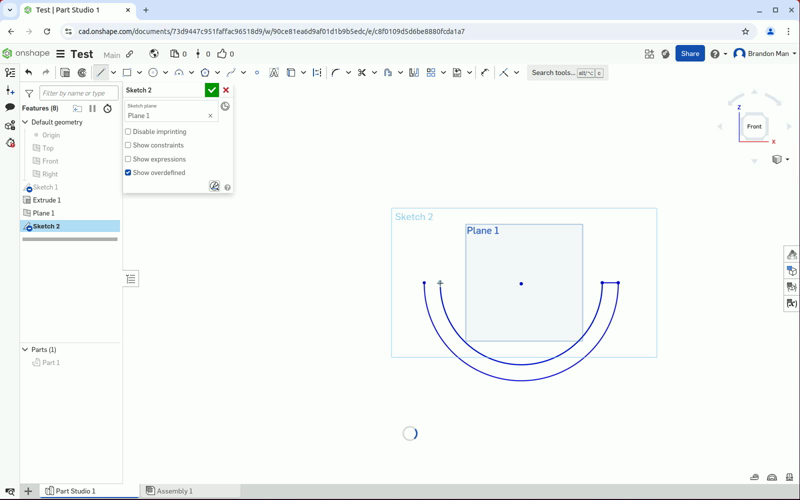
scroll(-6)
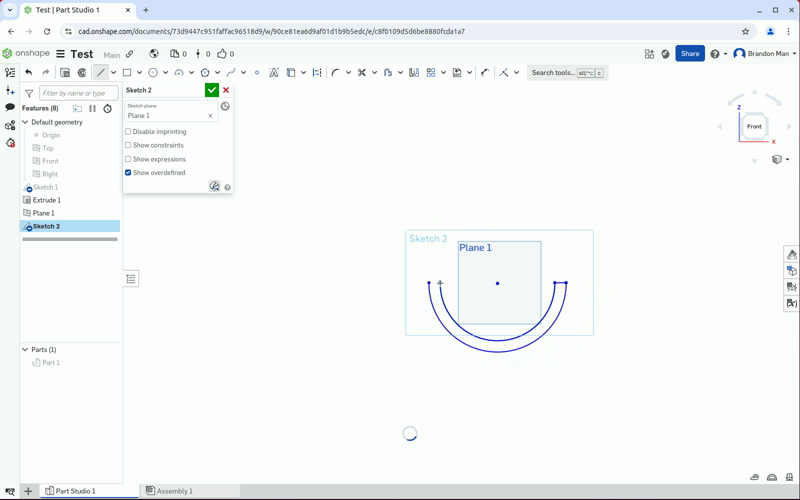
scroll(-6)
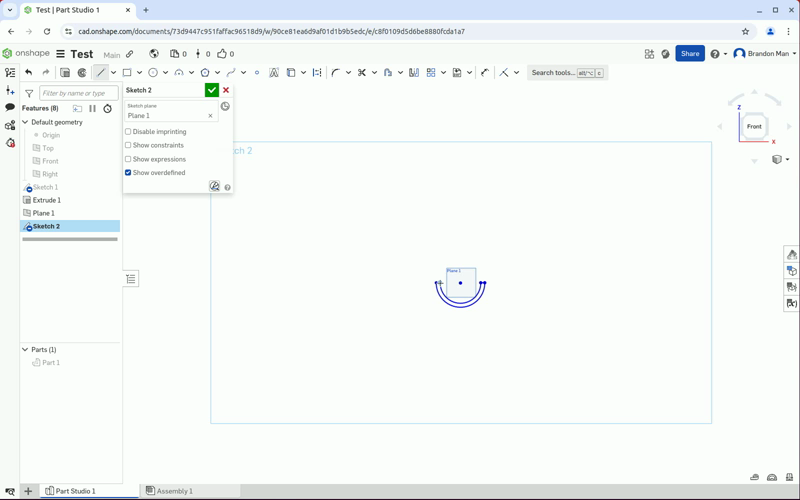
mouse_move(470, 282)
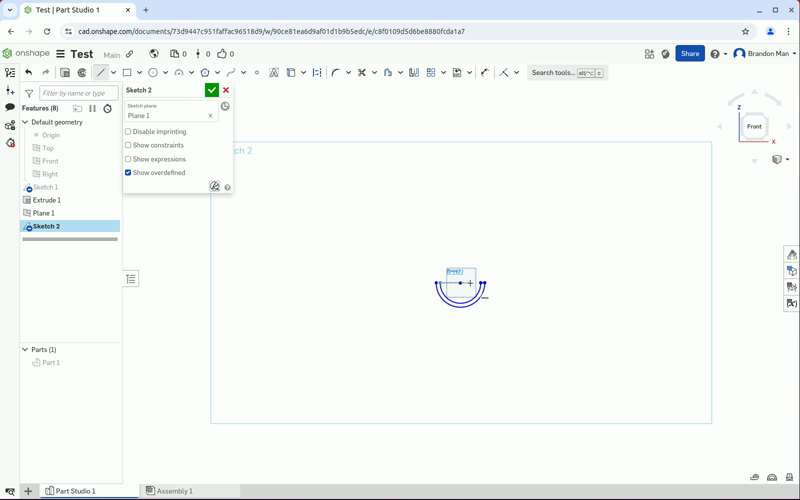
key_down(shift)
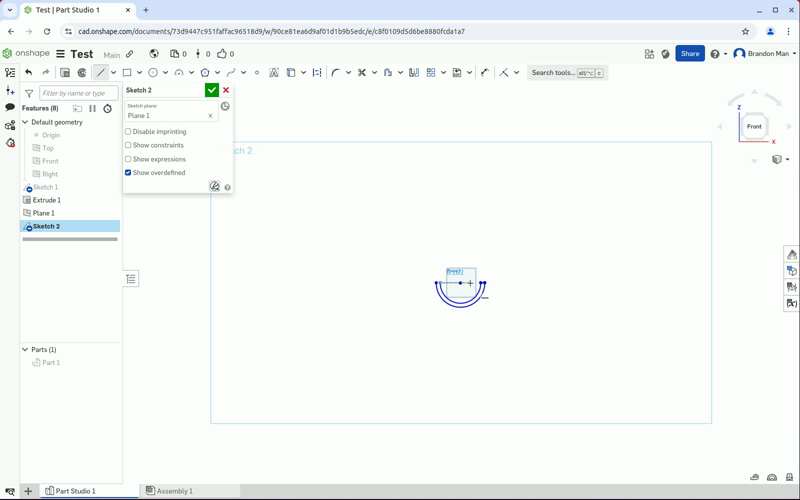
mouse_move(436, 282)
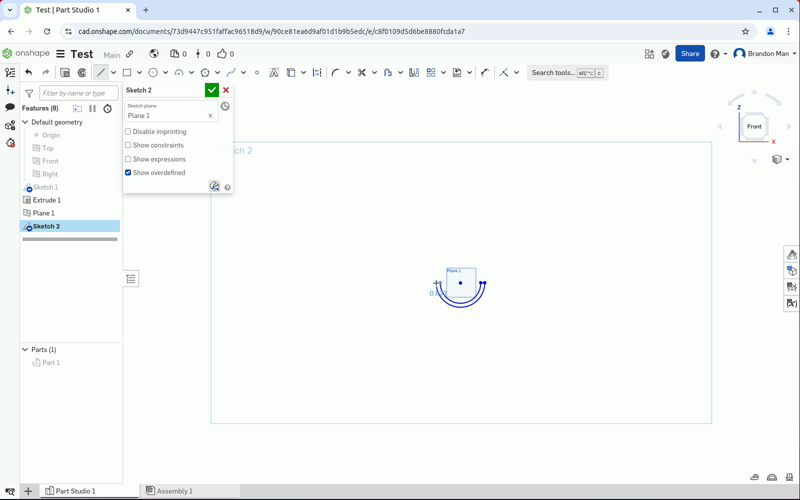
scroll(6)
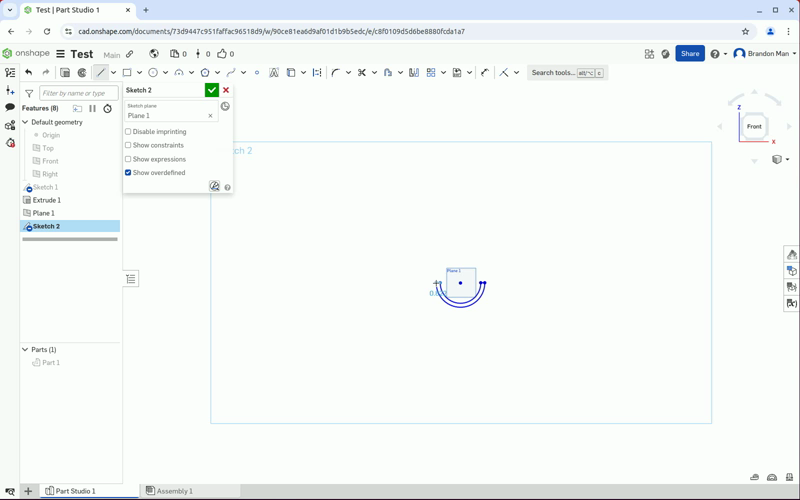
scroll(6)
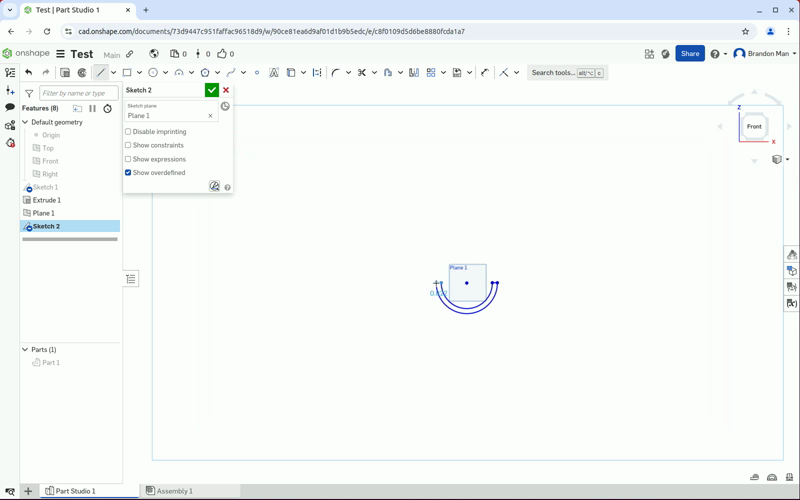
scroll(6)
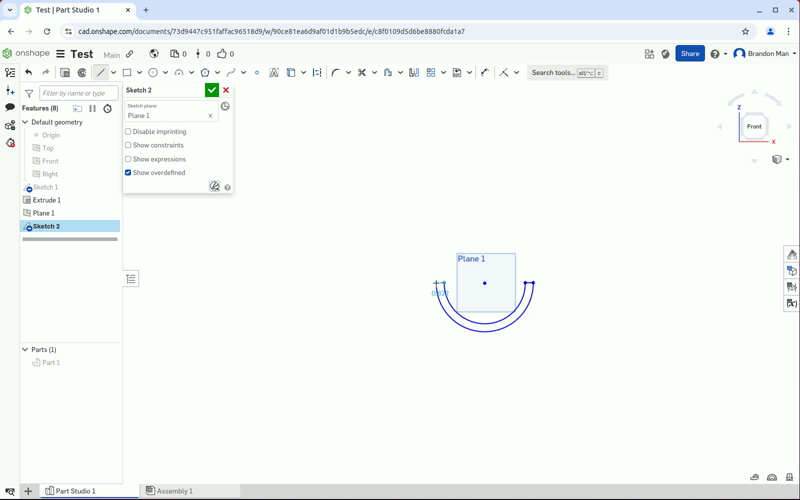
scroll(6)
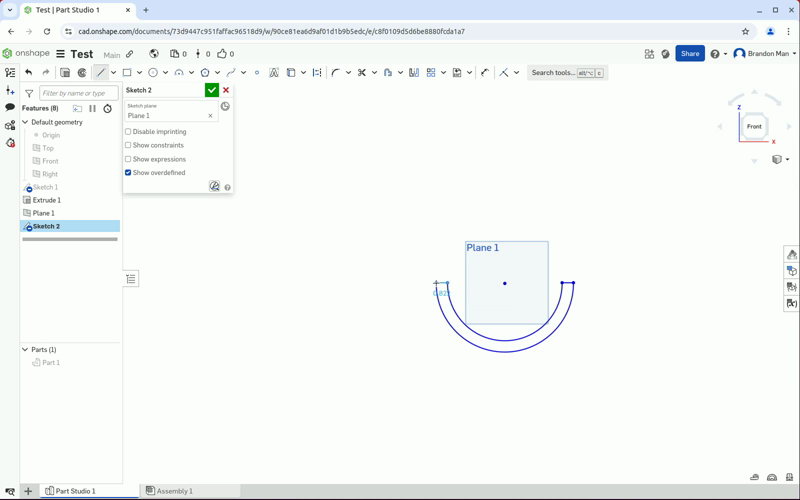
scroll(6)
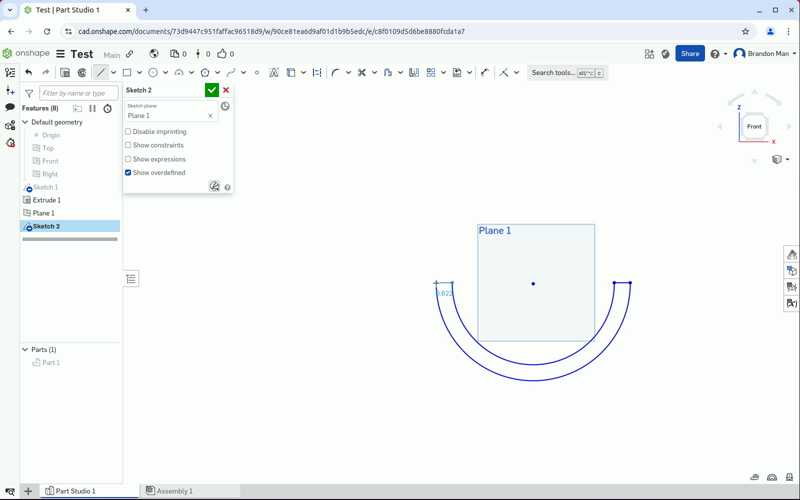
scroll(6)
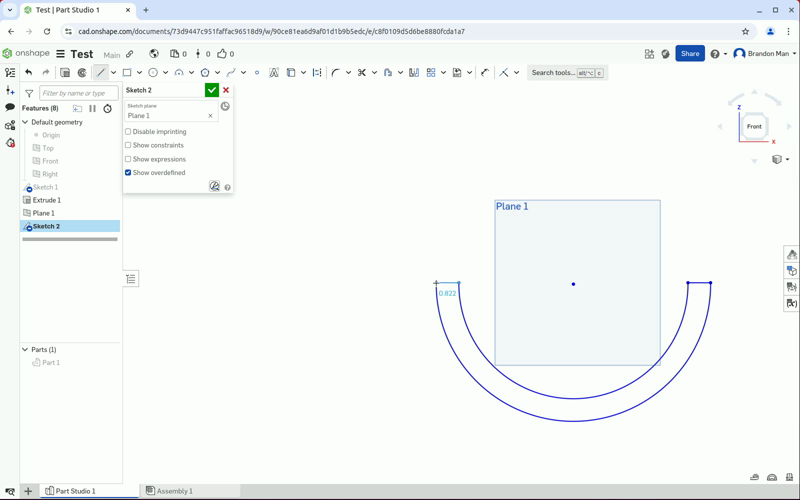
scroll(6)
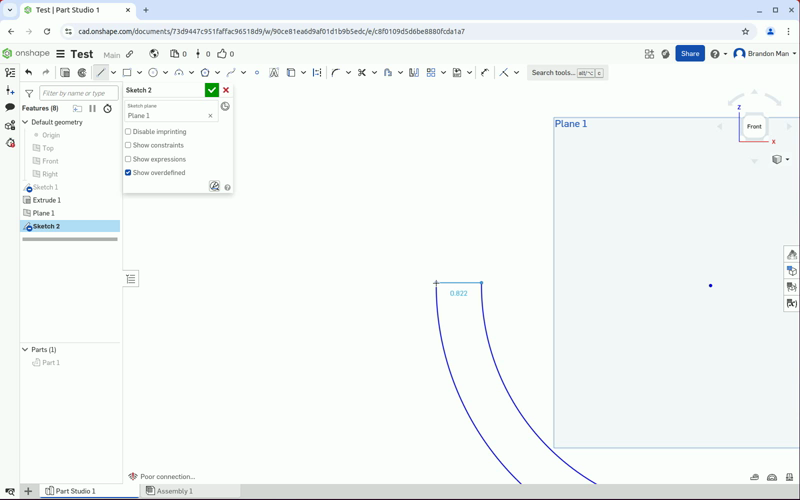
key_up(shift)
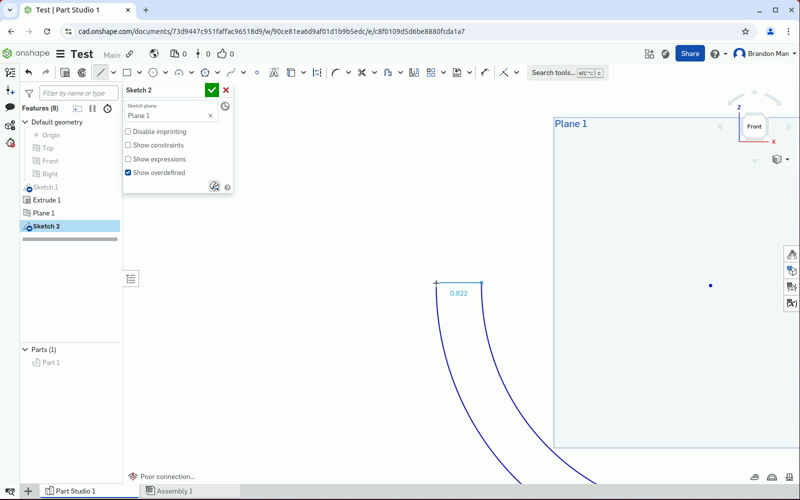
click(436, 282)
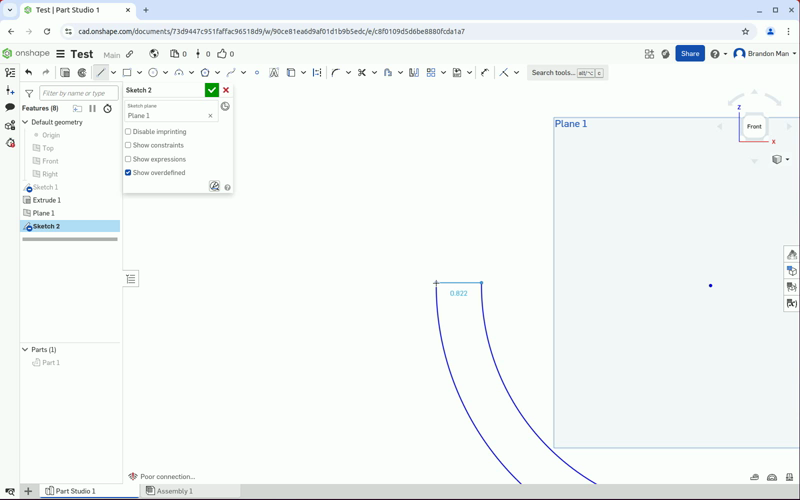
scroll(-6)
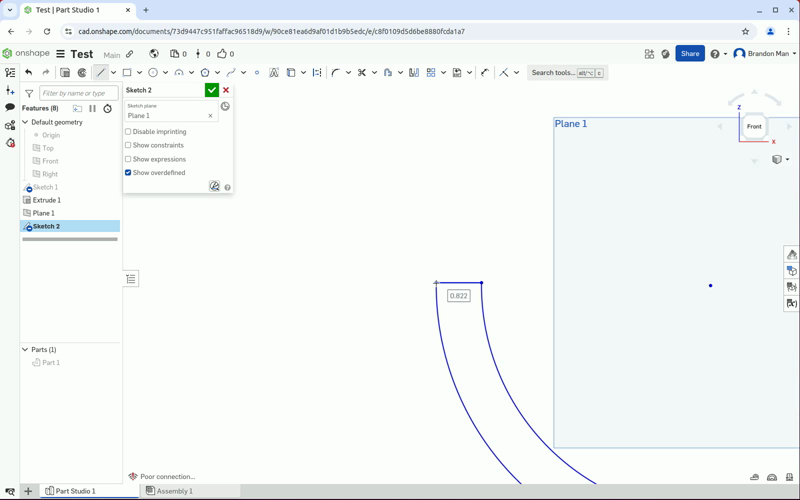
scroll(-6)
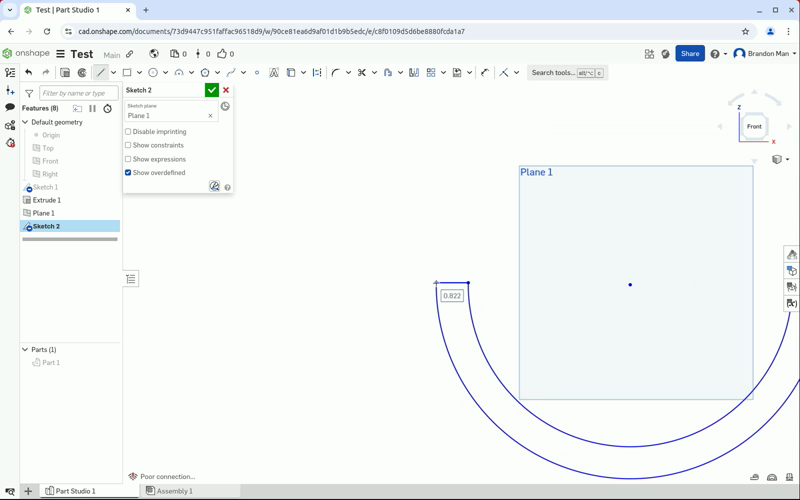
scroll(-6)
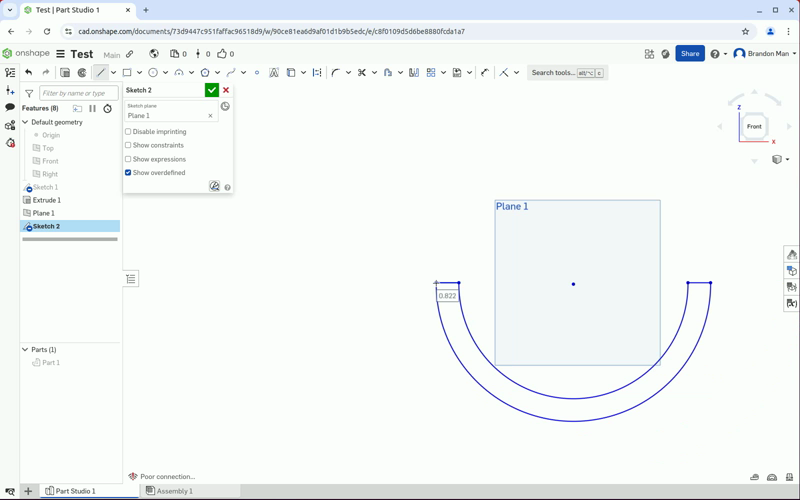
scroll(-6)
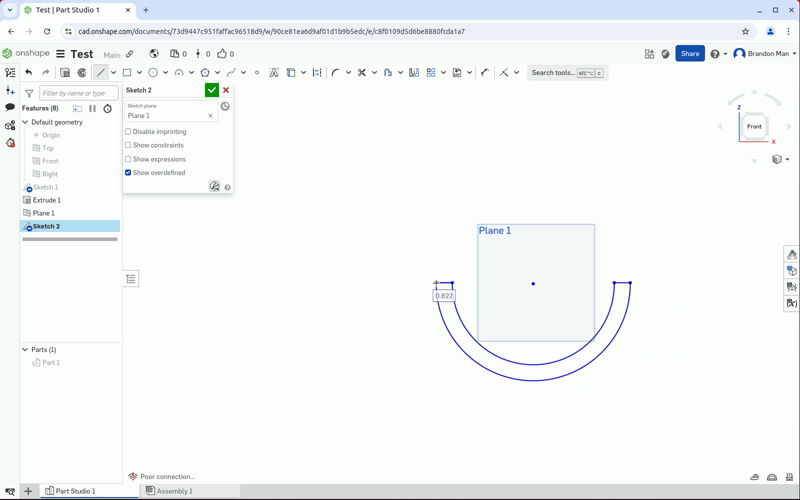
scroll(-6)
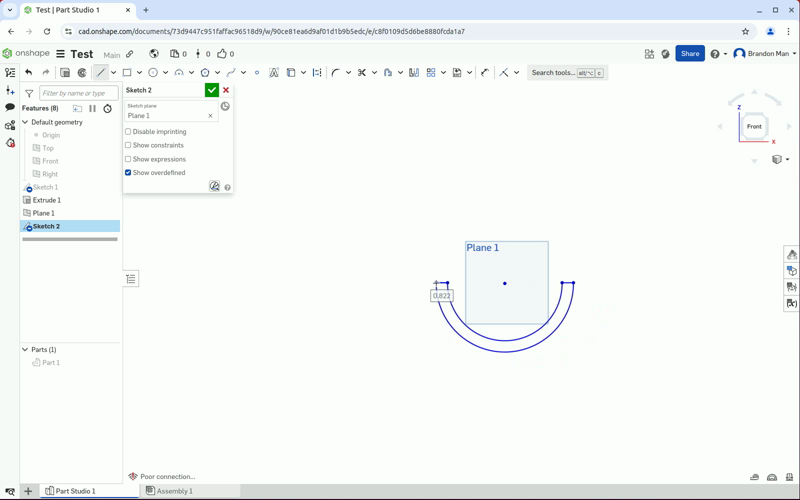
scroll(-6)
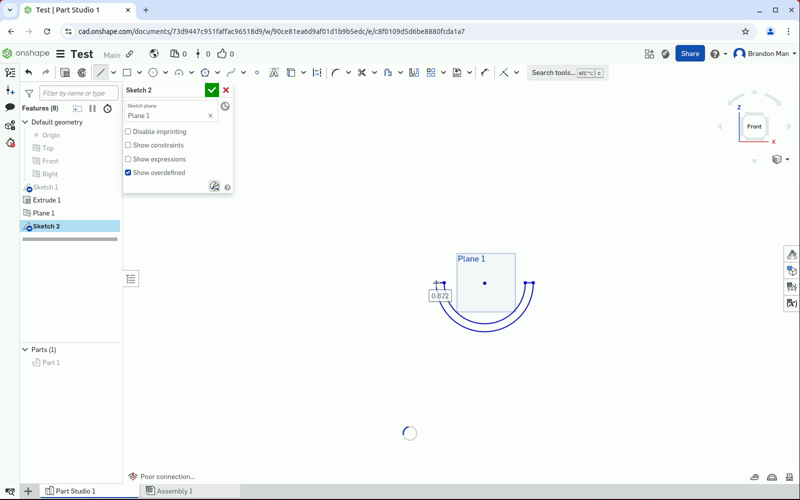
scroll(-6)
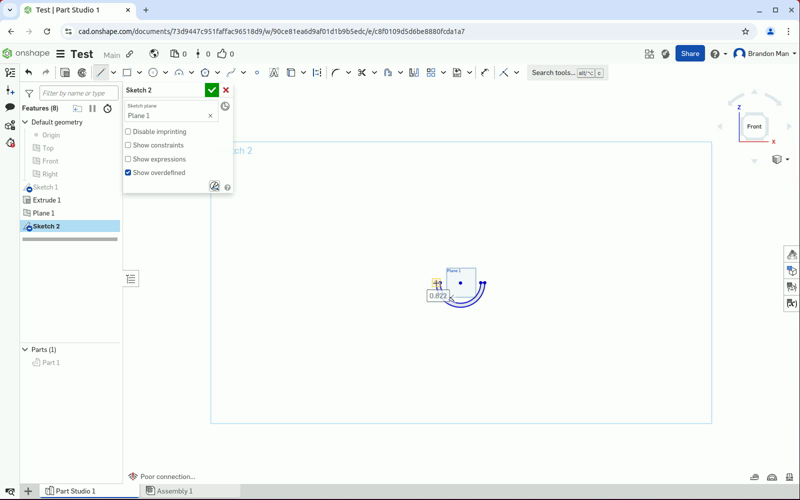
key(esc)
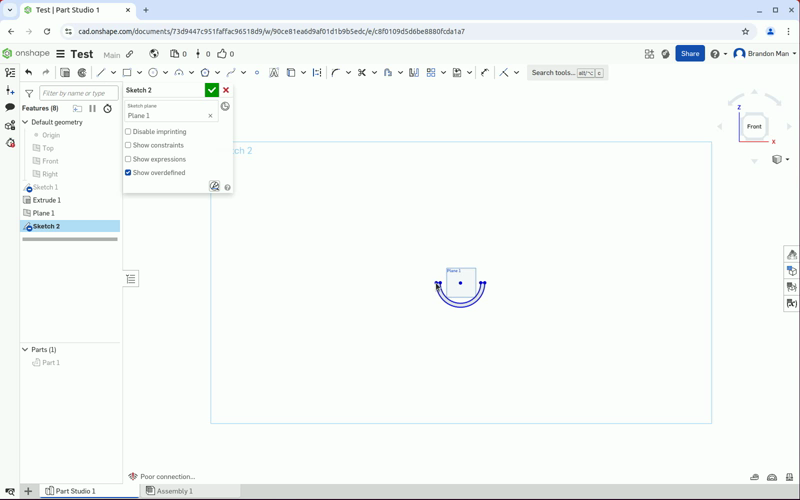
mouse_move(453, 290)
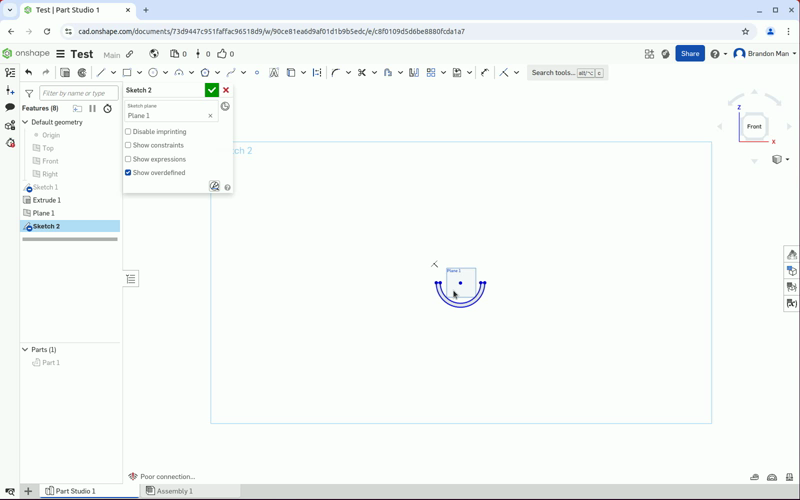
scroll(6)
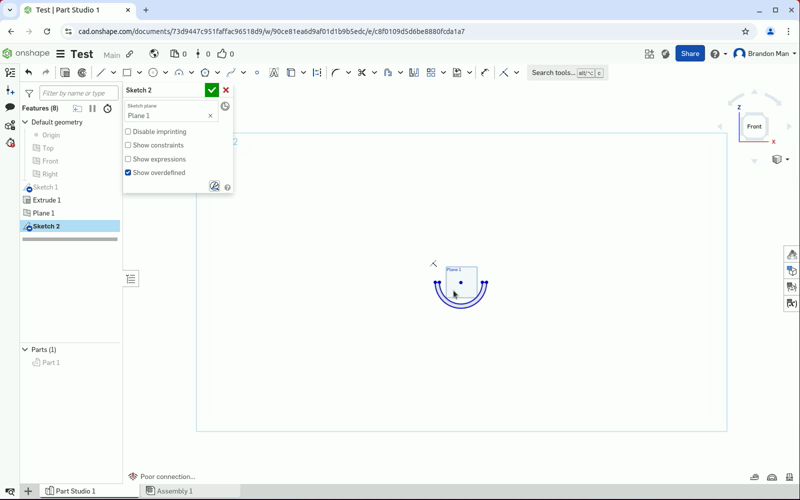
scroll(6)
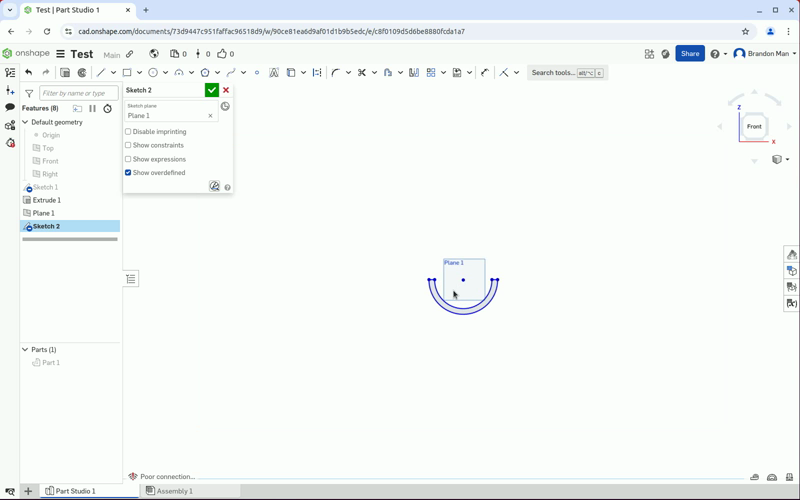
scroll(6)
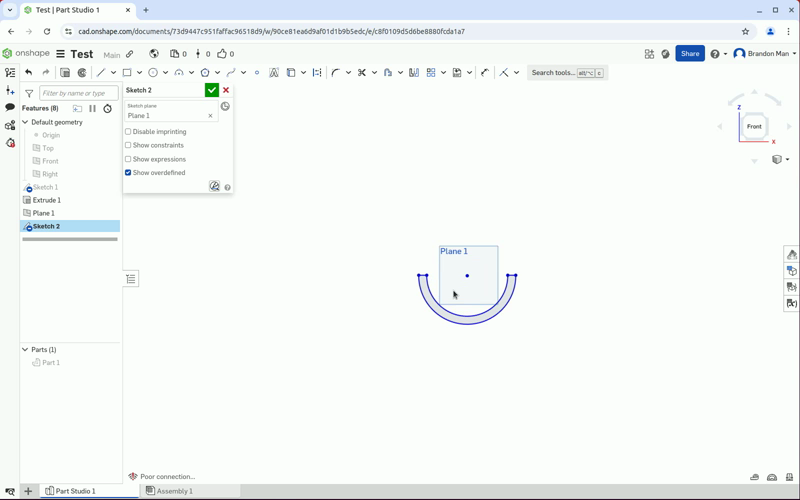
scroll(6)
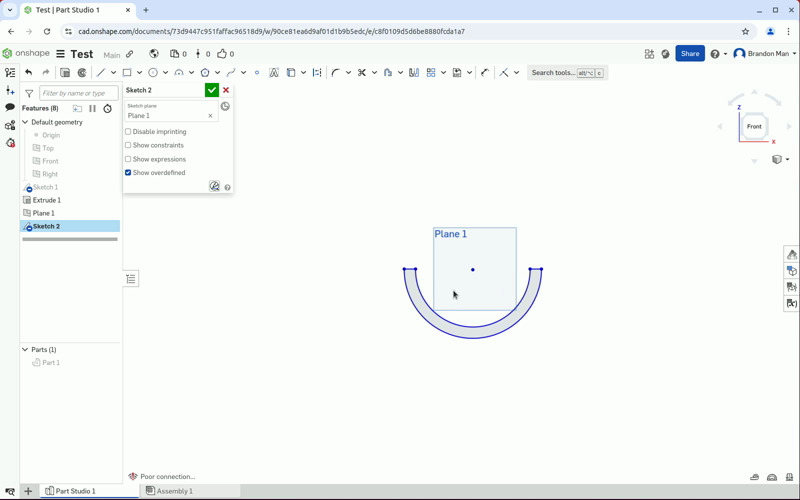
scroll(6)
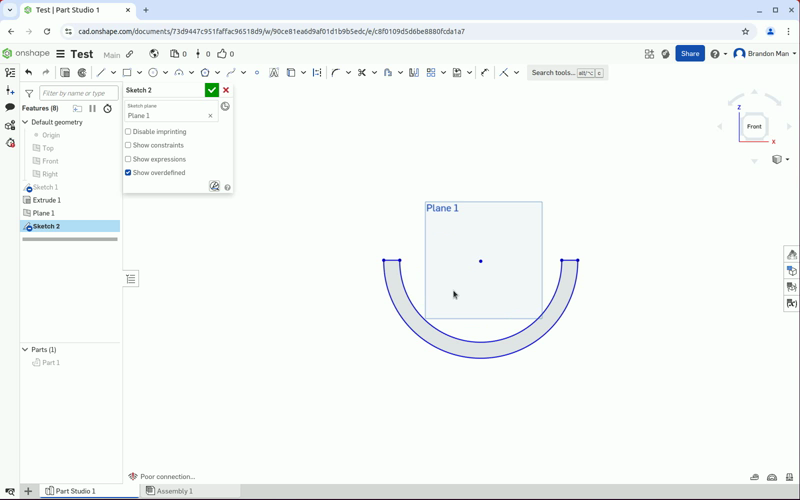
scroll(6)
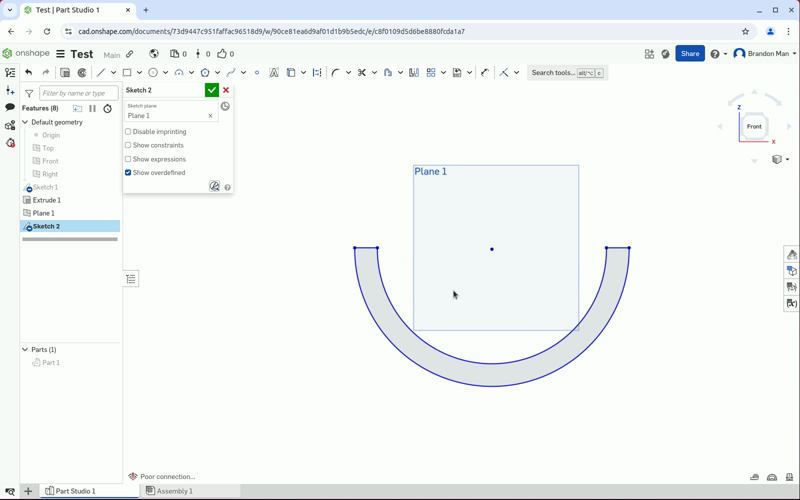
scroll(6)
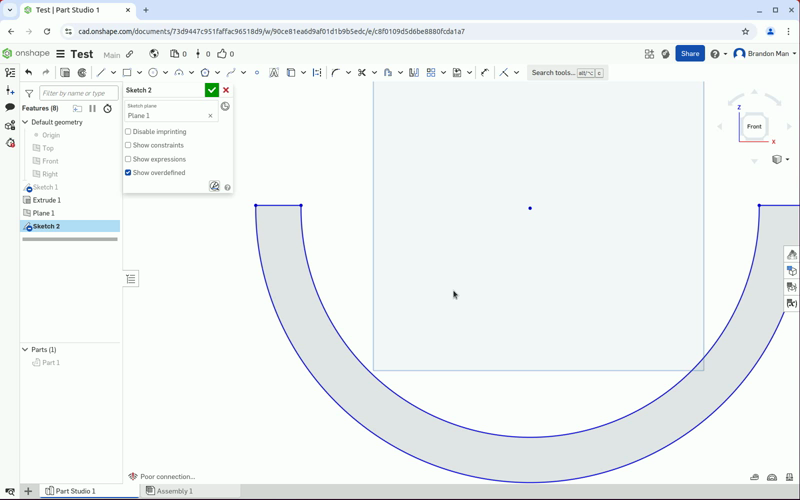
click(453, 290)
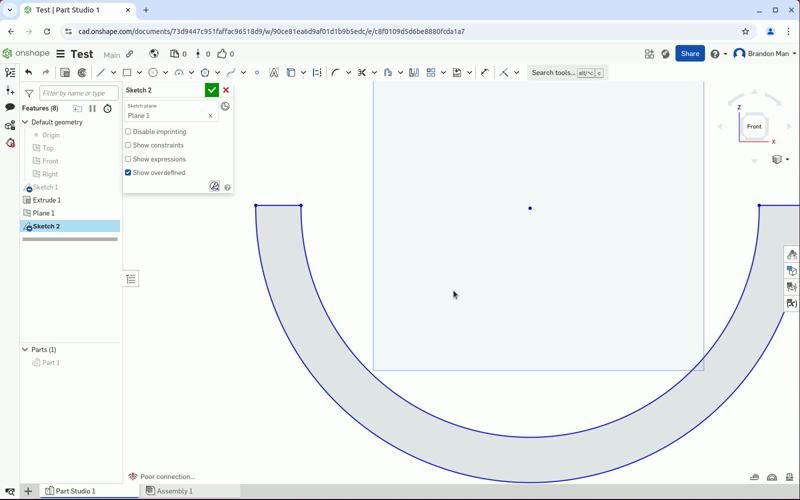
scroll(-6)
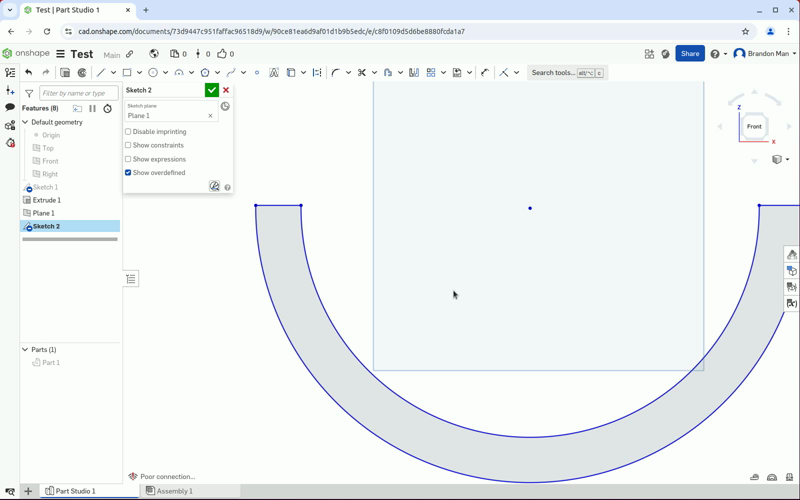
scroll(-6)
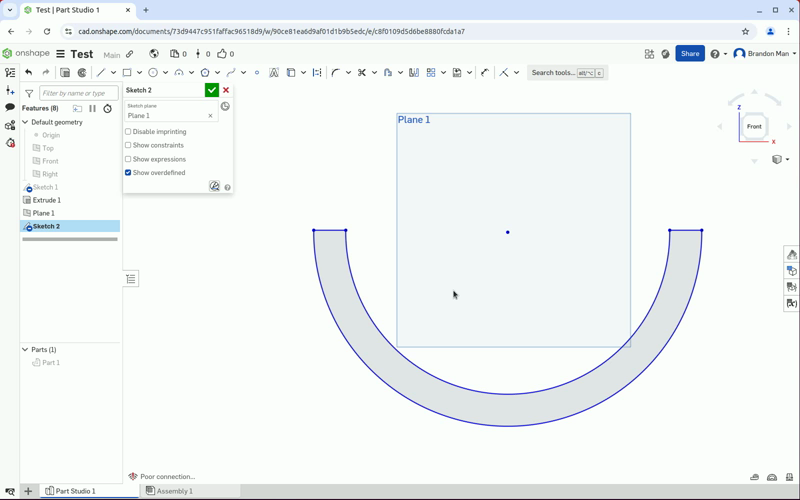
scroll(-6)
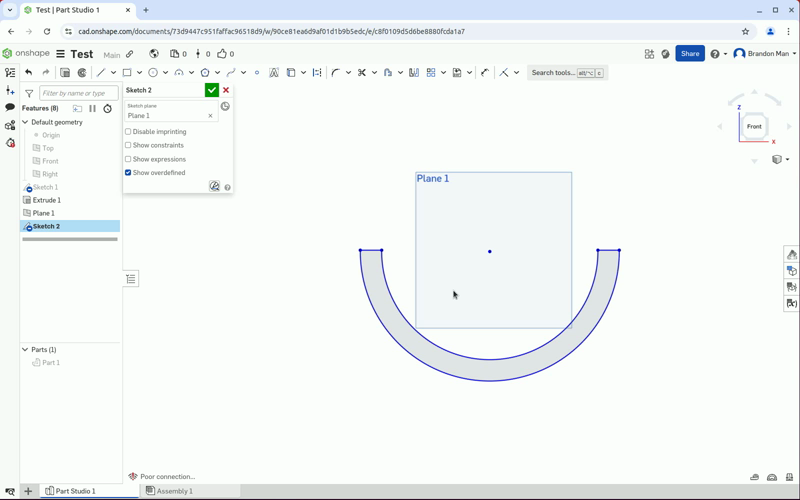
scroll(-6)
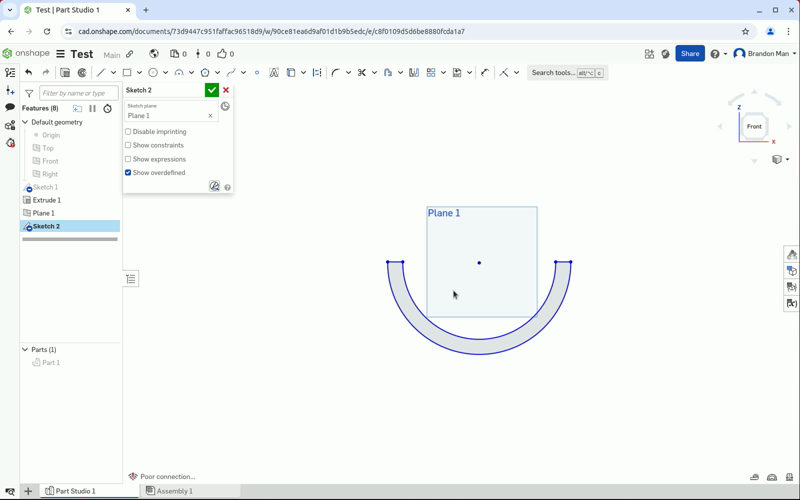
scroll(-6)
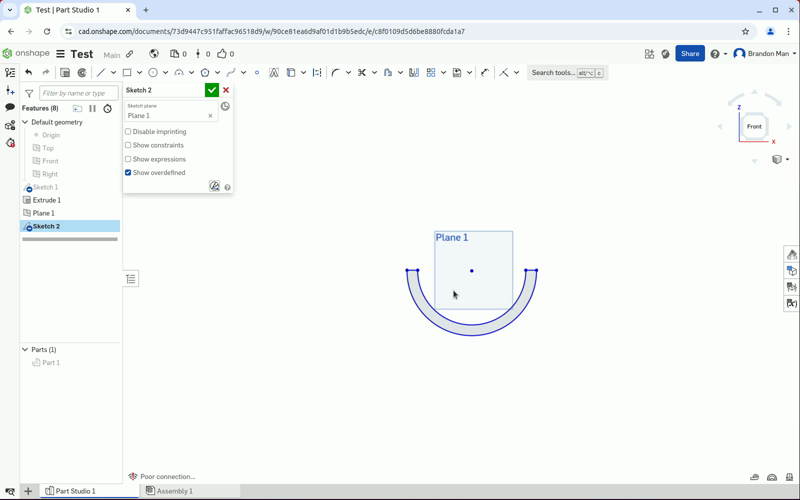
scroll(-6)
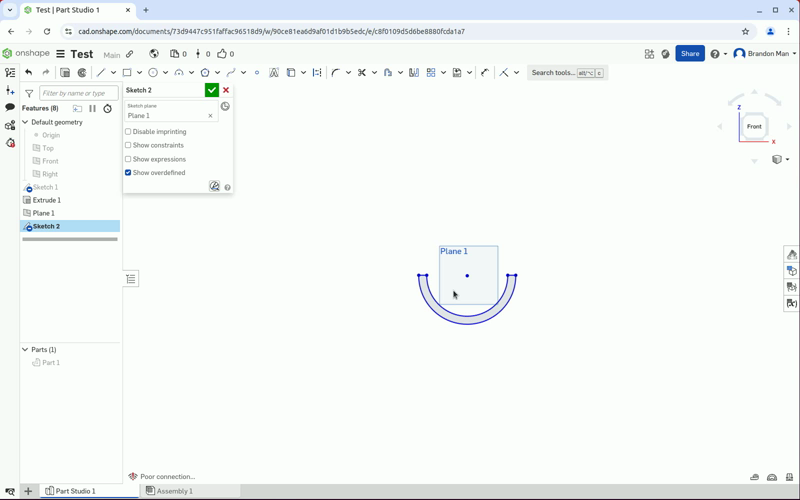
scroll(-6)
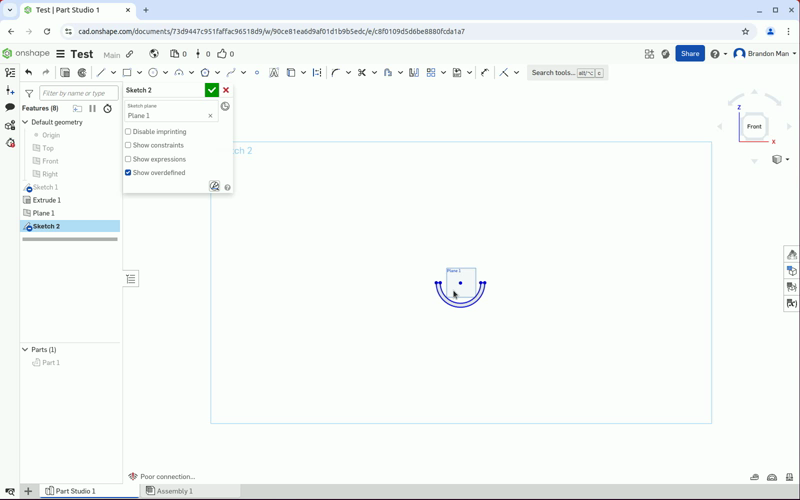
mouse_move(73, 352)
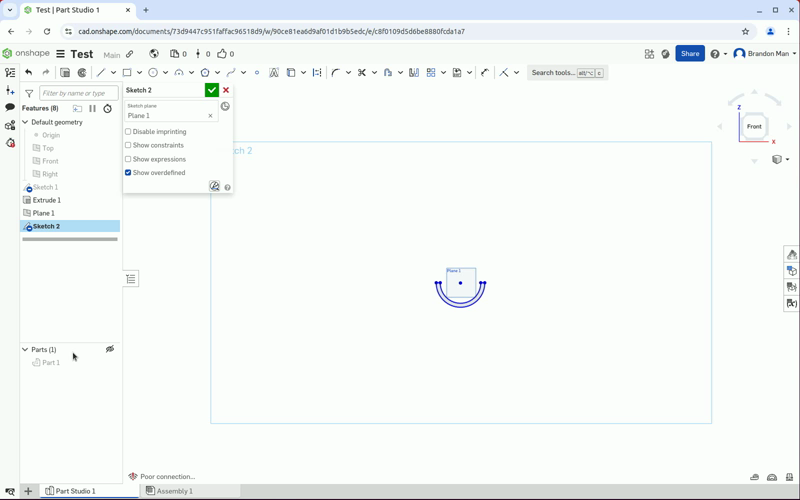
key(shift+y)
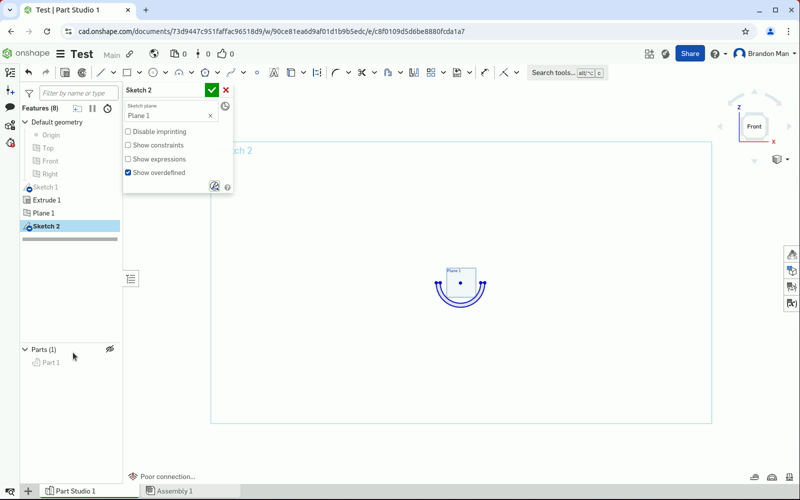
key(shift+e)
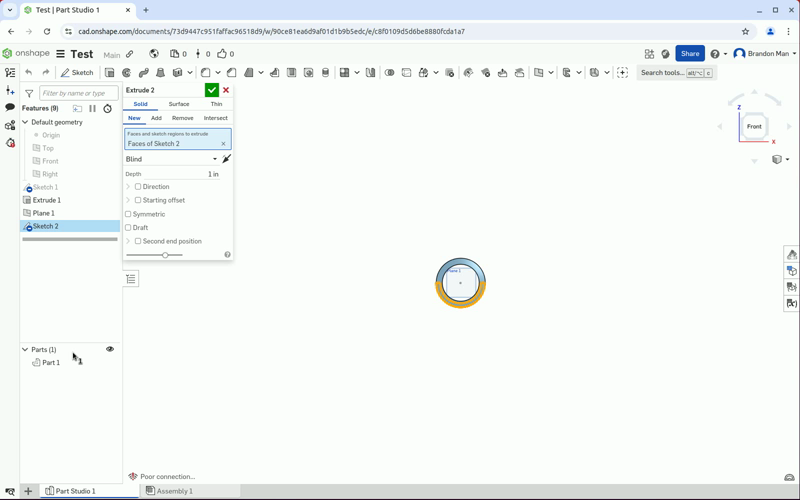
mouse_move(143, 106)
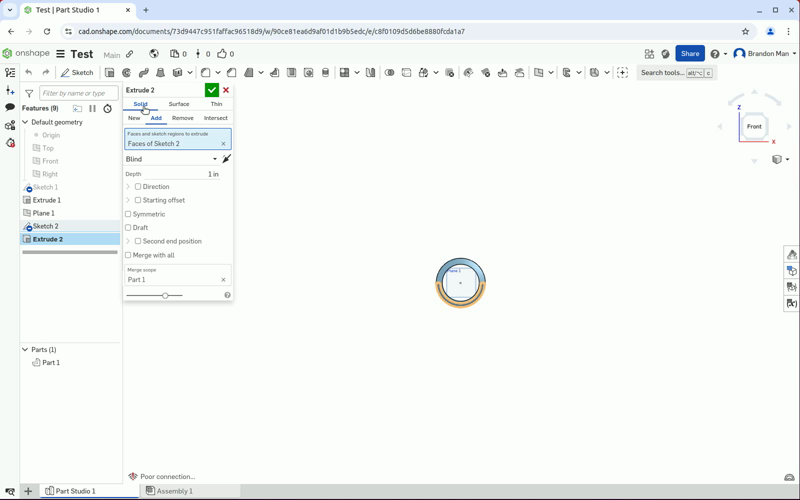
click(143, 106)
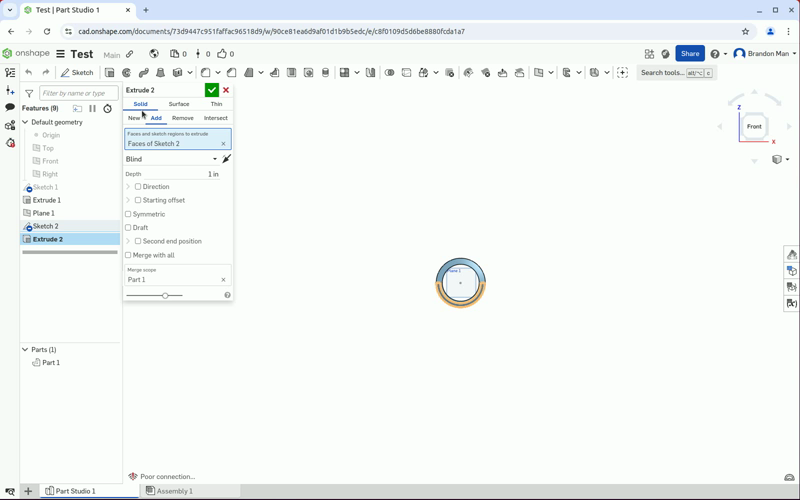
mouse_move(137, 120)
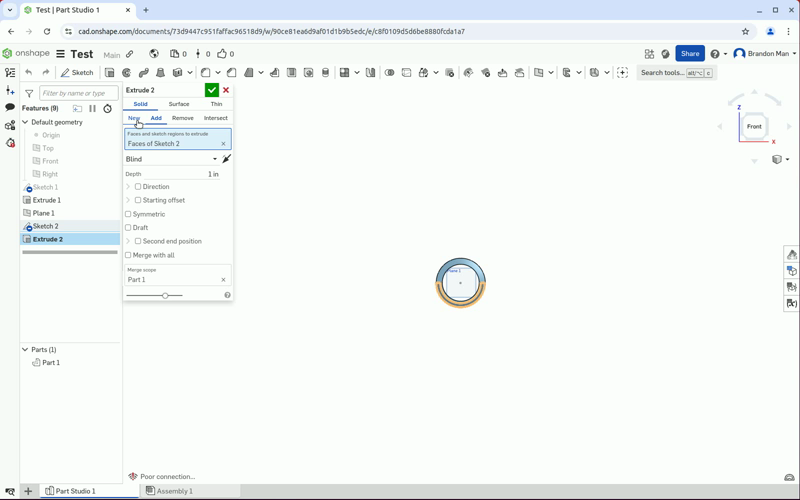
click(137, 120)
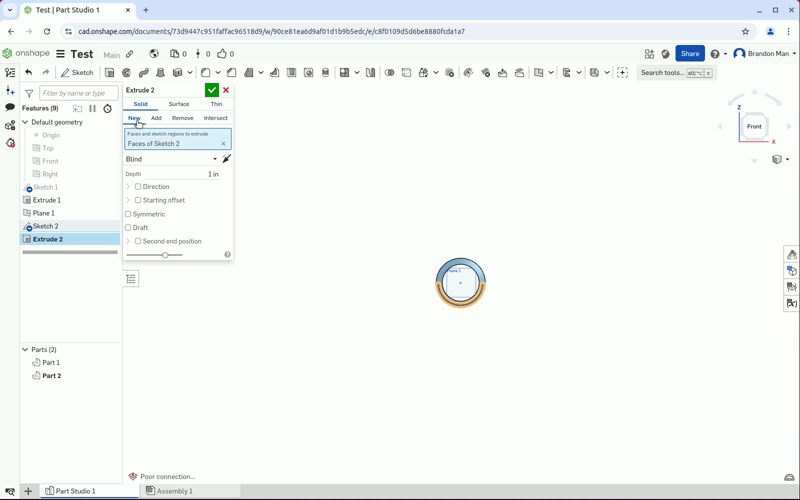
key(tab, 4)
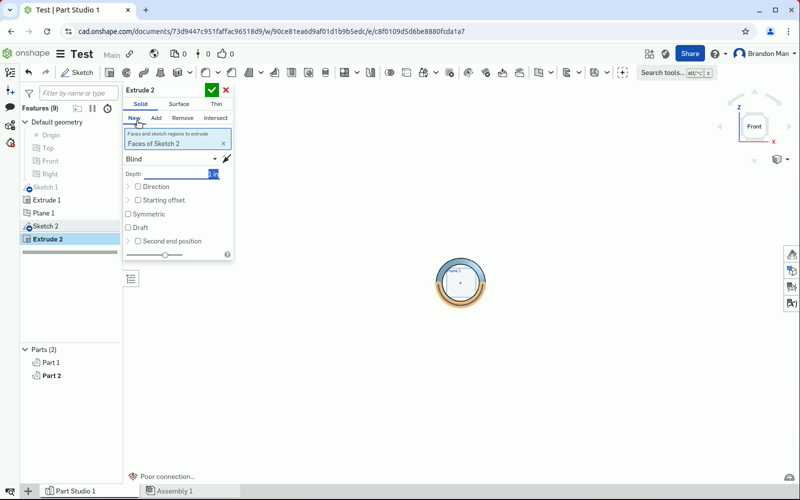
text(8.666)
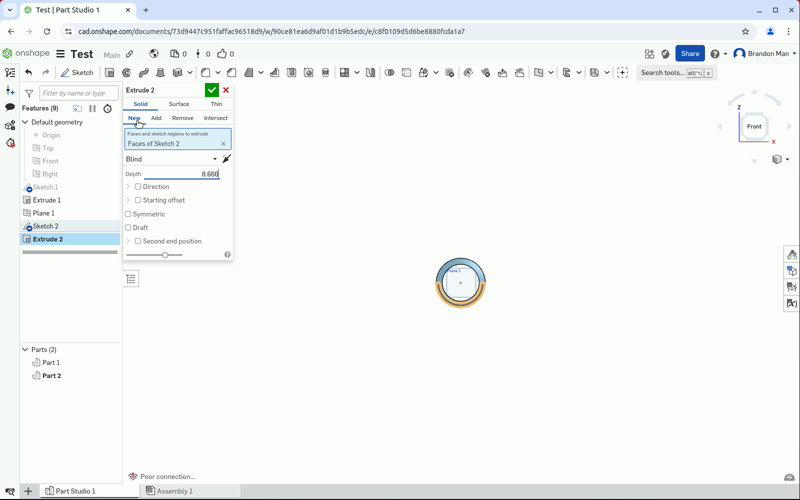
key(enter)
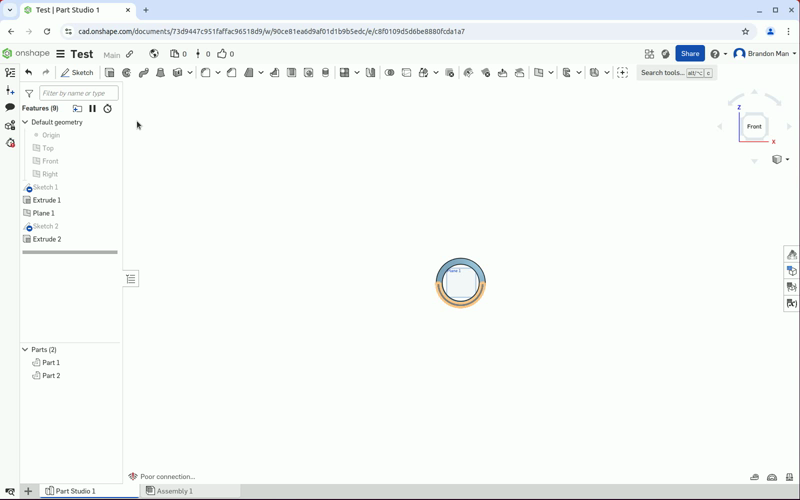
key(shift+h)
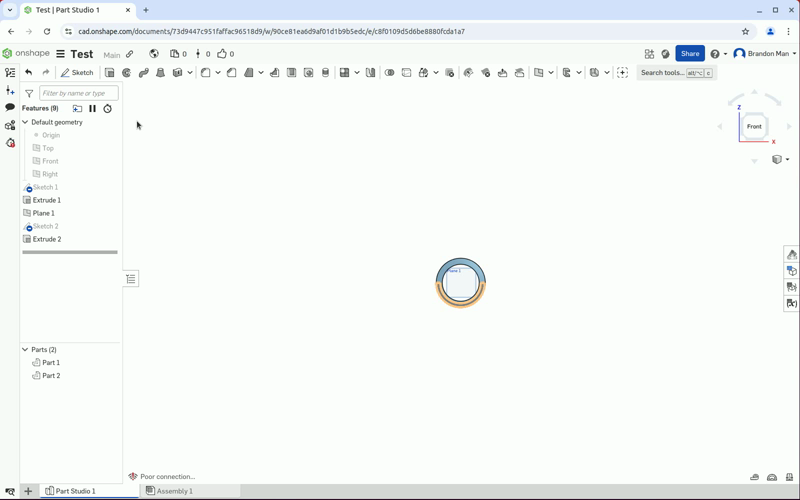
key(shift+h)
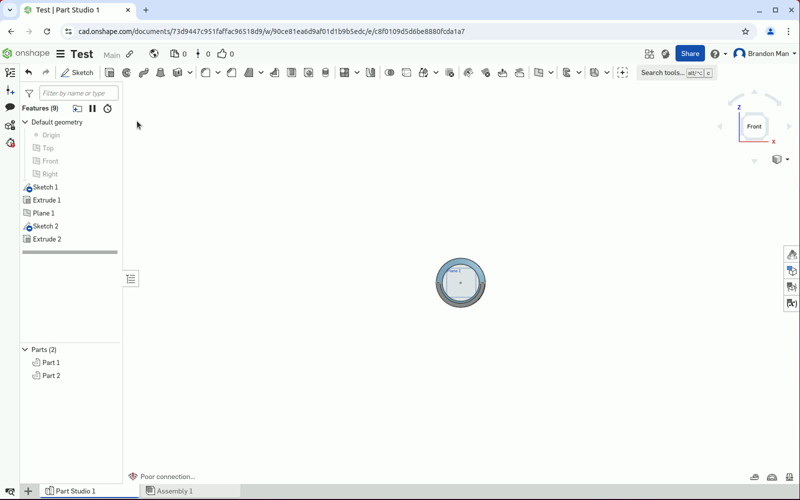
key(shift+7)
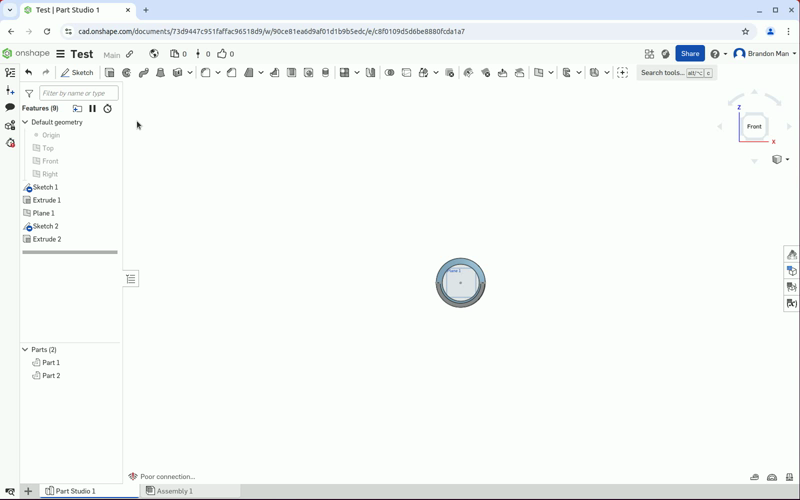
key(left, 2)
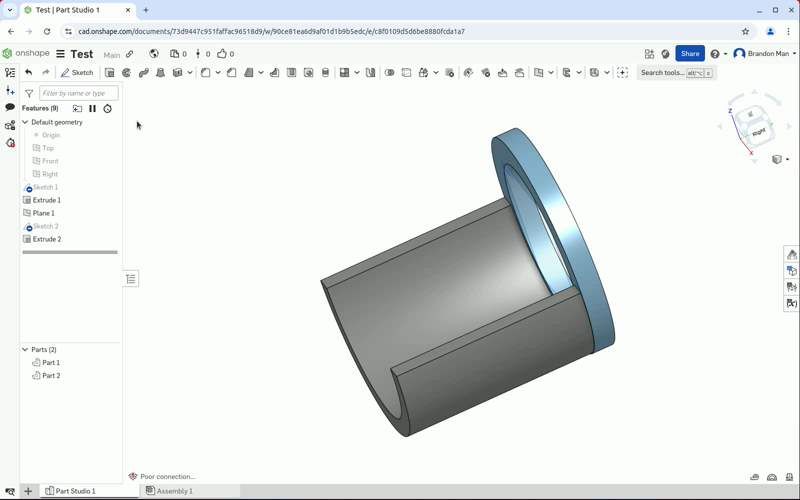
key(down, 2)
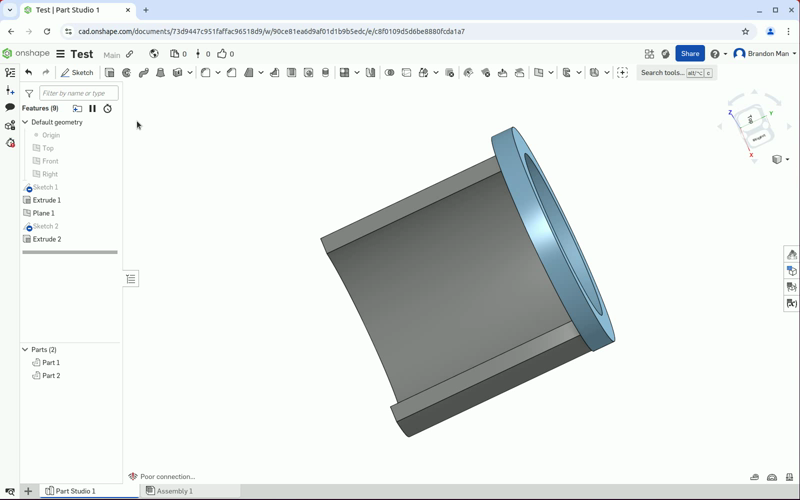
key(up, 2)
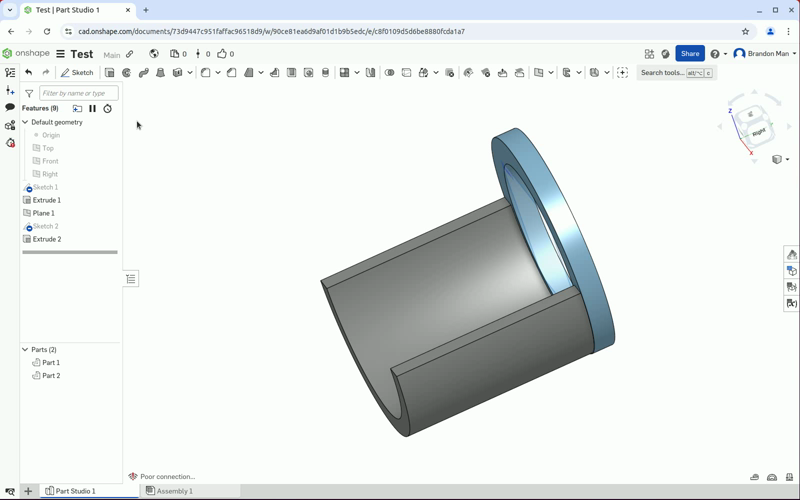
key(right, 2)
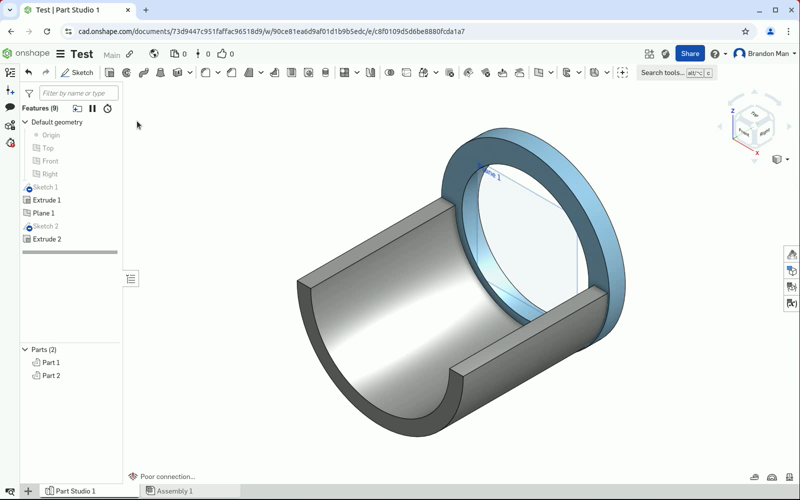
mouse_move(73, 189)
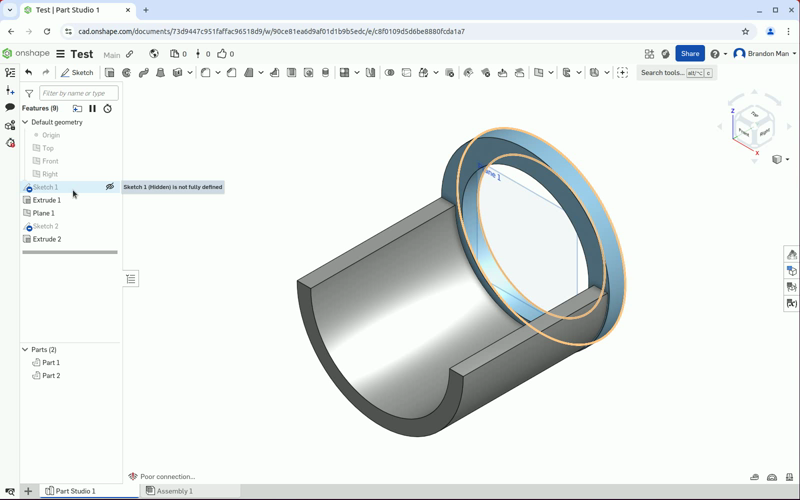
click(73, 189)